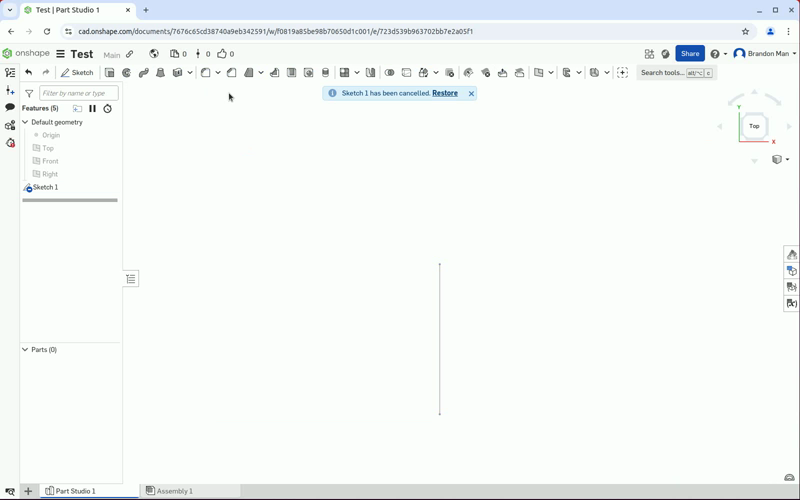
key(shift+h)
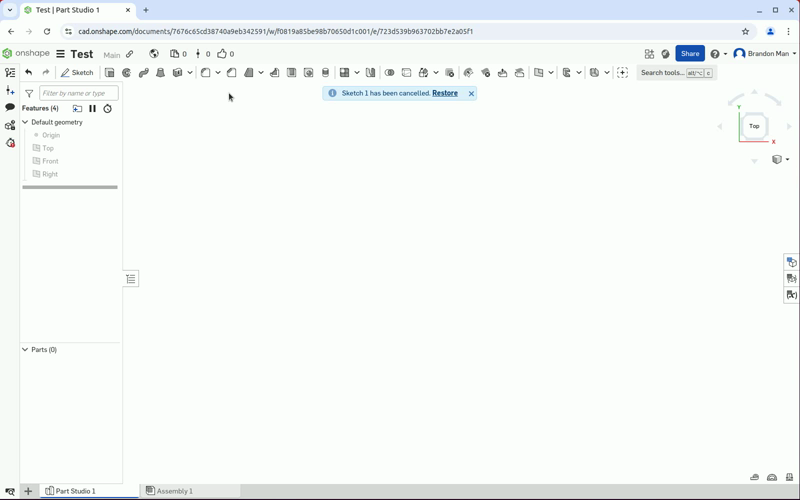
mouse_move(73, 352)
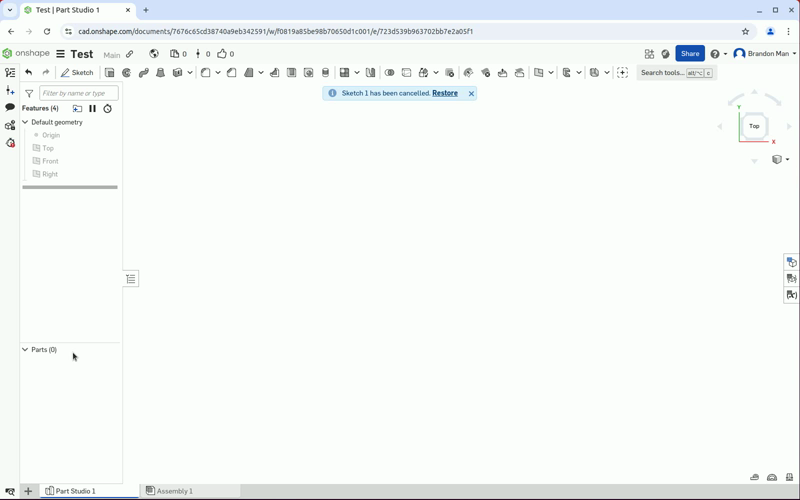
key(y)
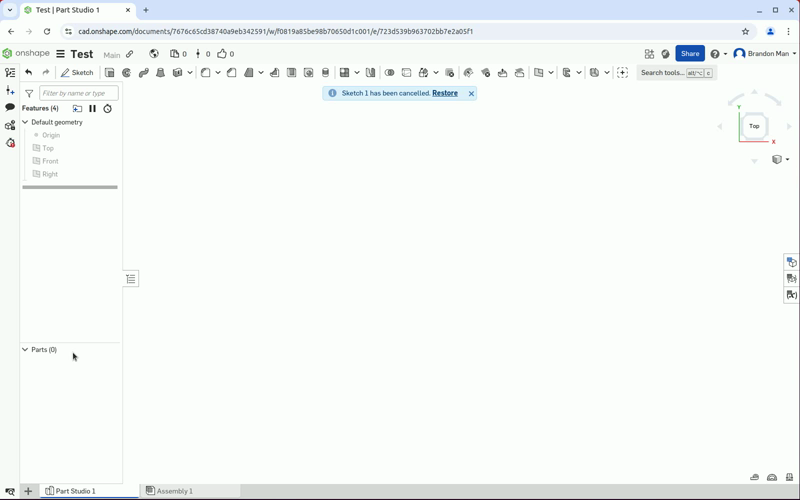
key(shift+p)
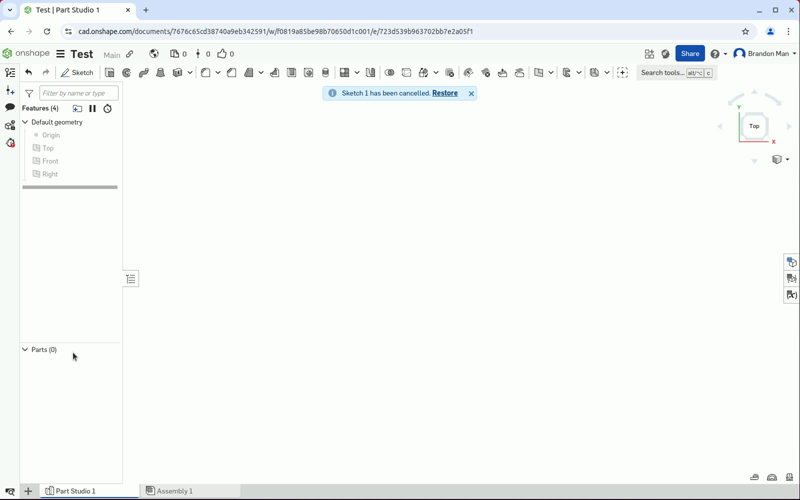
key(space)
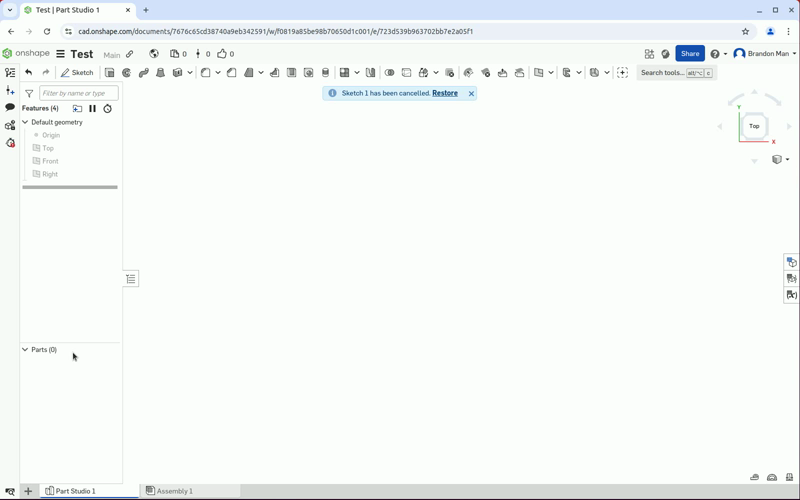
key_down(shift)
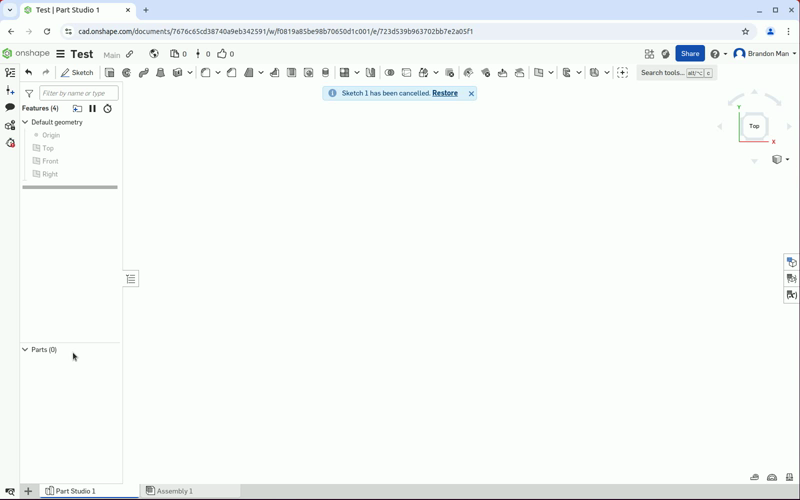
key(up)
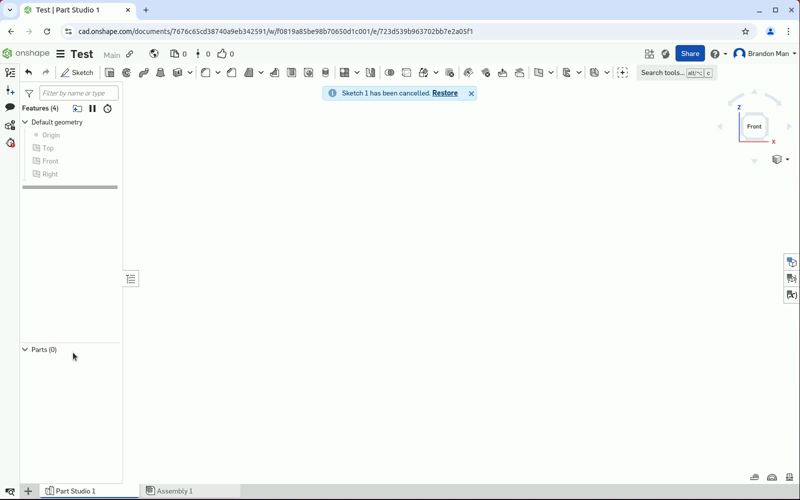
key_up(shift)
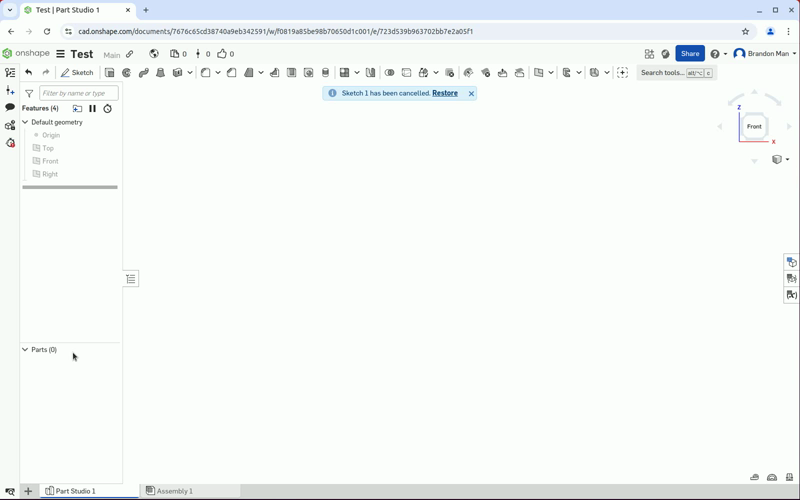
mouse_move(73, 352)
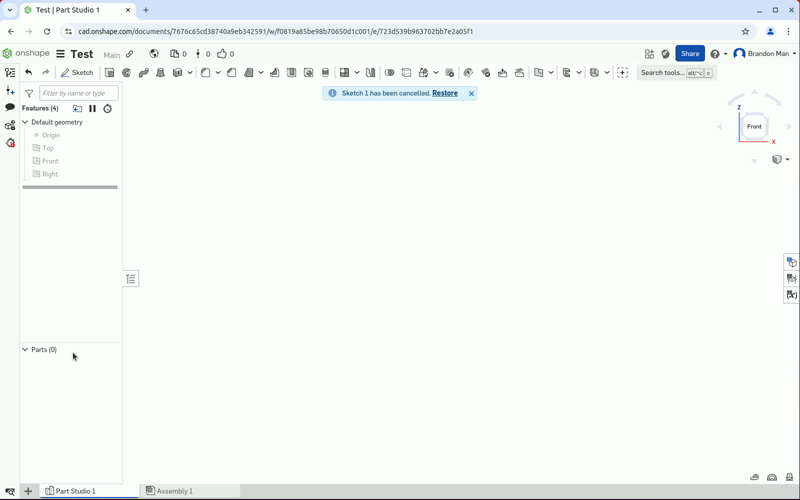
key(shift+y)
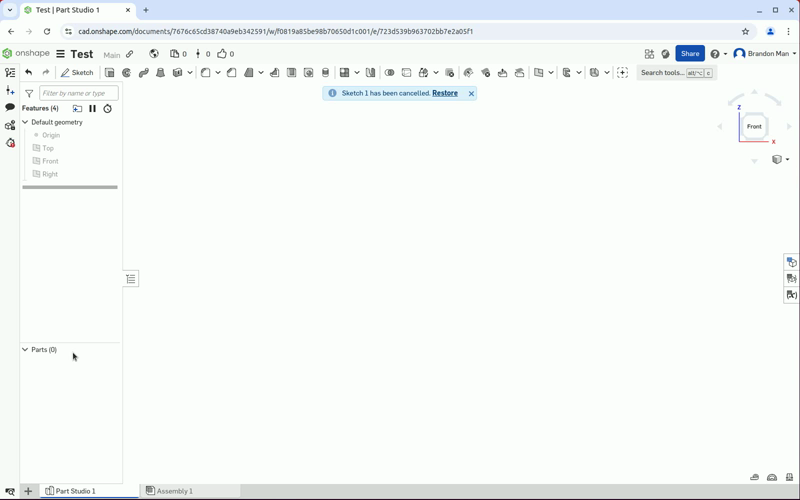
key(shift+s)
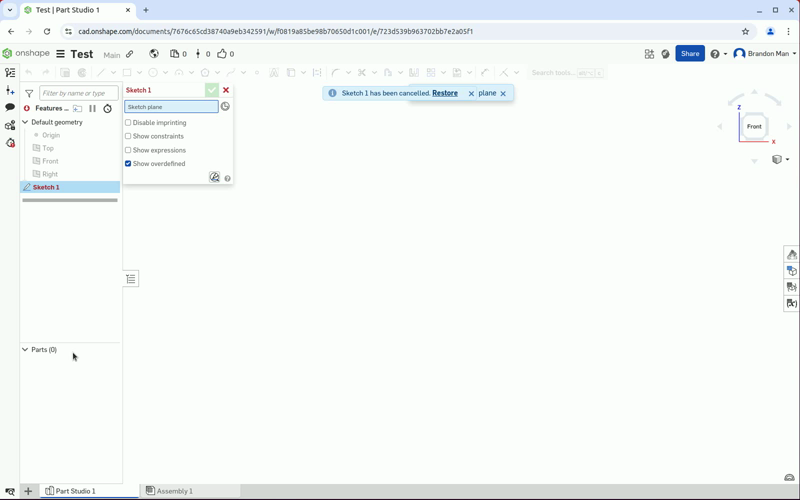
mouse_move(73, 163)
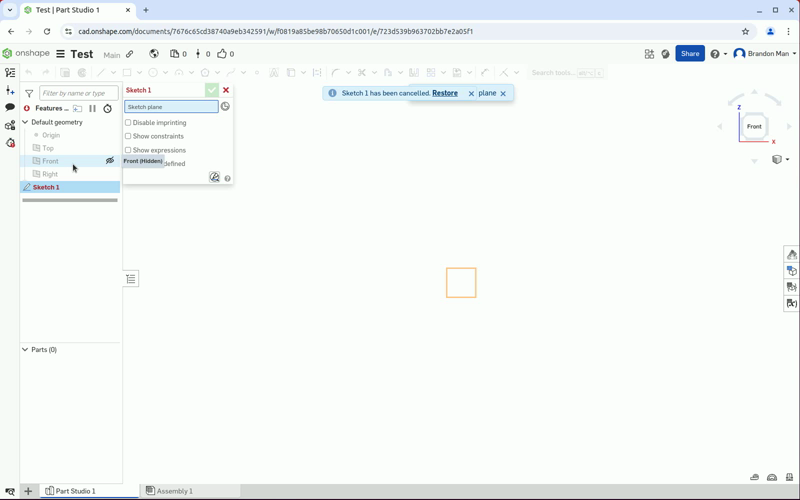
click(73, 163)
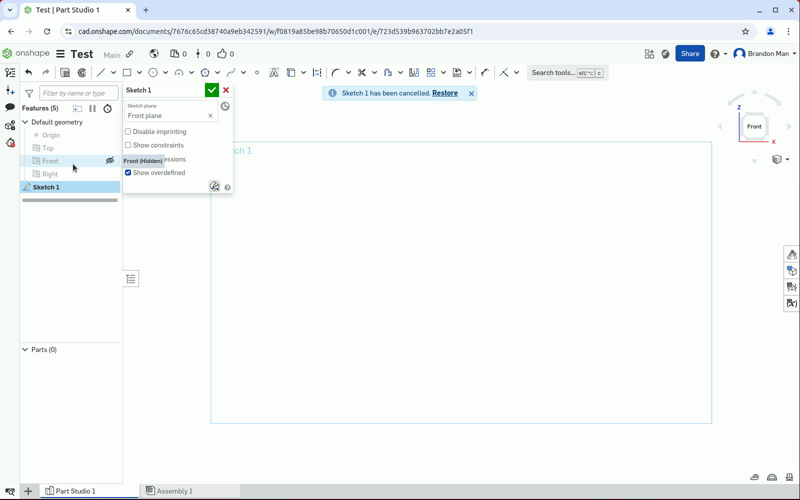
mouse_move(73, 352)
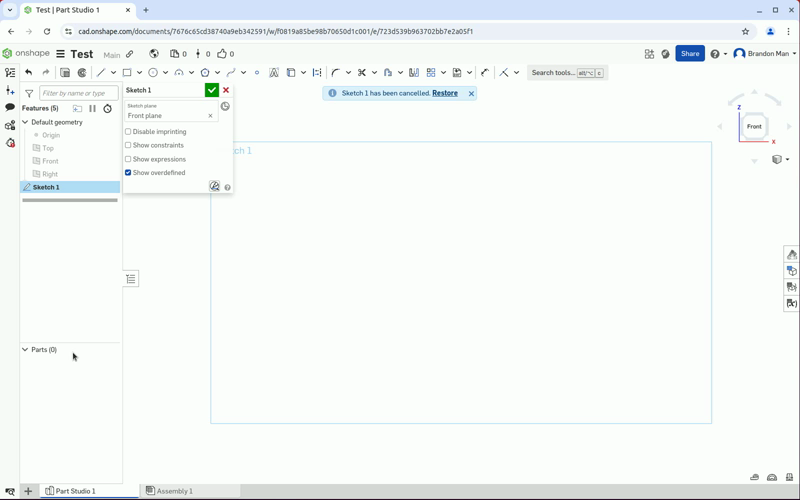
key(y)
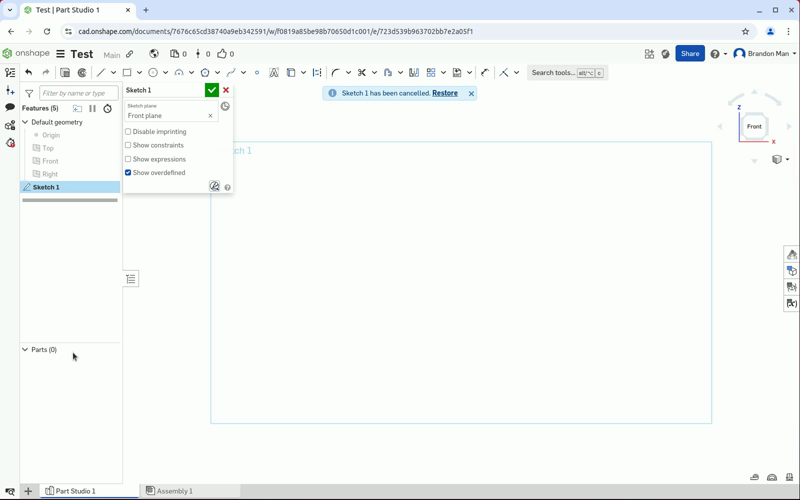
key(l)
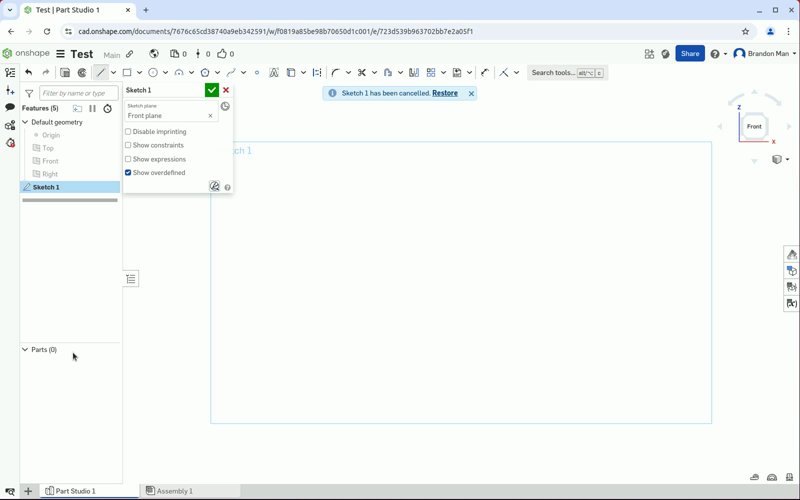
key_down(shift)
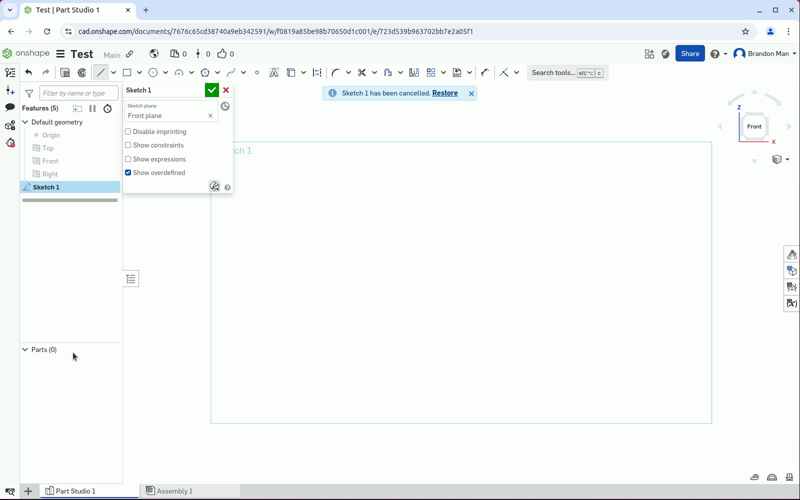
mouse_move(460, 282)
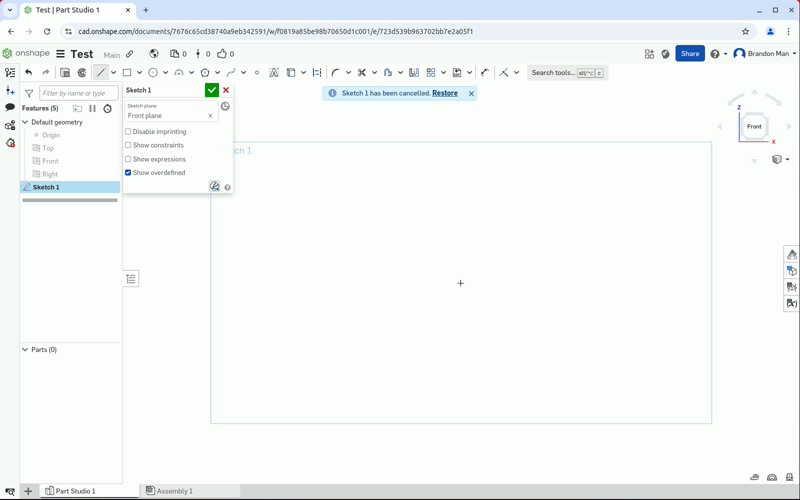
click(460, 282)
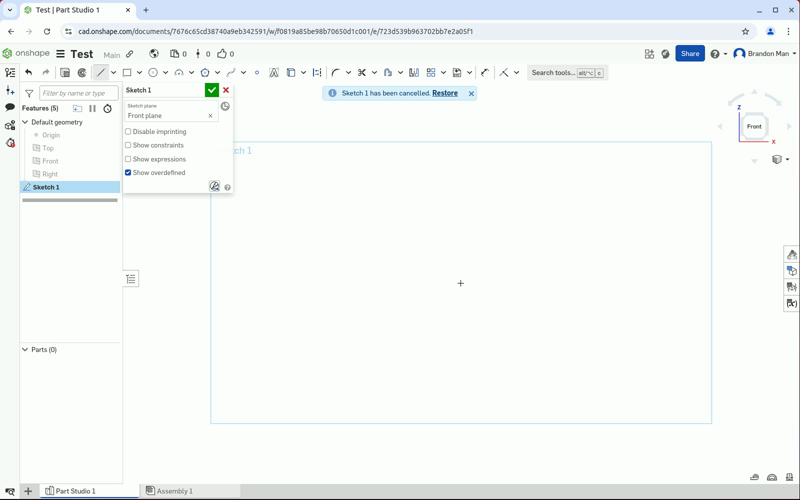
key_up(shift)
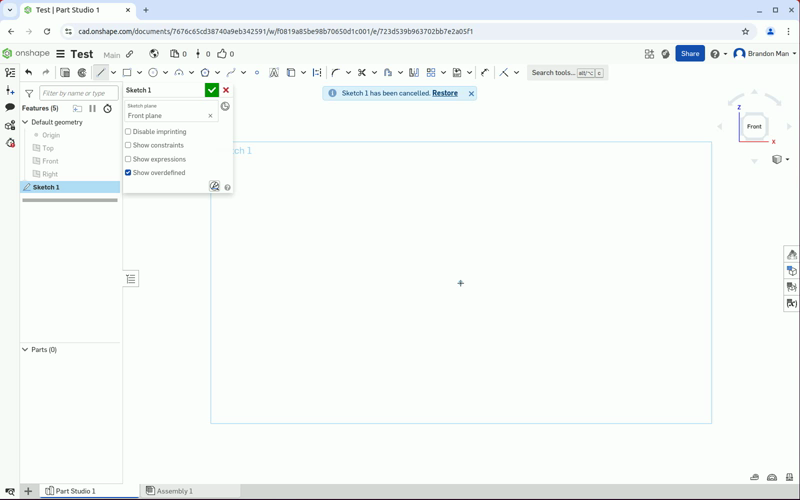
key_down(shift)
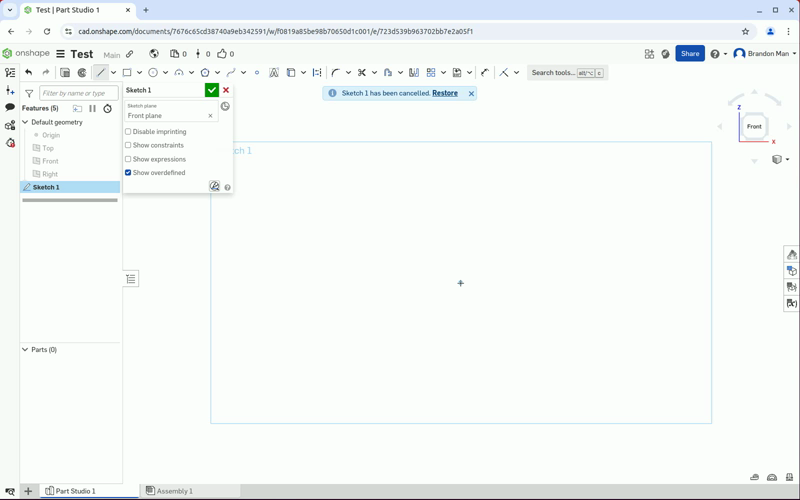
mouse_move(573, 282)
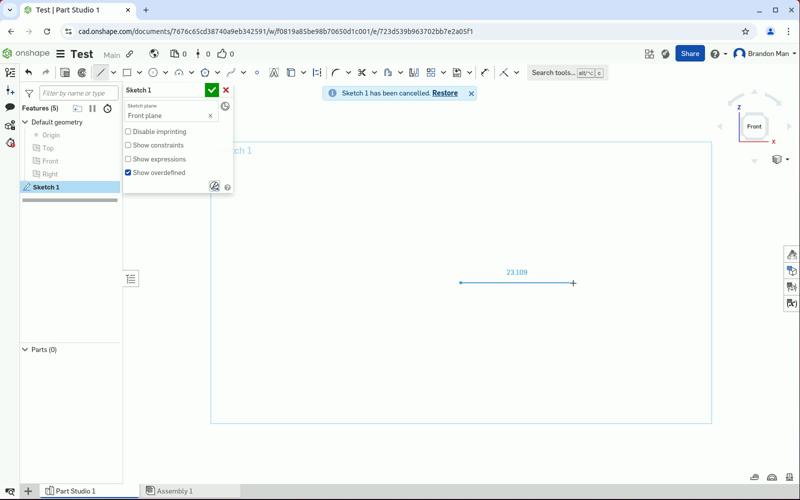
click(573, 282)
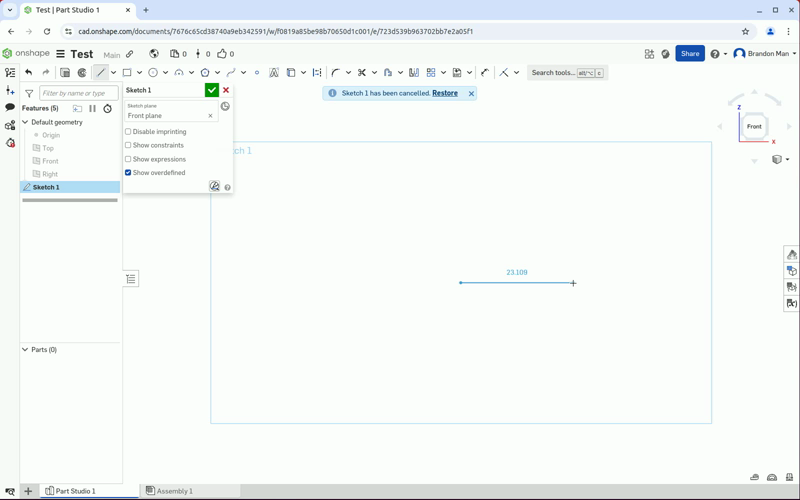
key_up(shift)
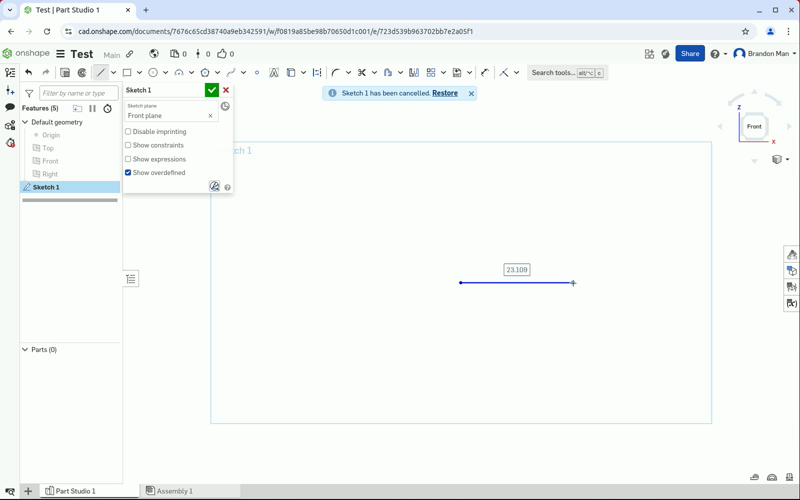
key_down(shift)
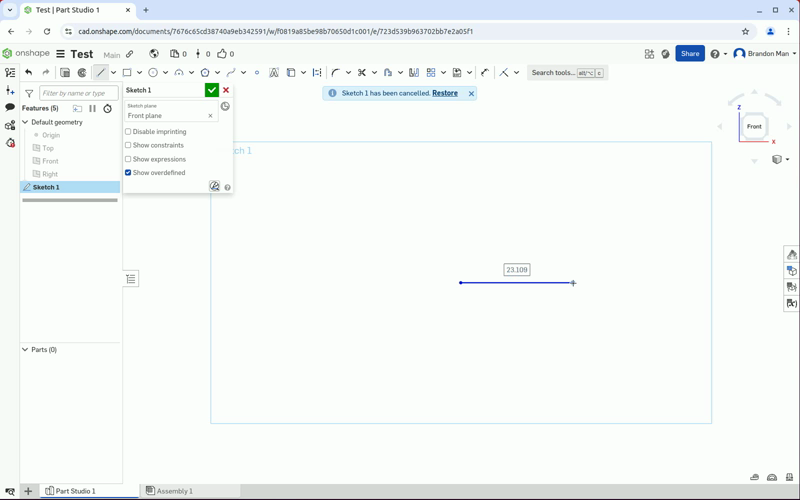
mouse_move(589, 282)
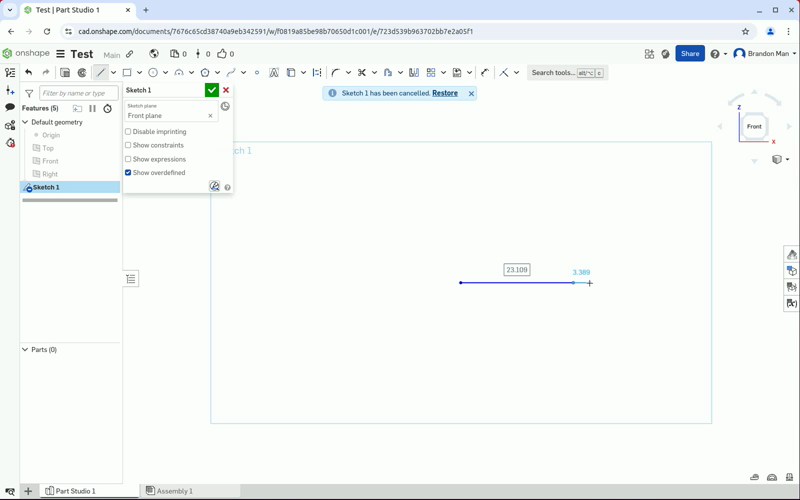
mouse_move(573, 275)
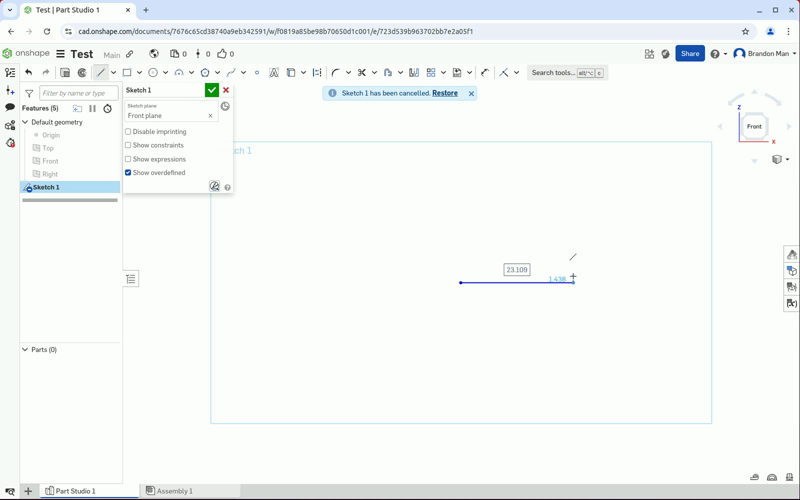
scroll(6)
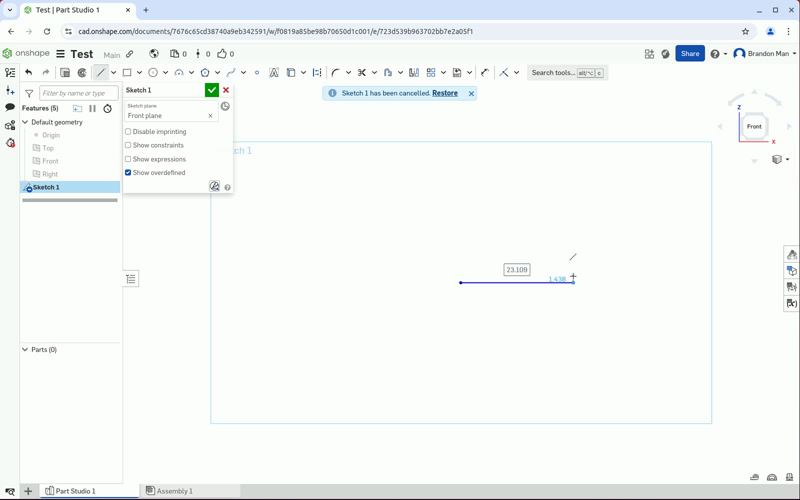
scroll(6)
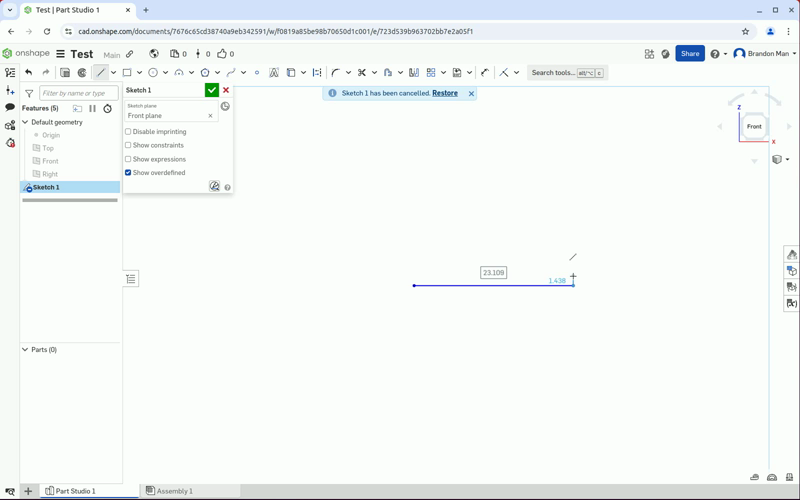
scroll(6)
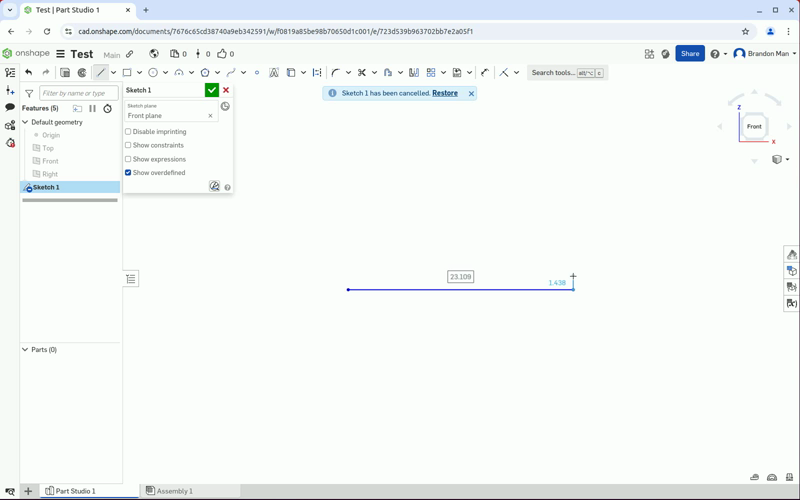
scroll(6)
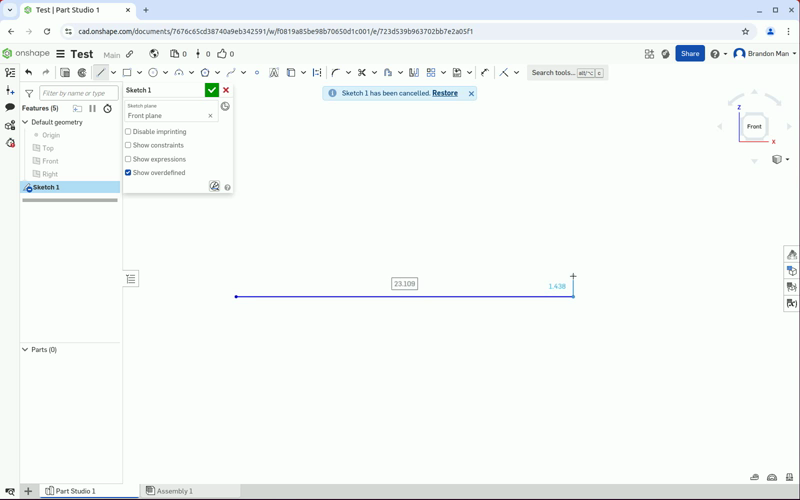
scroll(6)
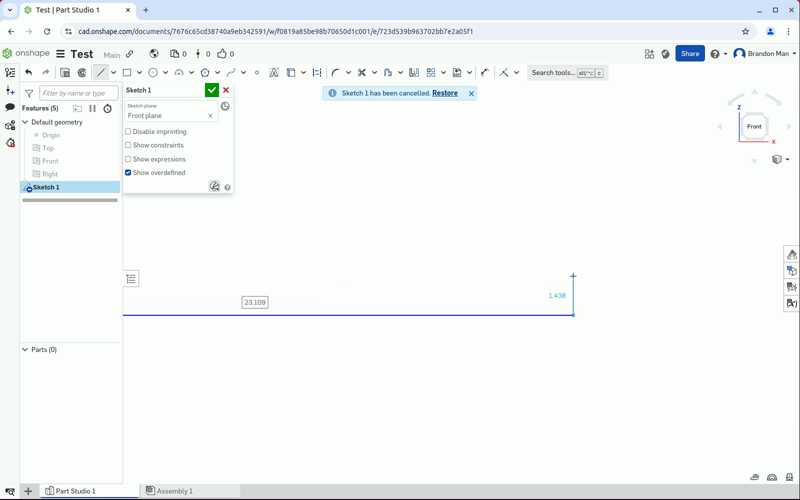
scroll(6)
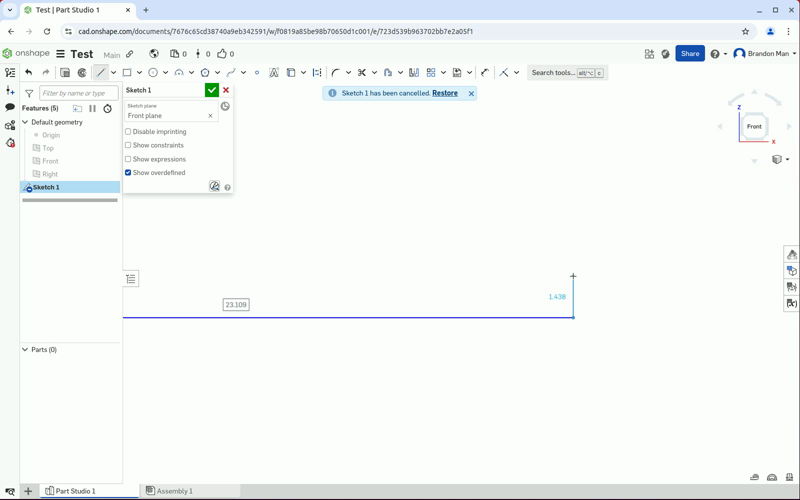
scroll(6)
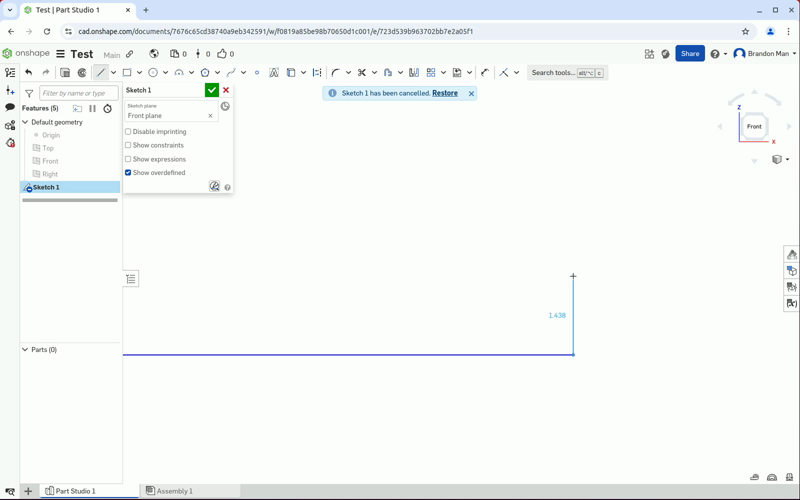
click(573, 275)
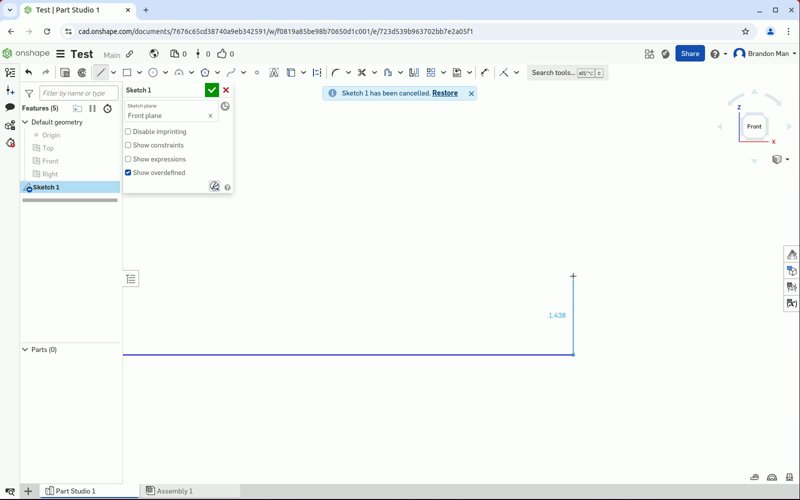
scroll(-6)
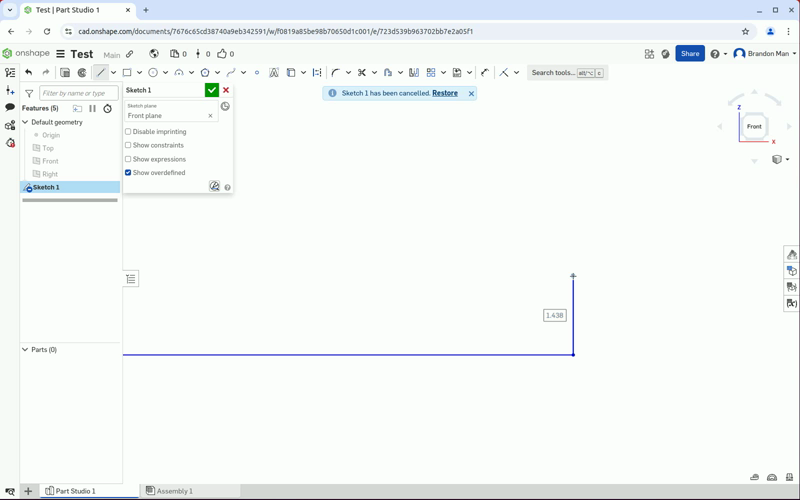
scroll(-6)
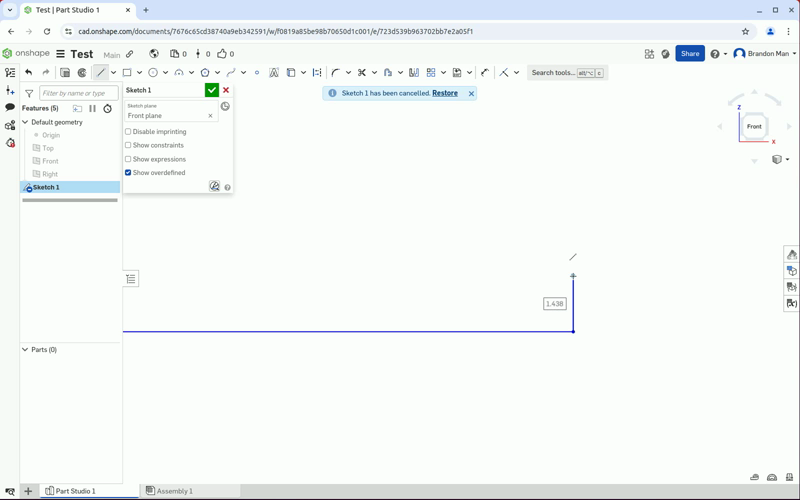
scroll(-6)
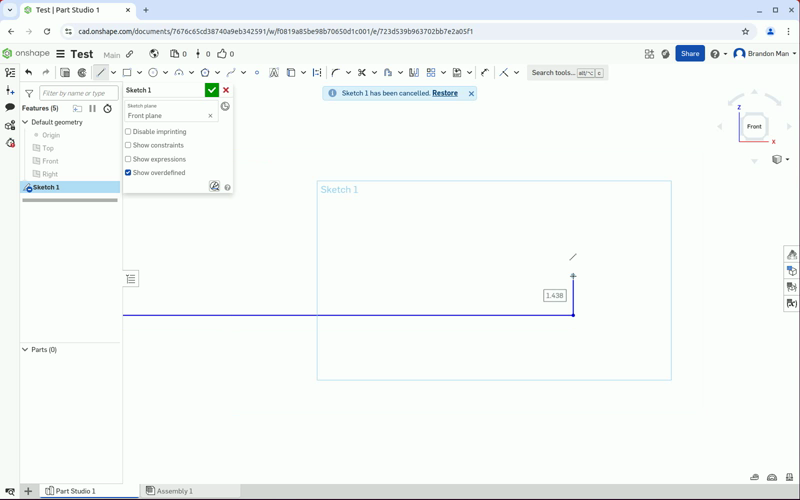
scroll(-6)
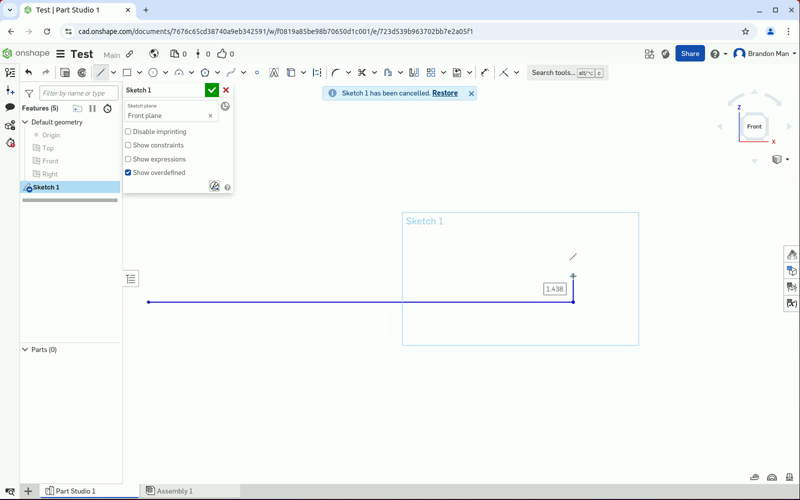
scroll(-6)
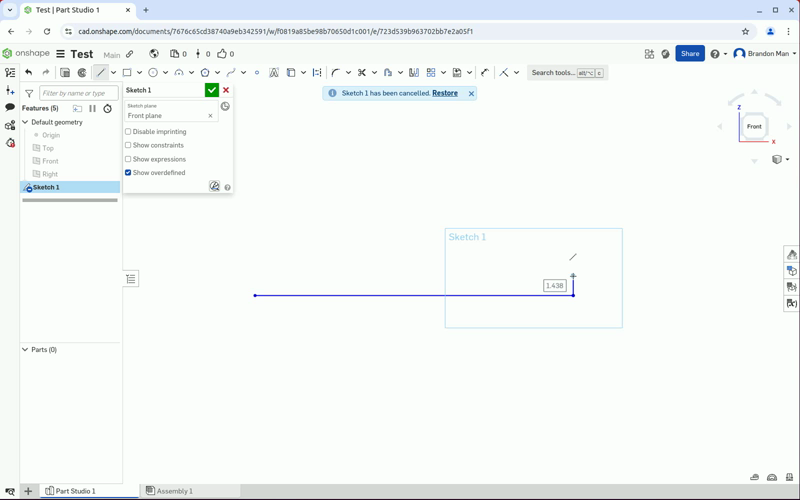
scroll(-6)
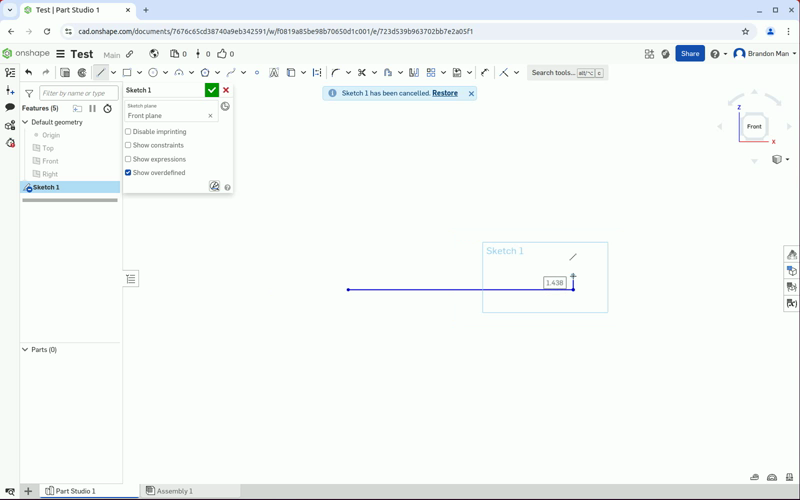
scroll(-6)
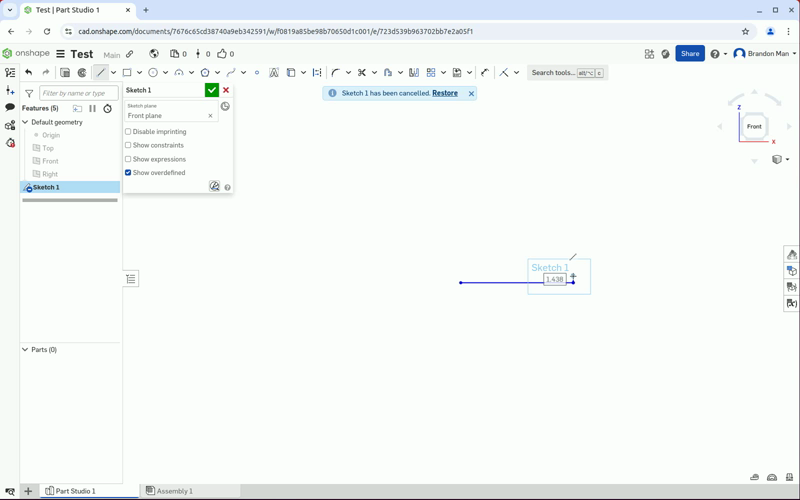
key_up(shift)
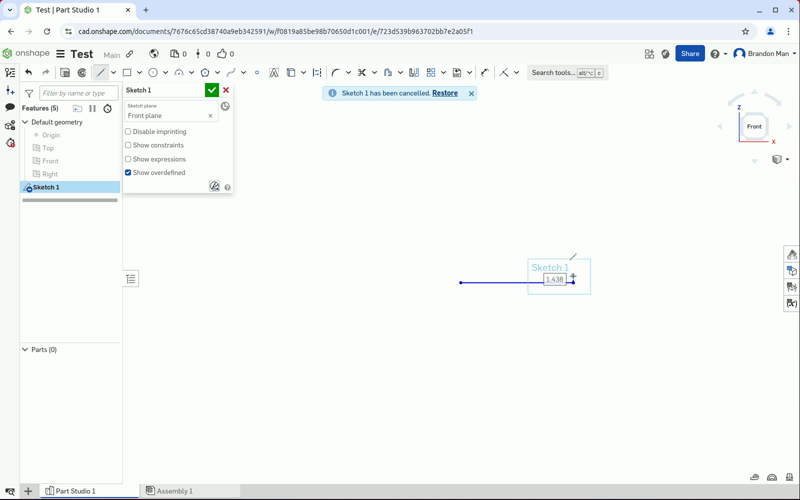
key_down(shift)
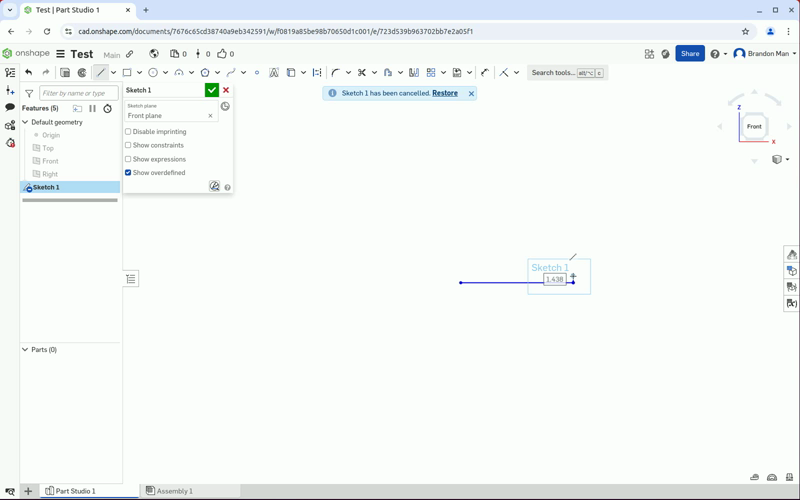
mouse_move(467, 275)
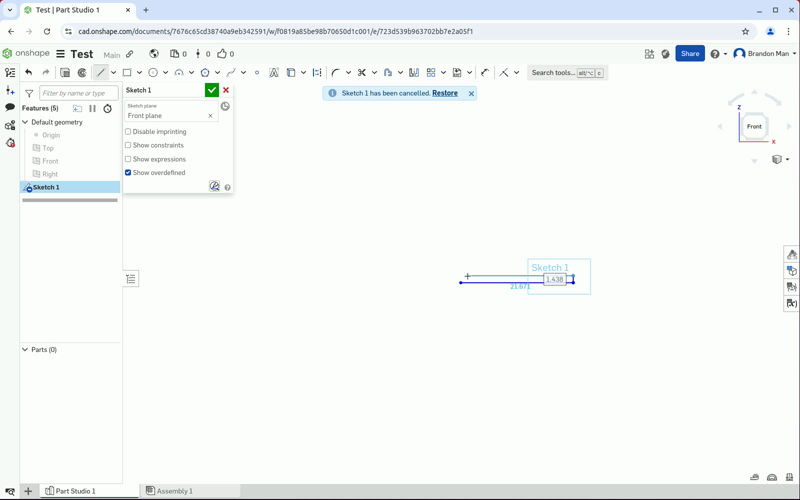
click(467, 275)
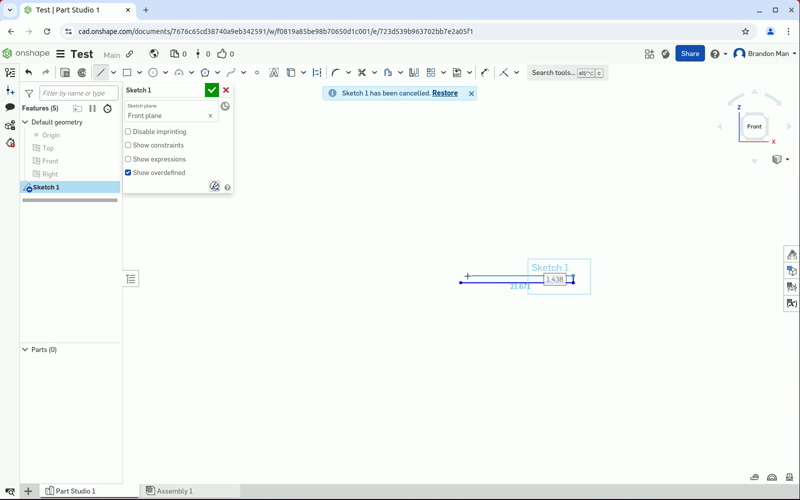
key_up(shift)
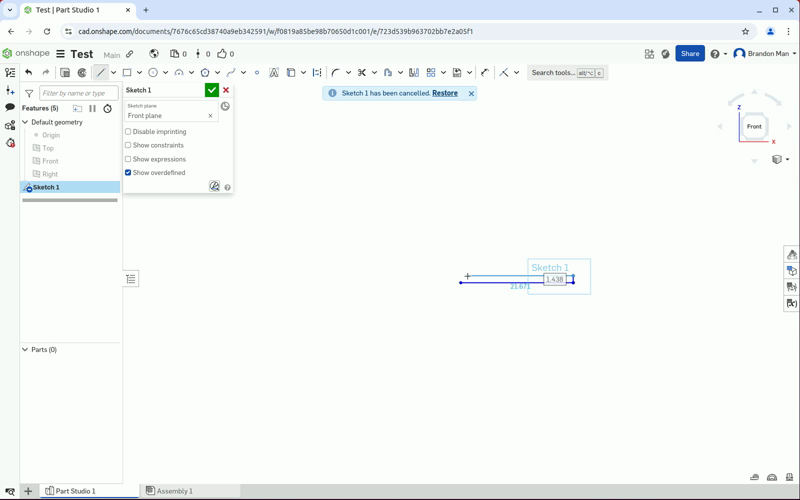
key_down(shift)
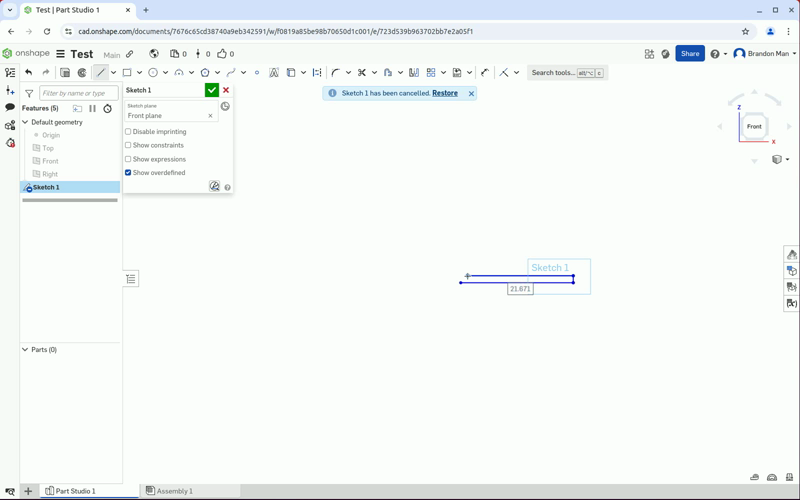
mouse_move(467, 170)
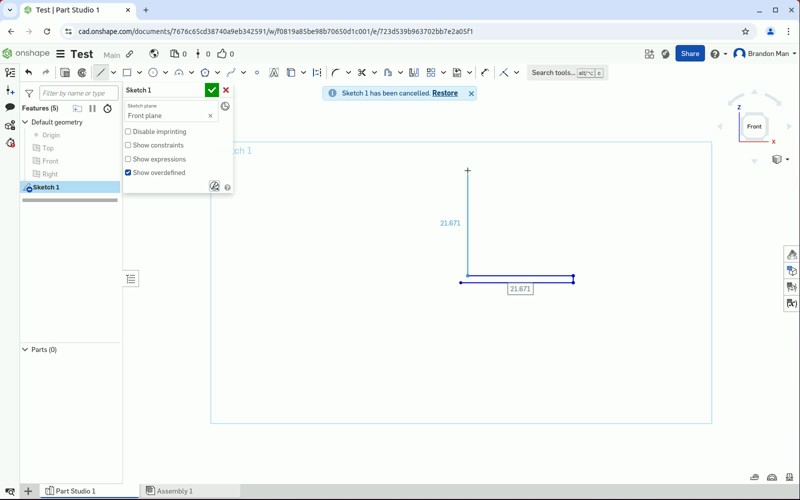
click(467, 170)
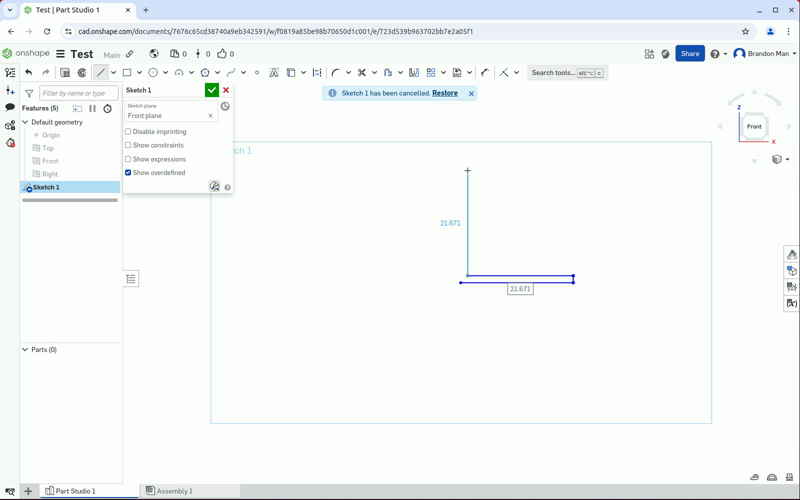
key_up(shift)
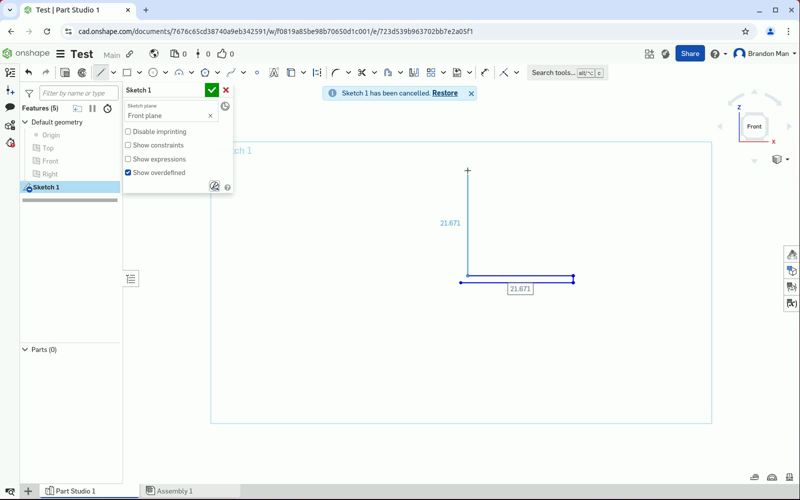
key_down(shift)
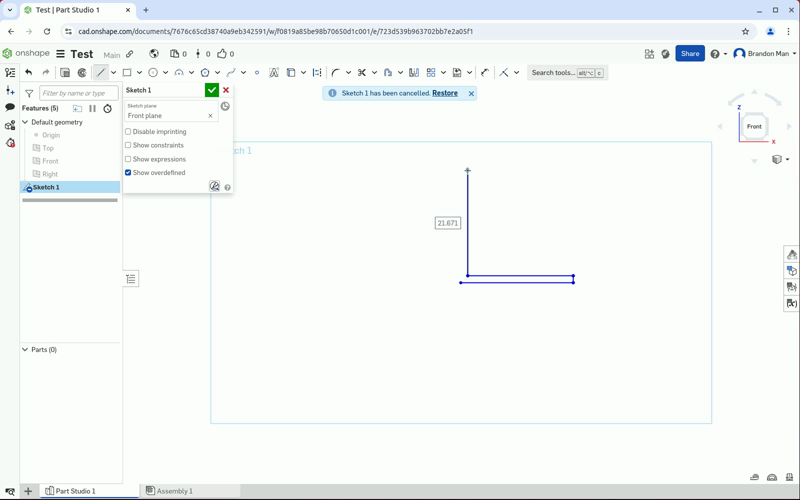
mouse_move(498, 170)
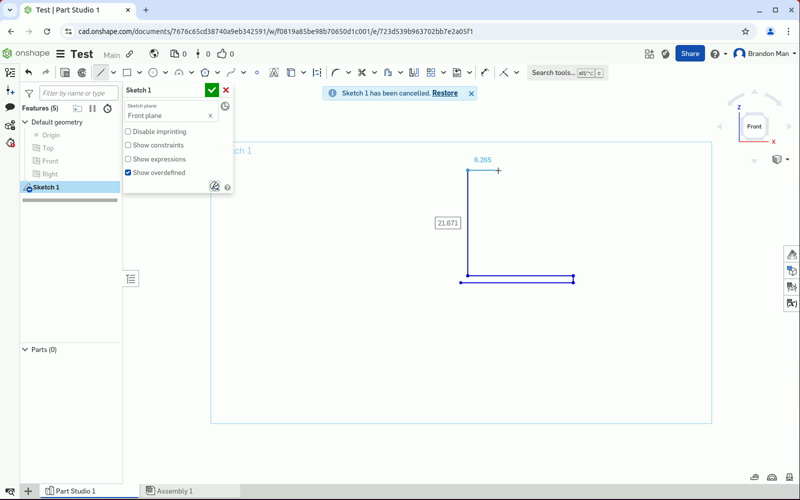
mouse_move(460, 170)
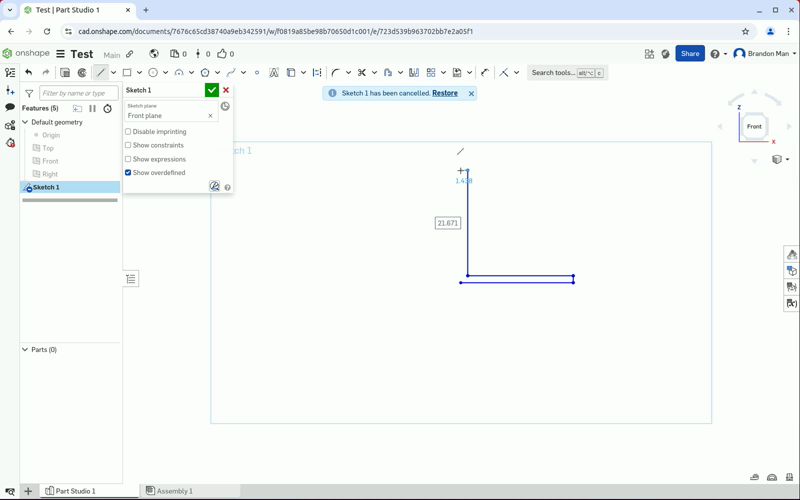
scroll(6)
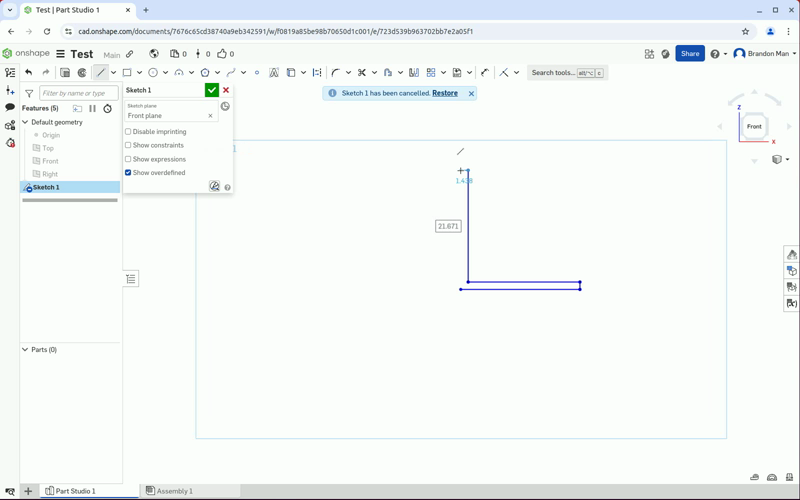
scroll(6)
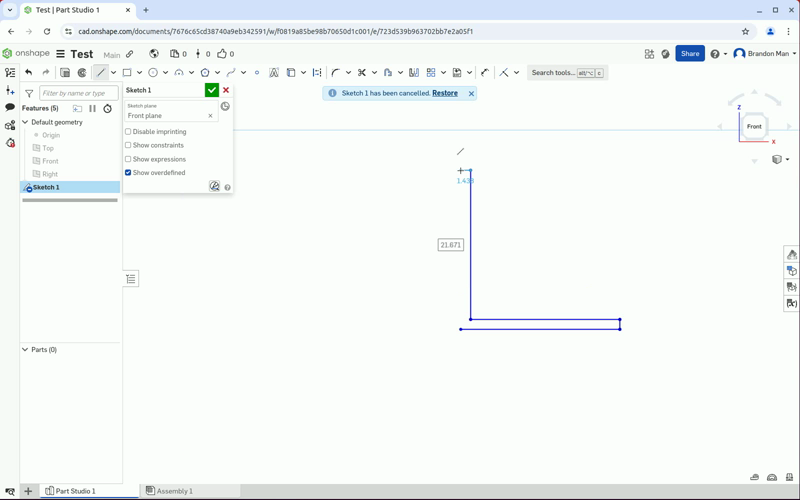
scroll(6)
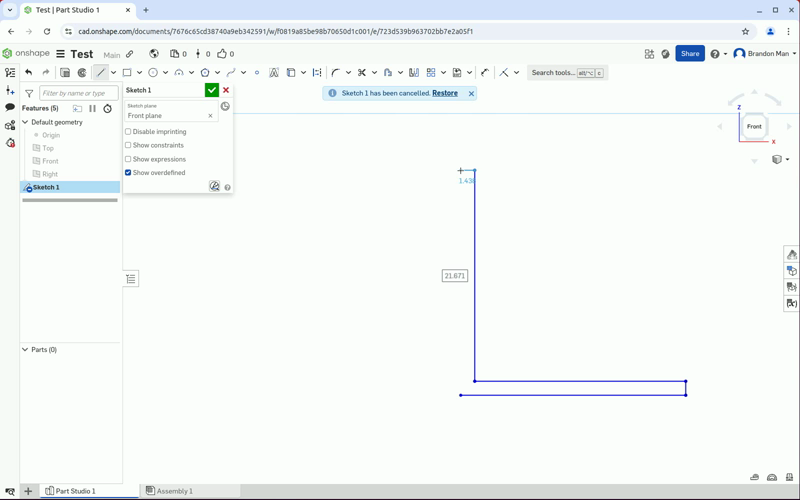
scroll(6)
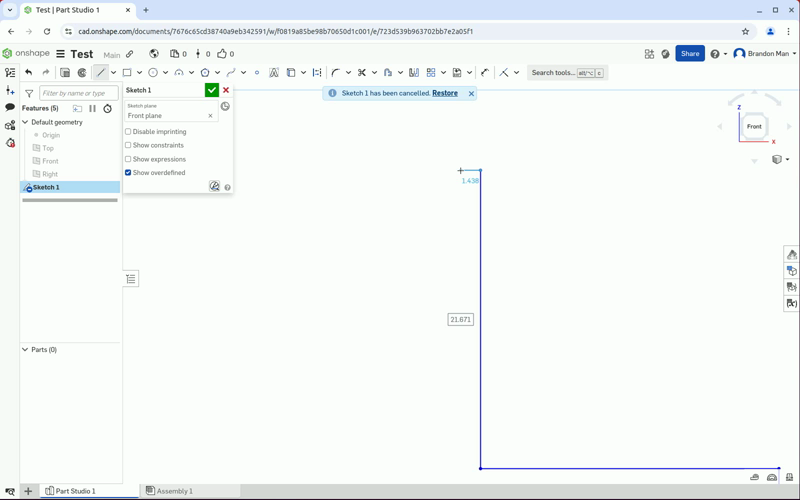
scroll(6)
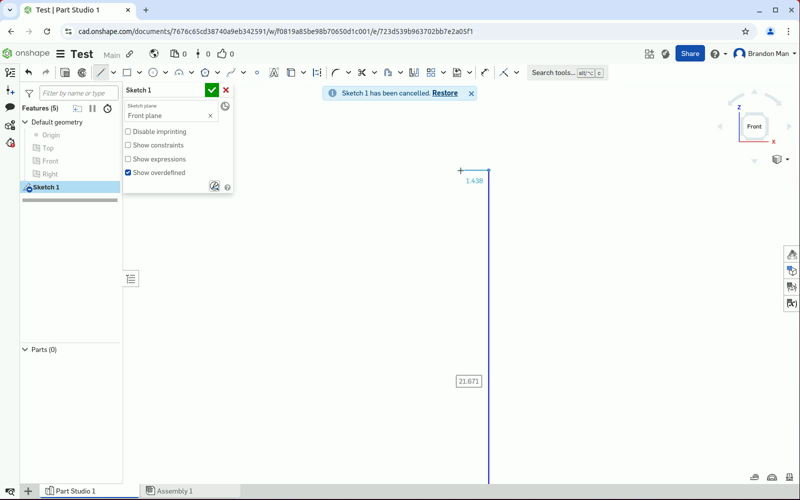
scroll(6)
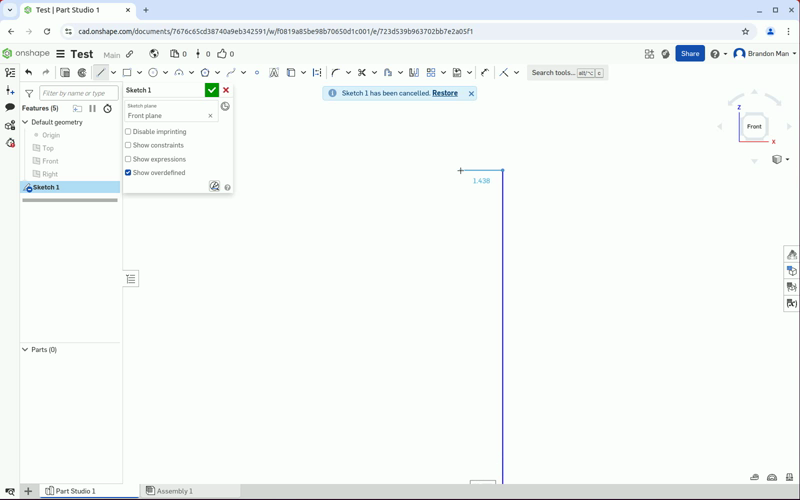
scroll(6)
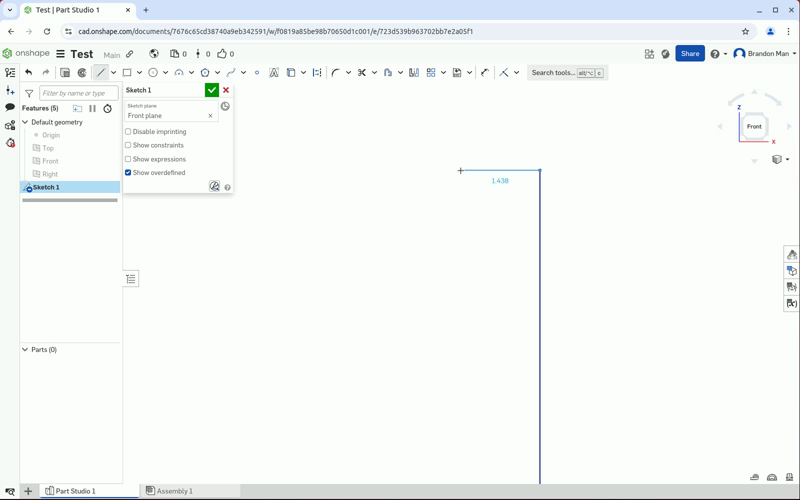
click(460, 170)
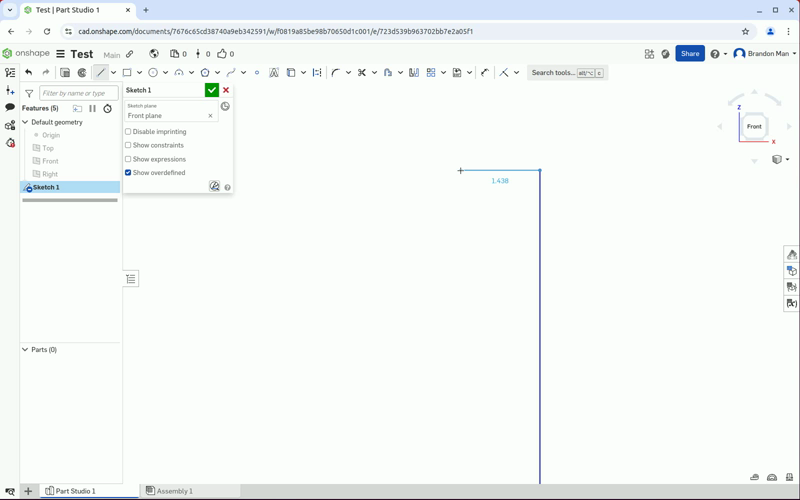
scroll(-6)
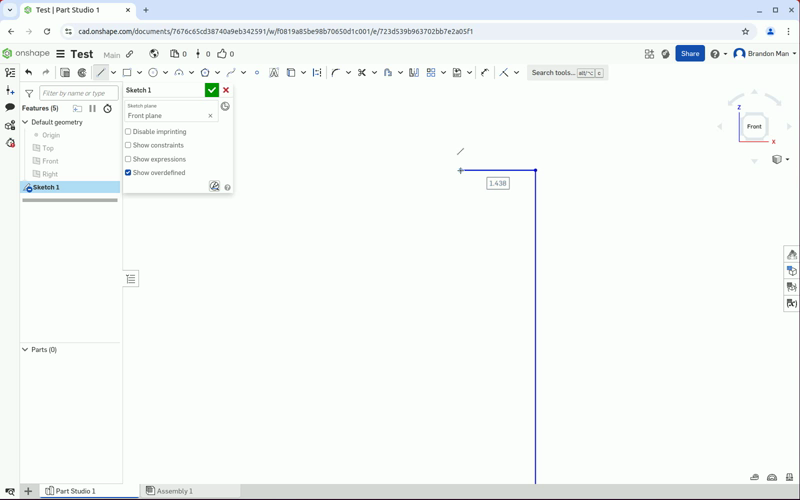
scroll(-6)
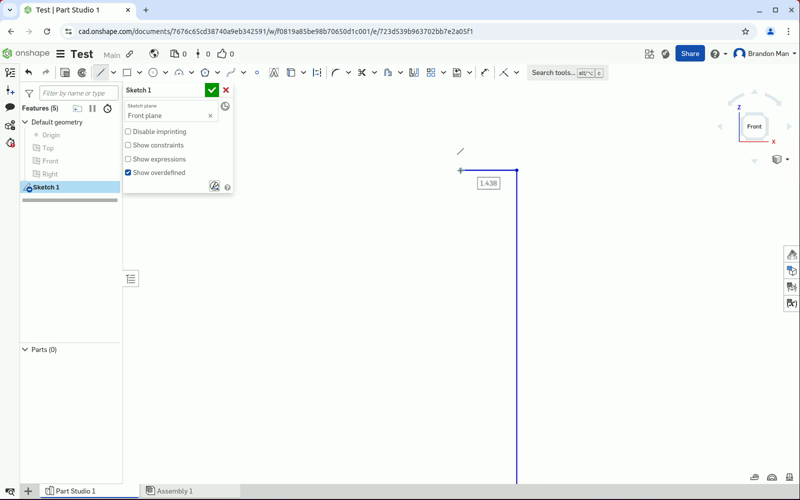
scroll(-6)
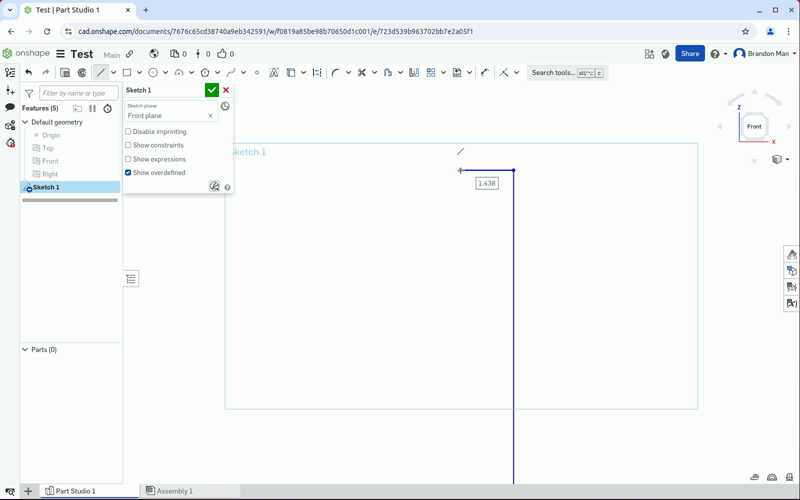
scroll(-6)
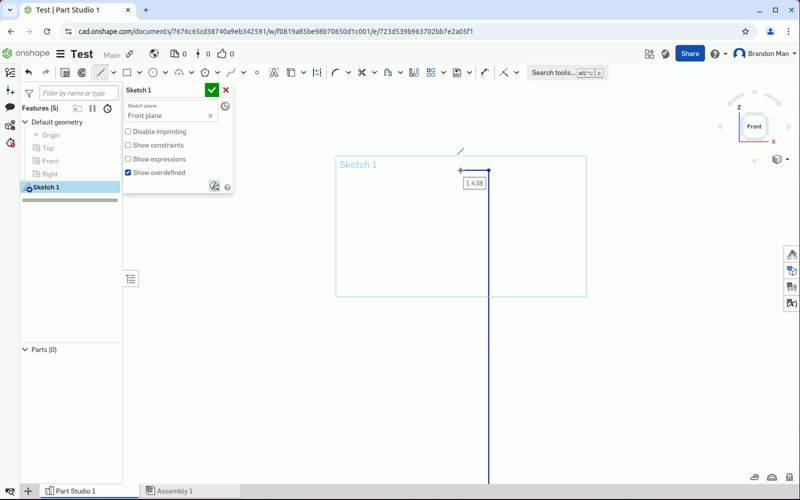
scroll(-6)
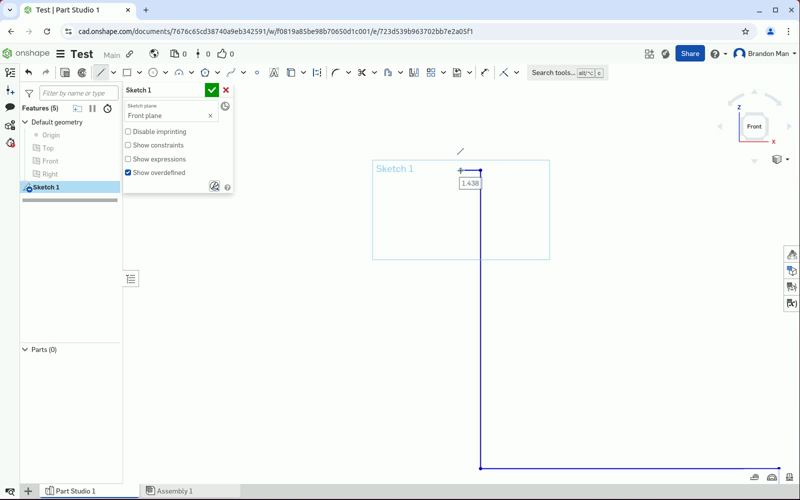
scroll(-6)
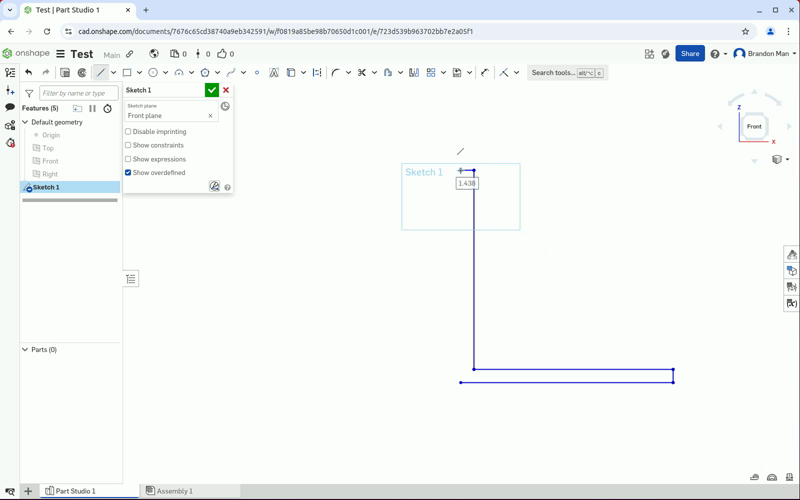
scroll(-6)
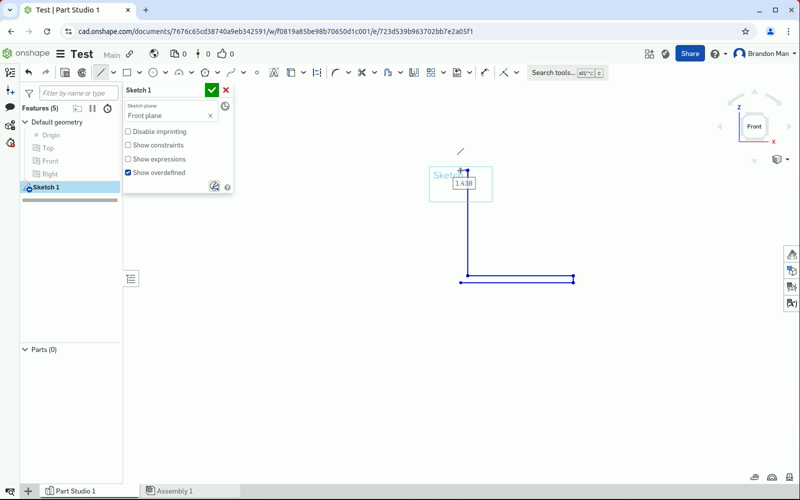
key_up(shift)
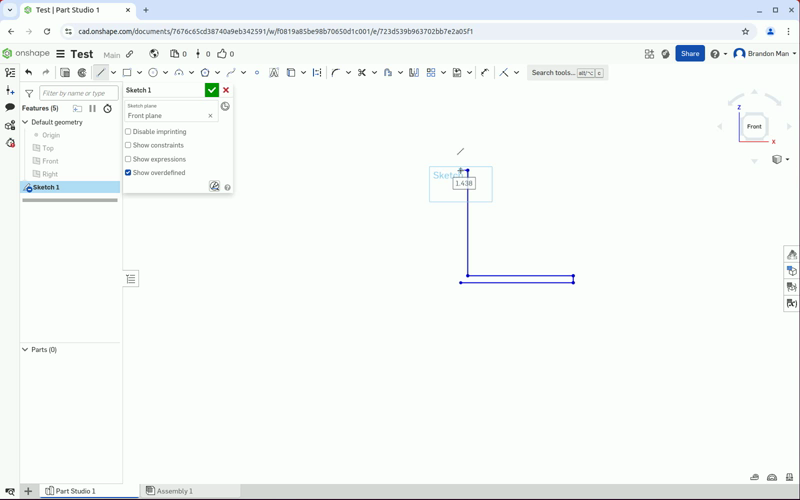
key_down(shift)
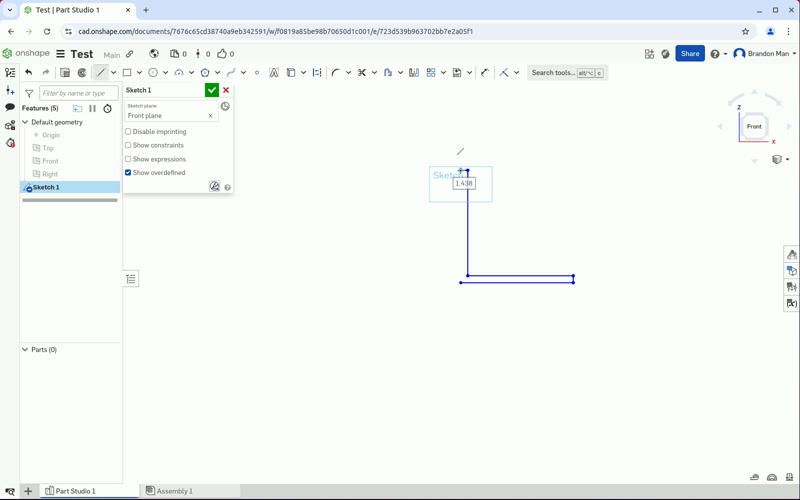
mouse_move(460, 282)
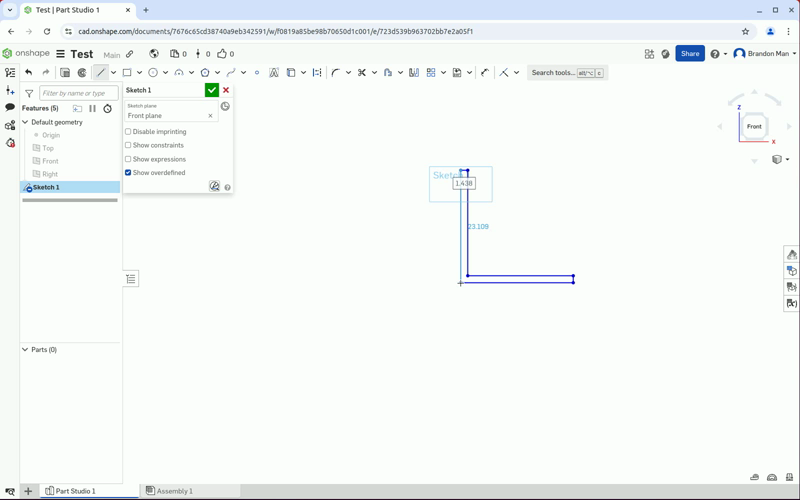
key_up(shift)
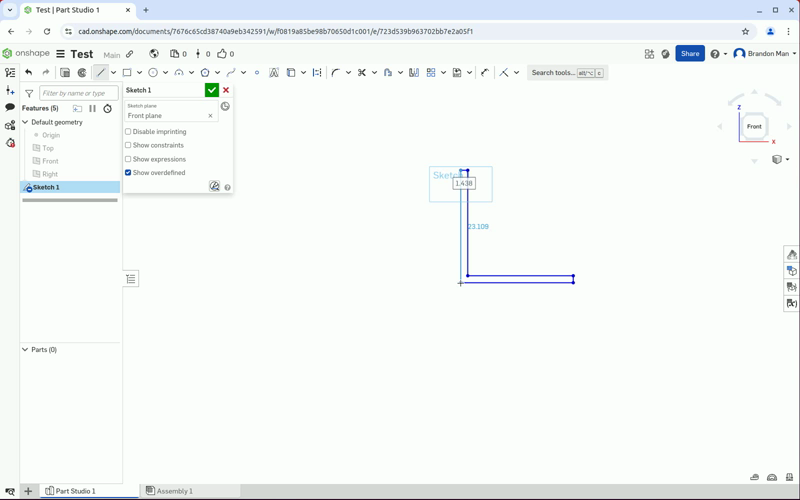
click(460, 282)
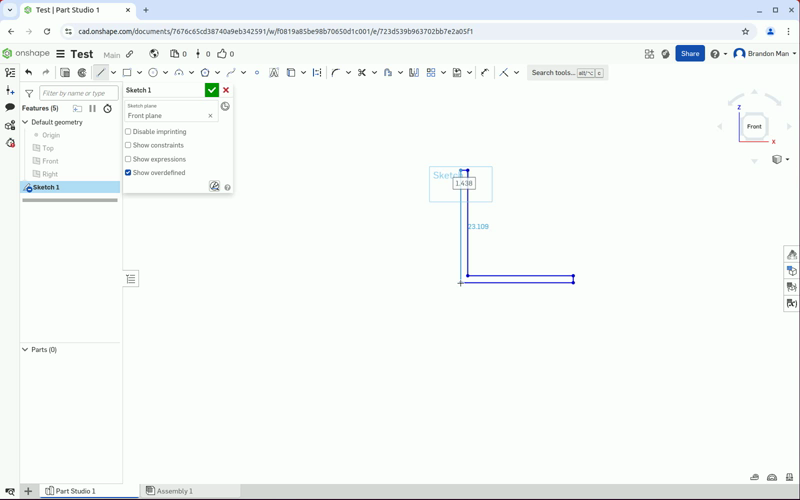
key(esc)
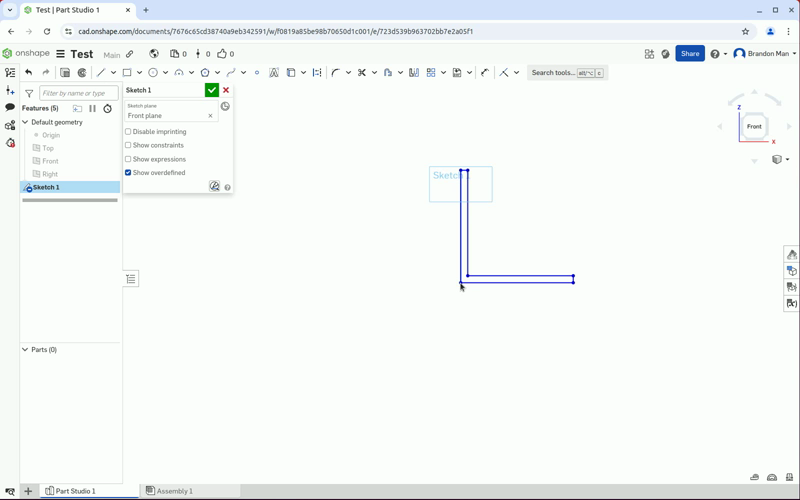
mouse_move(555, 278)
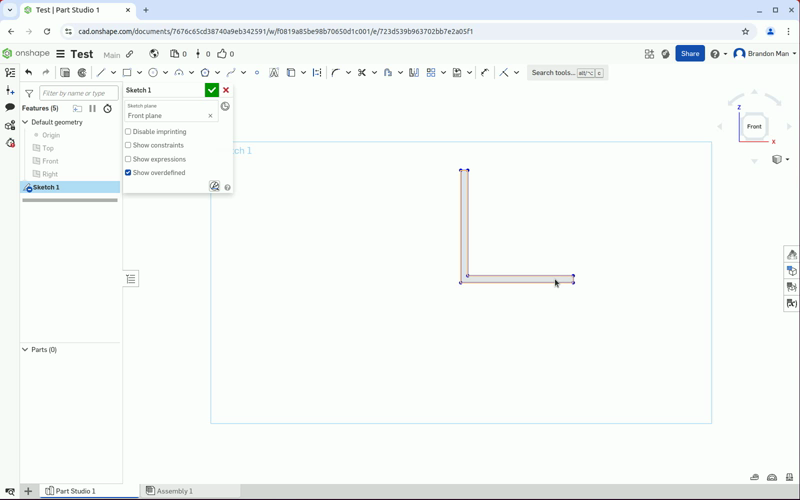
scroll(6)
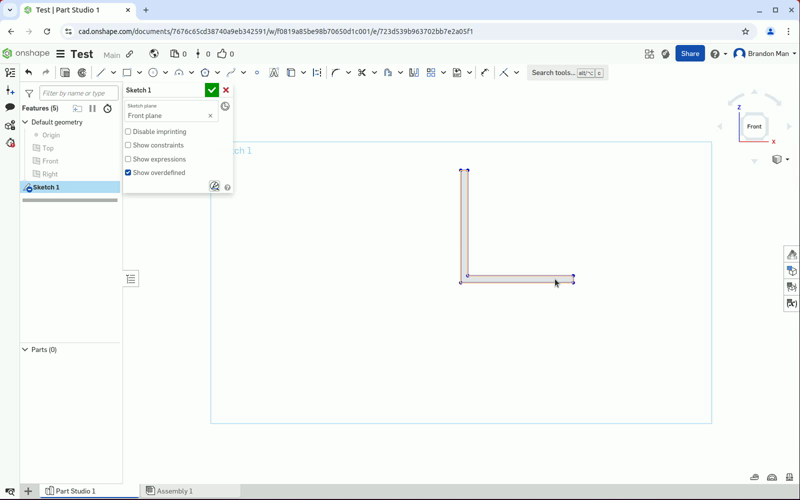
scroll(6)
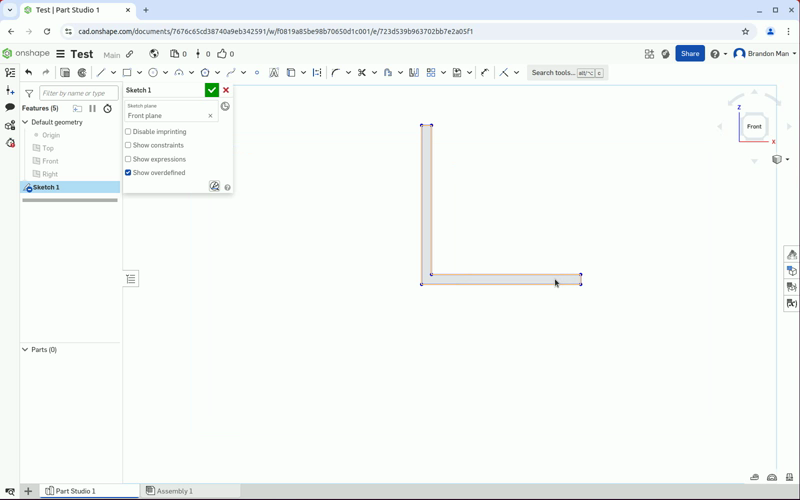
scroll(6)
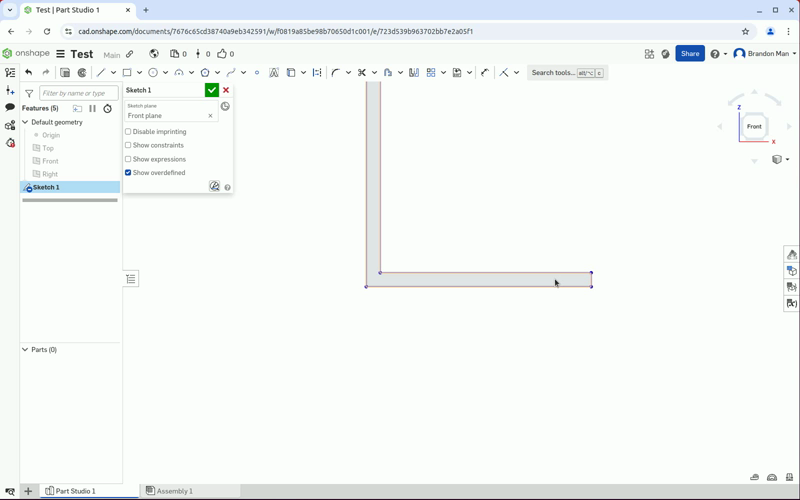
scroll(6)
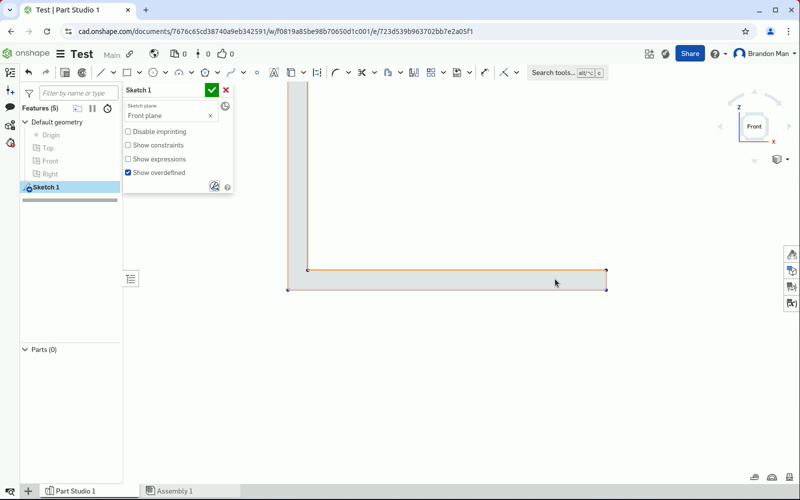
scroll(6)
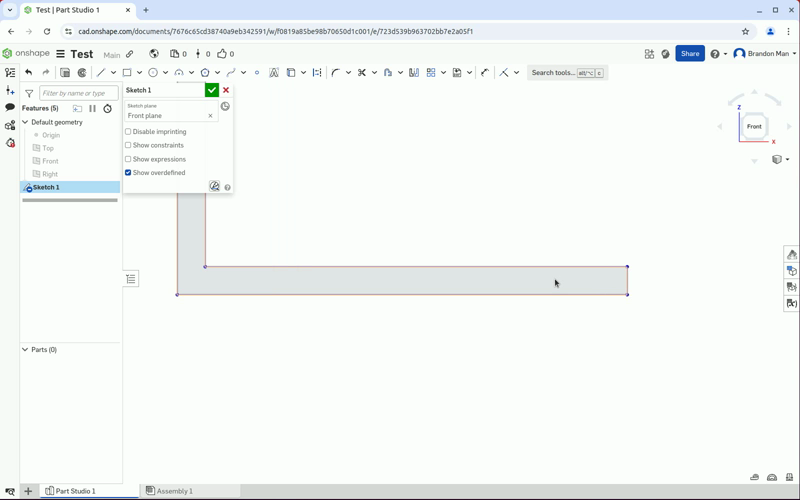
scroll(6)
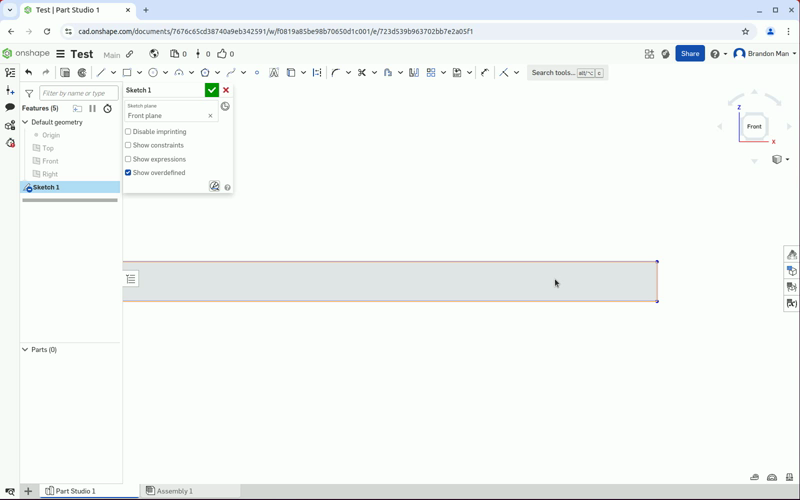
scroll(6)
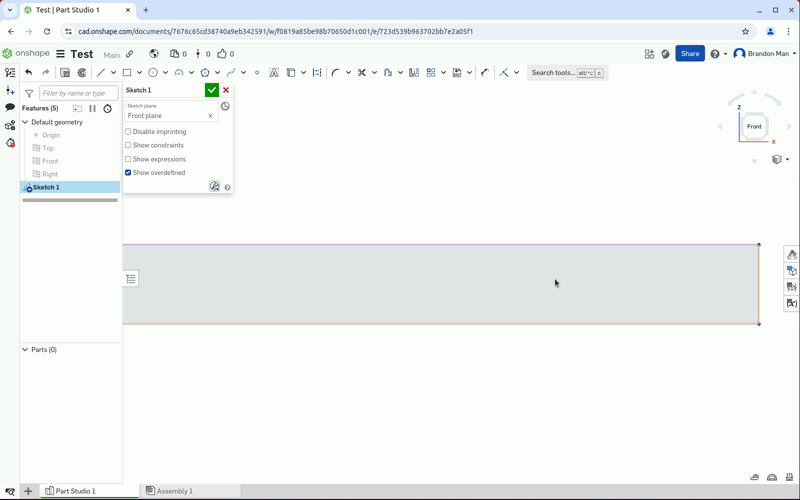
click(555, 278)
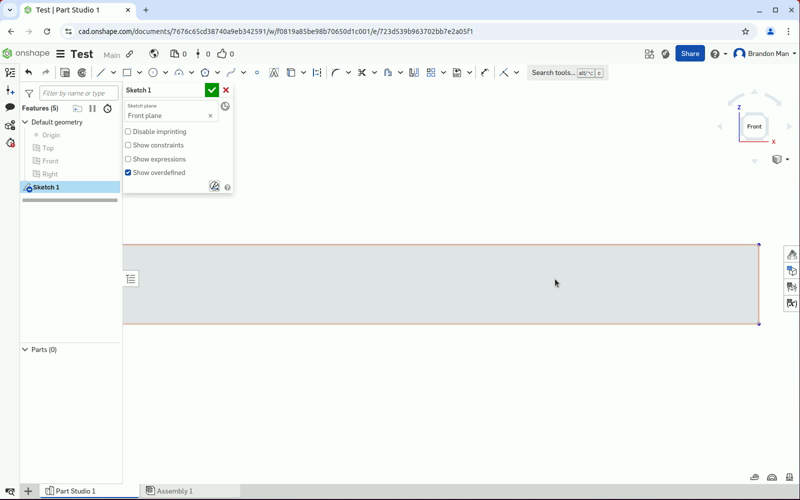
scroll(-6)
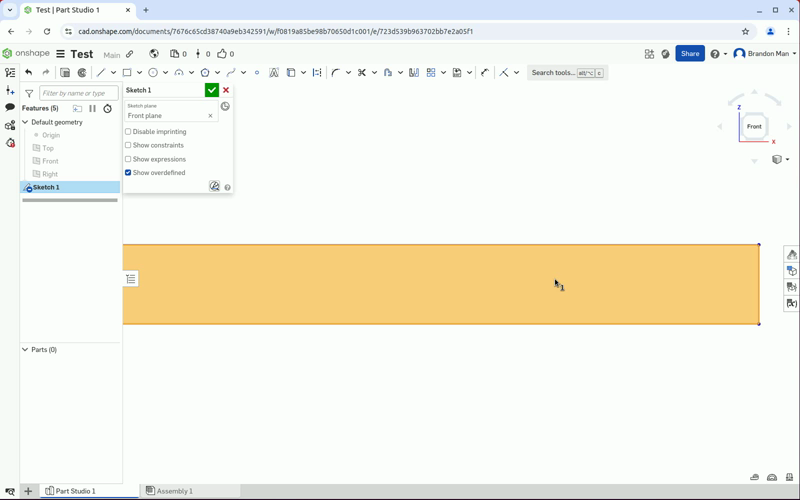
scroll(-6)
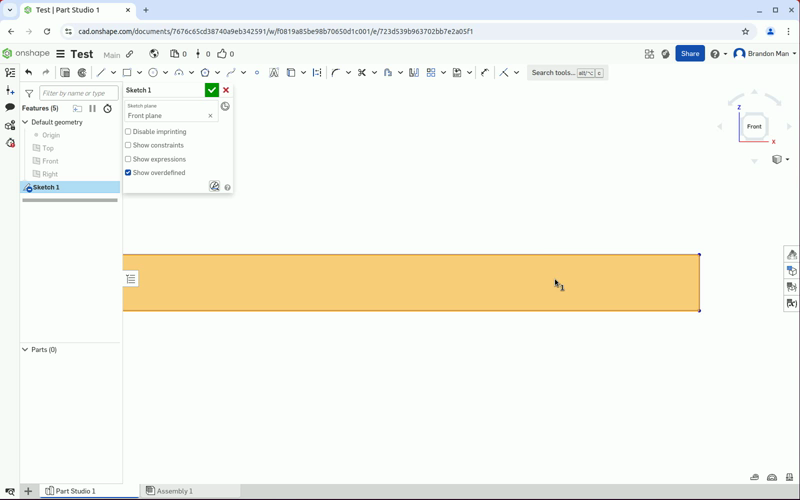
scroll(-6)
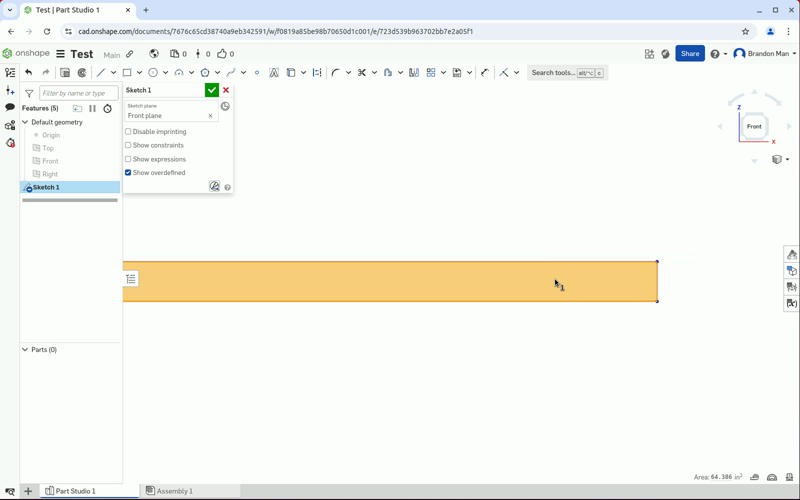
scroll(-6)
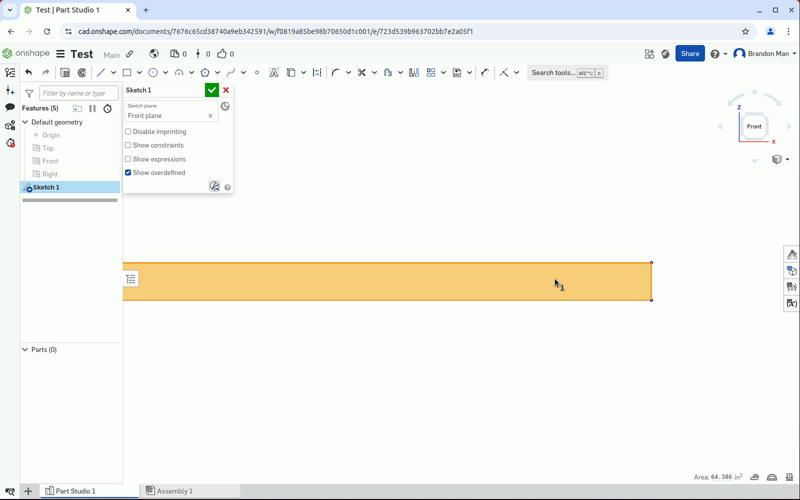
scroll(-6)
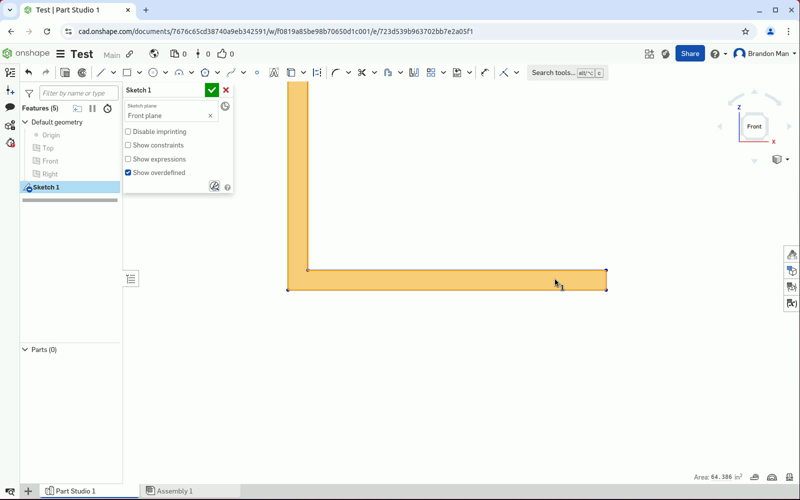
scroll(-6)
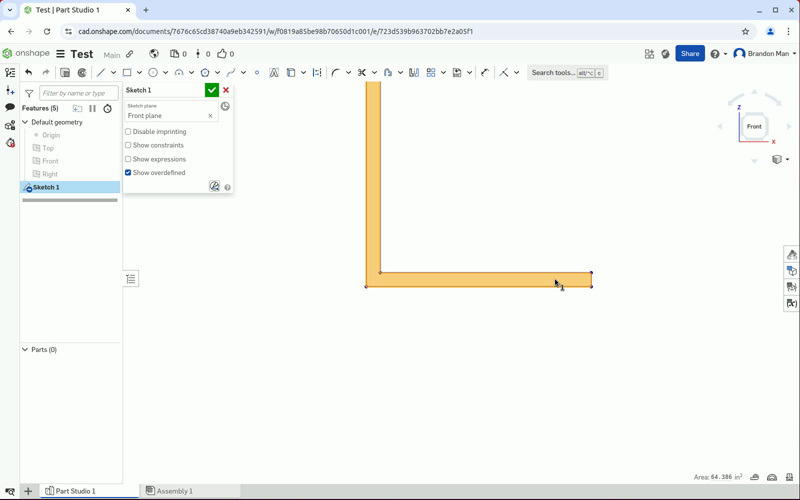
scroll(-6)
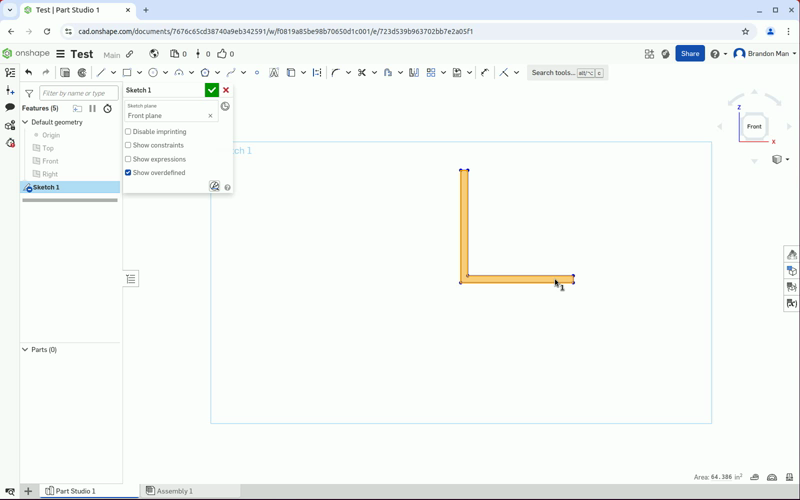
mouse_move(73, 352)
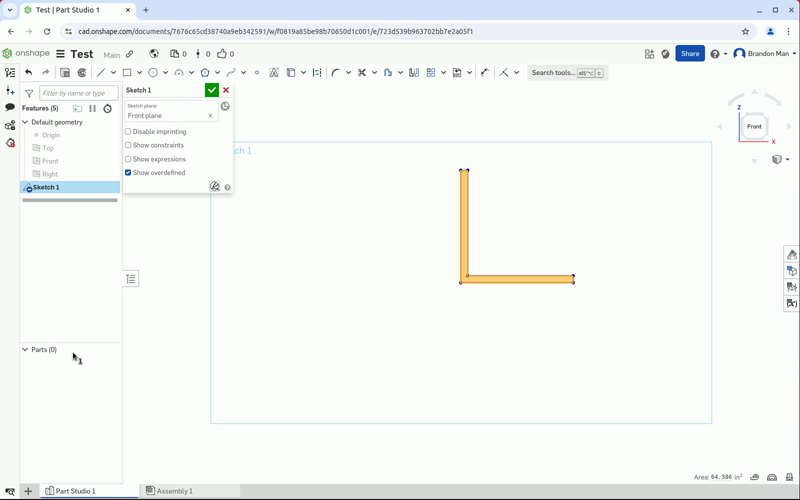
key(shift+y)
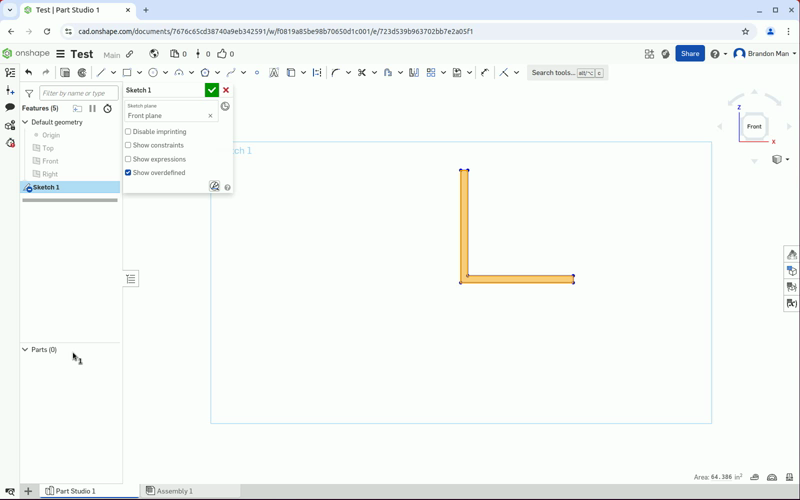
key(shift+e)
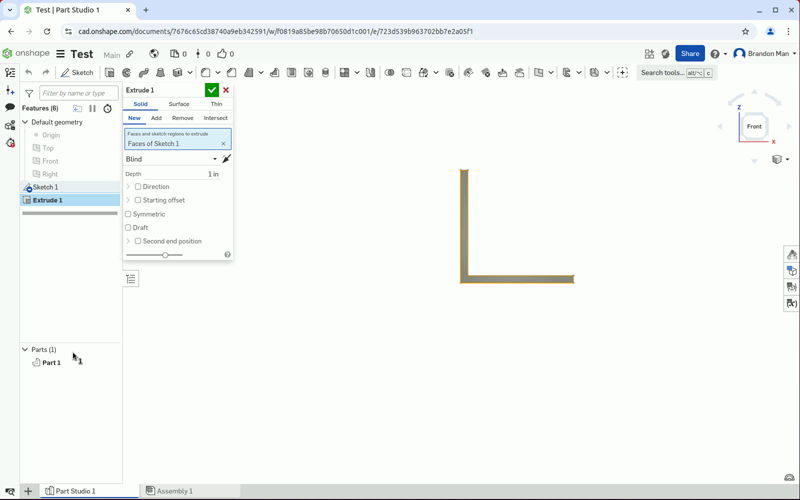
mouse_move(143, 106)
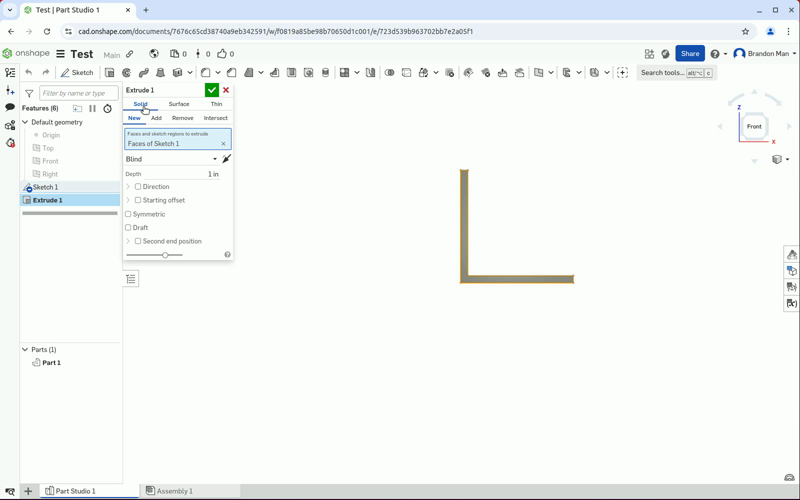
click(143, 106)
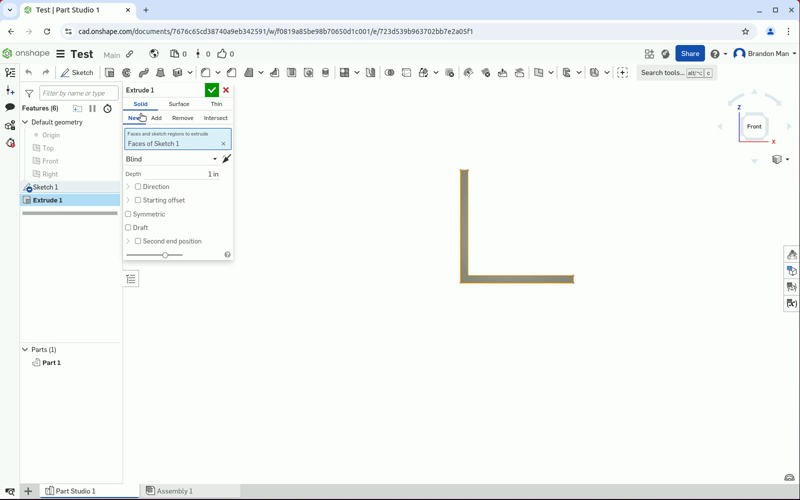
mouse_move(137, 120)
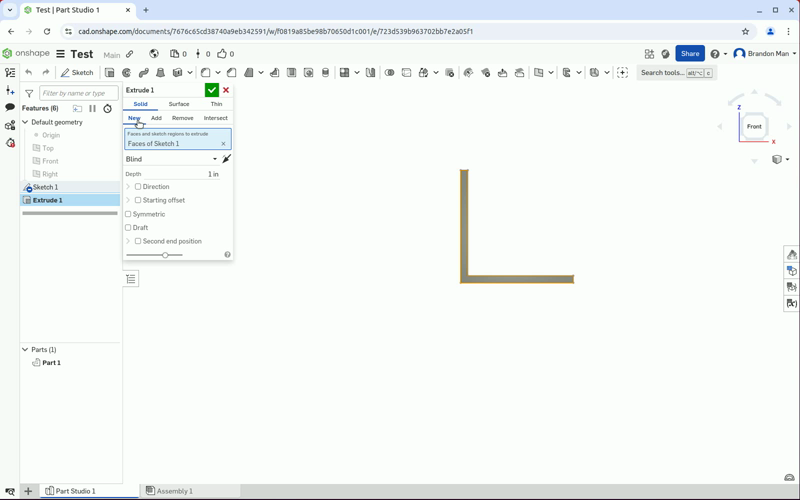
click(137, 120)
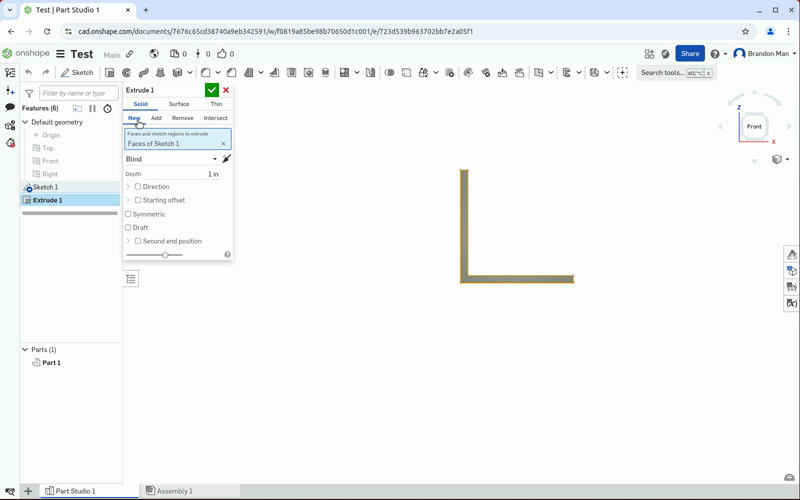
key(tab, 4)
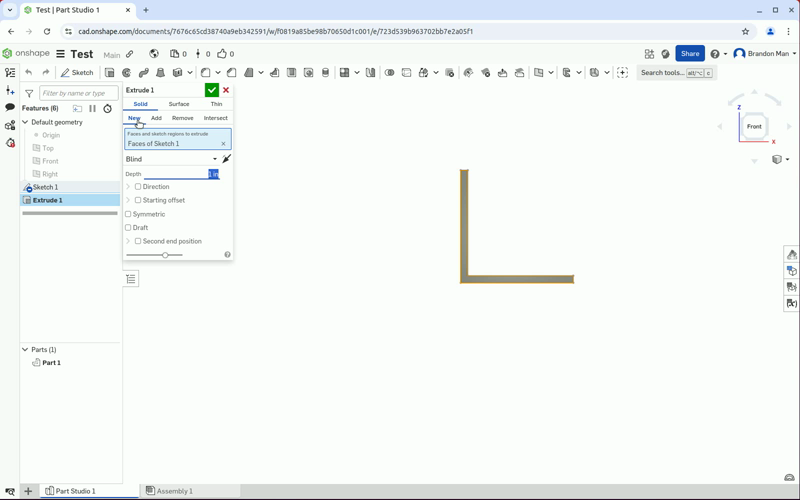
text(43.328)
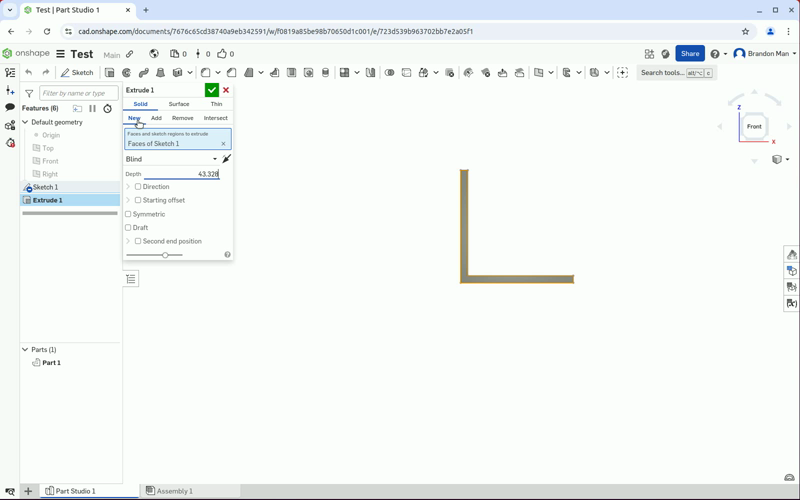
key(tab, 3)
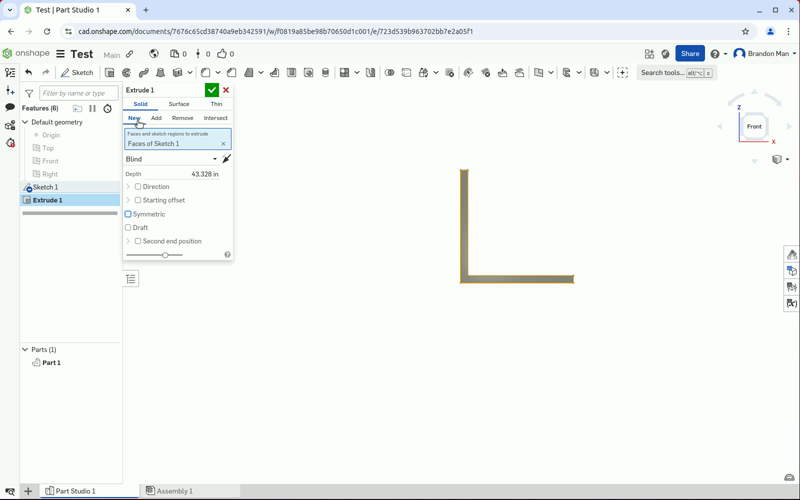
key(space)
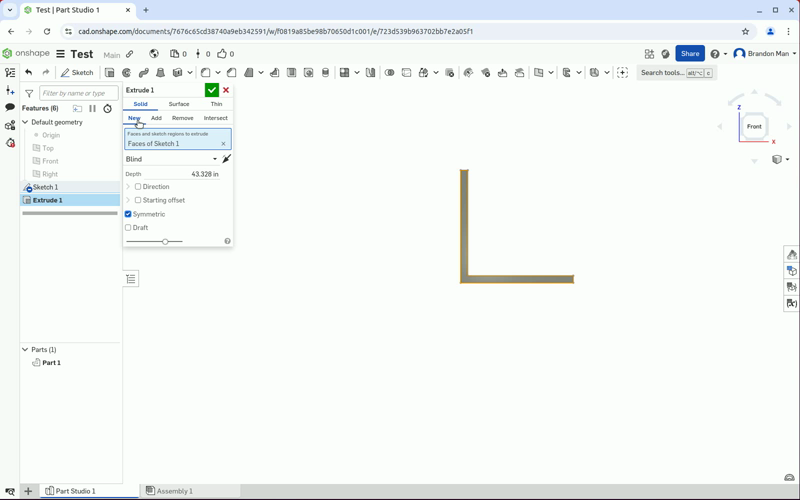
key(enter)
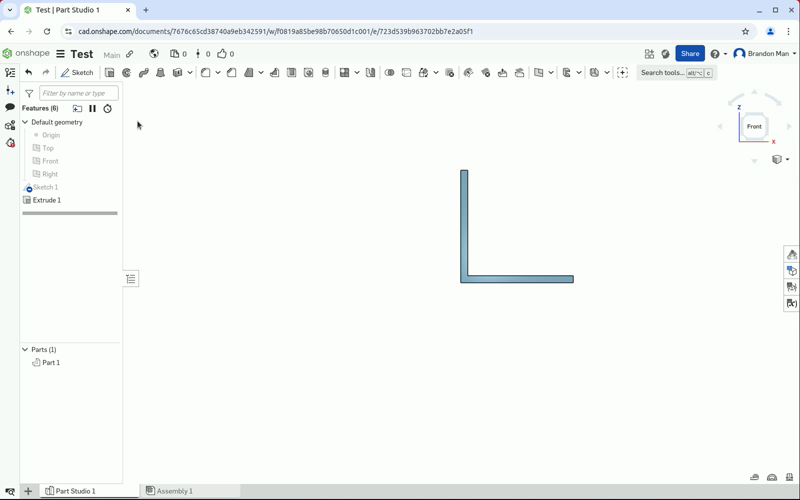
key(shift+h)
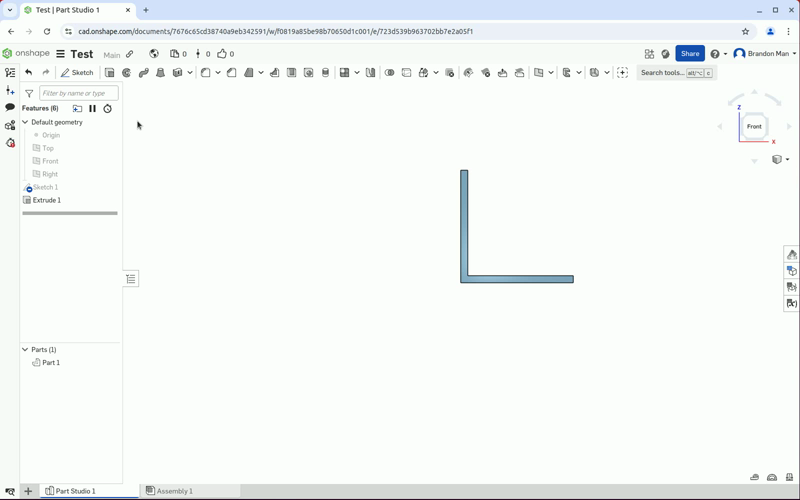
key(shift+h)
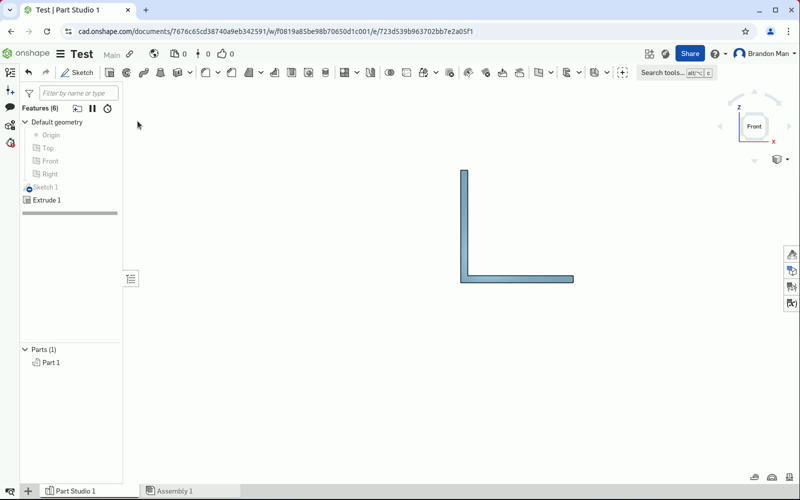
mouse_move(73, 189)
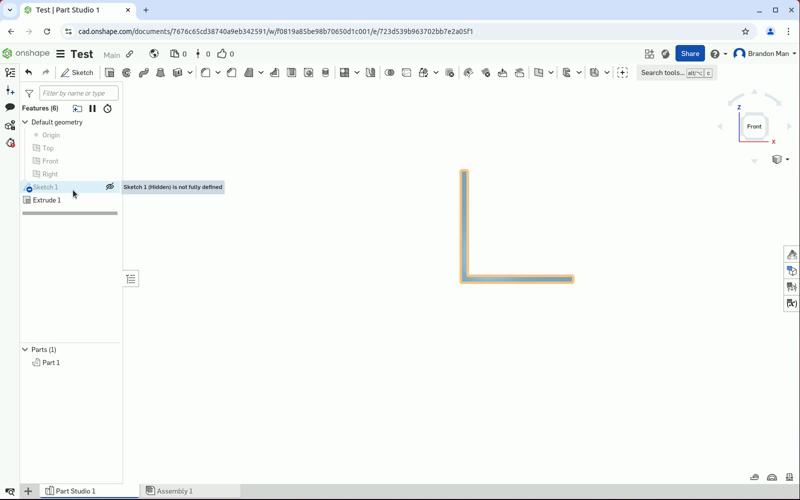
click(73, 189)
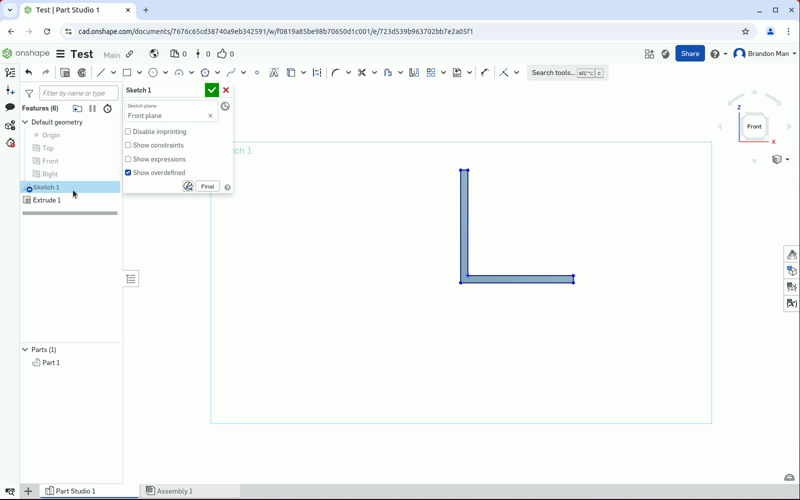
mouse_move(229, 92)
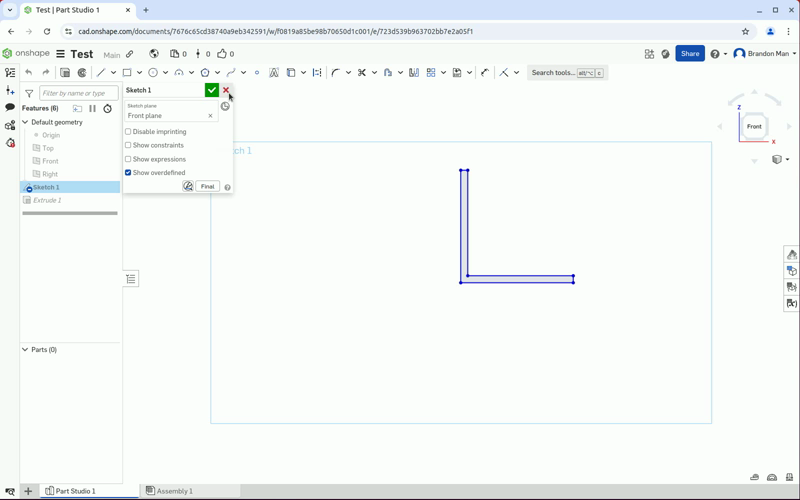
click(229, 92)
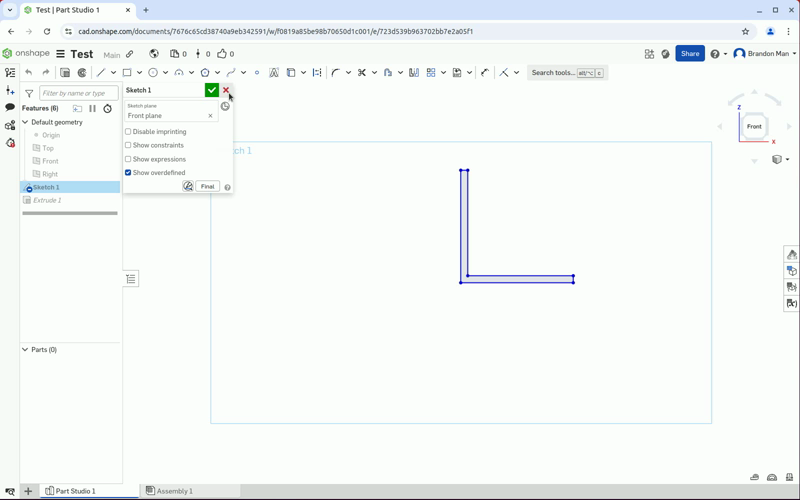
key(shift+s)
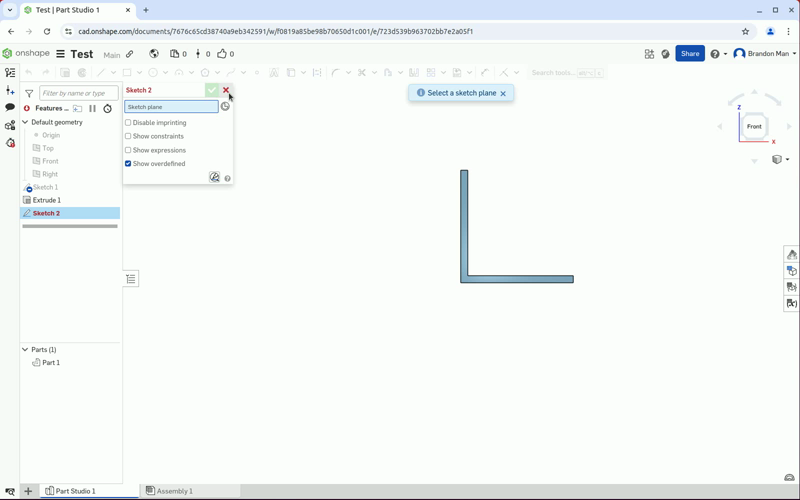
mouse_move(73, 163)
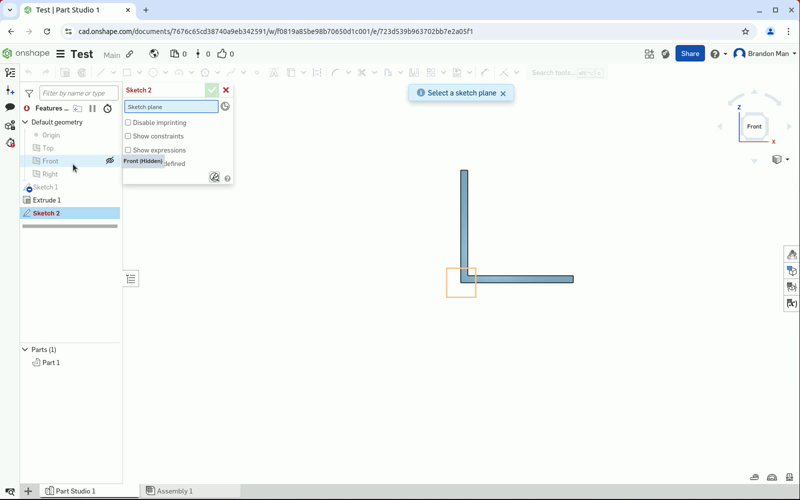
click(73, 163)
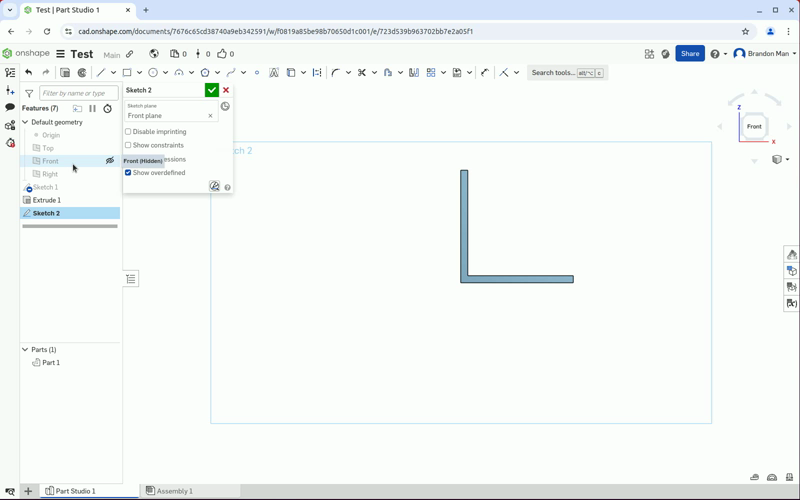
mouse_move(73, 352)
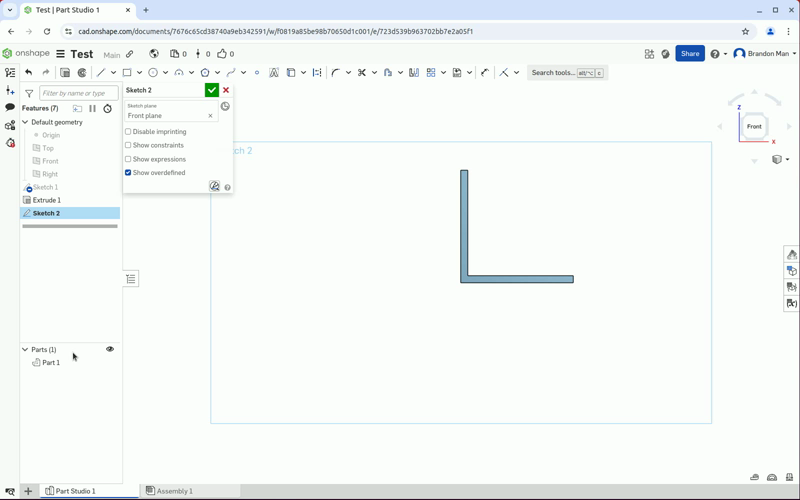
key(y)
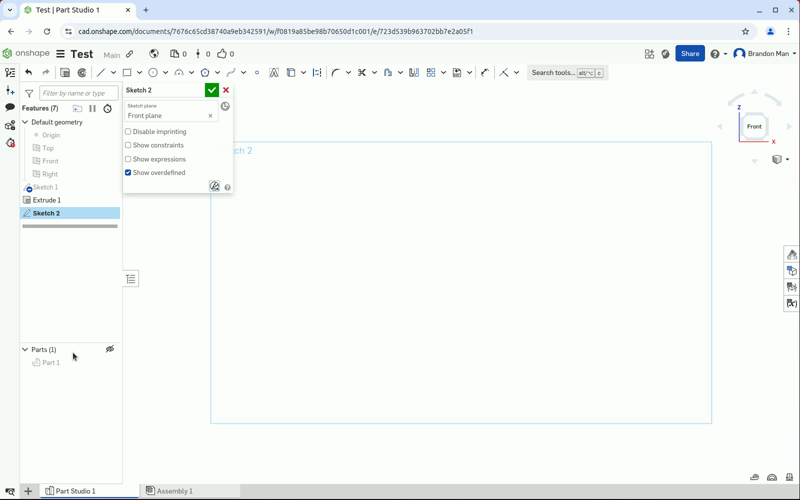
key(l)
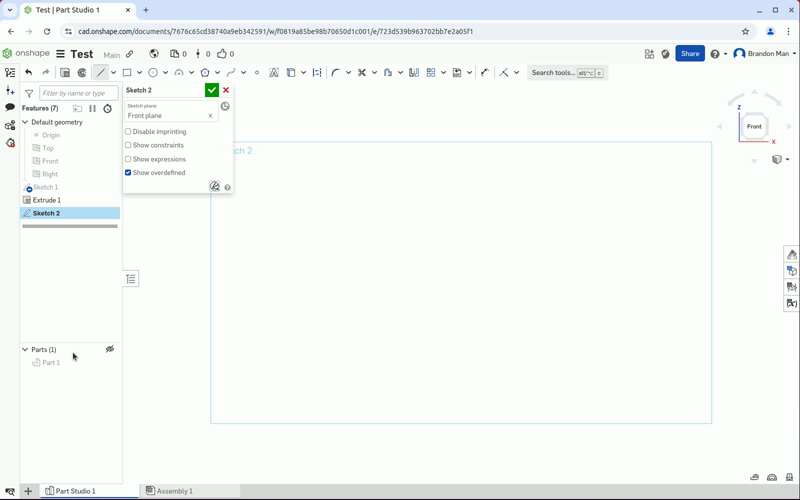
key_down(shift)
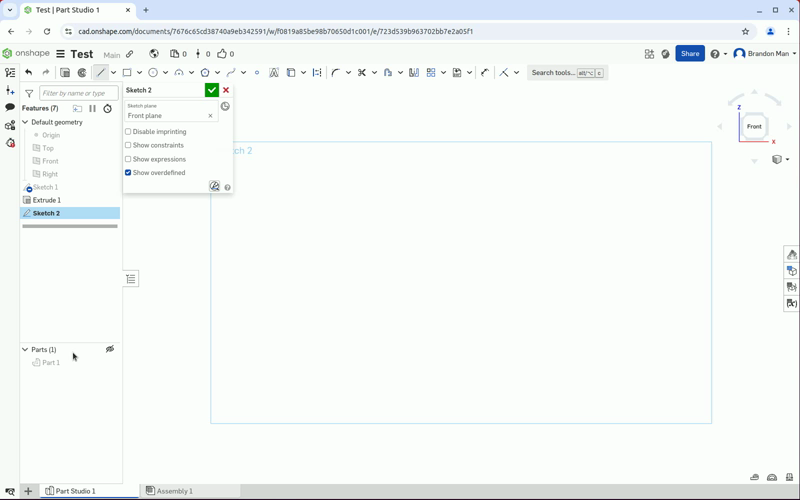
mouse_move(348, 282)
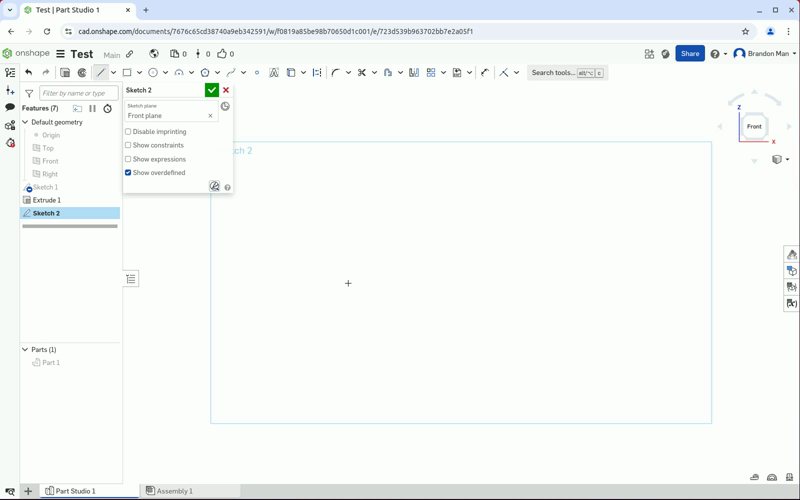
click(348, 282)
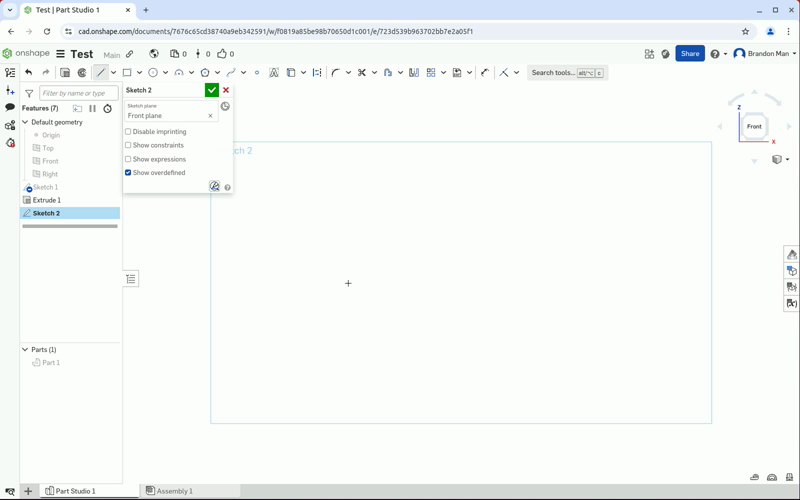
key_up(shift)
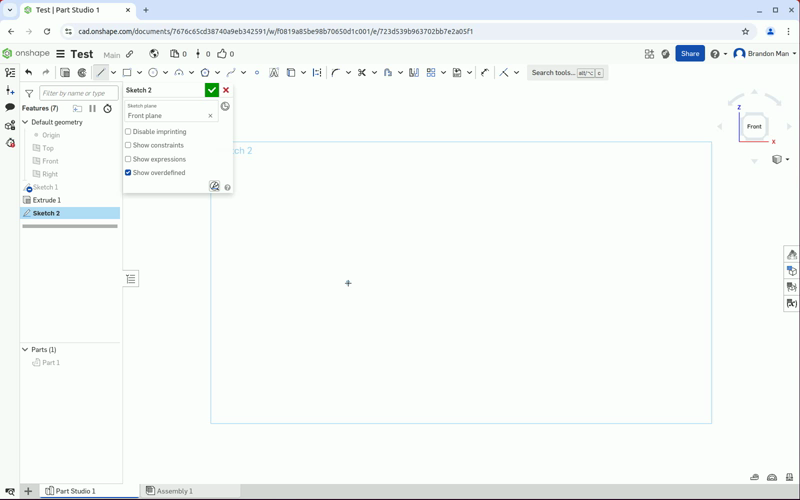
key_down(shift)
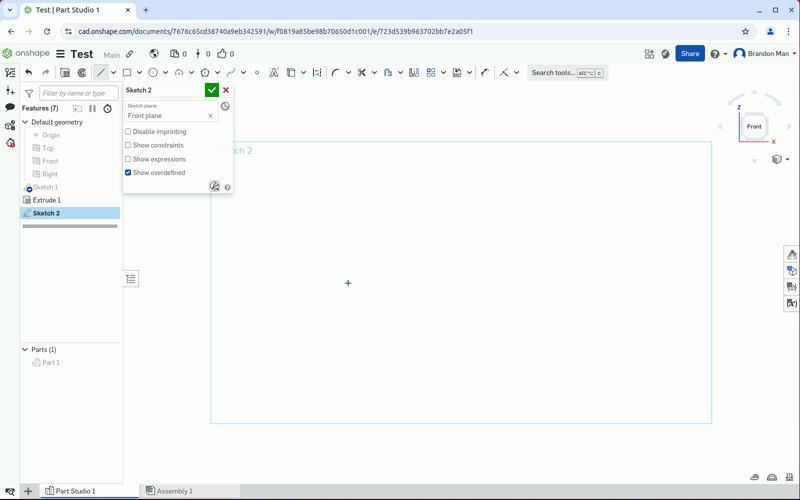
mouse_move(460, 282)
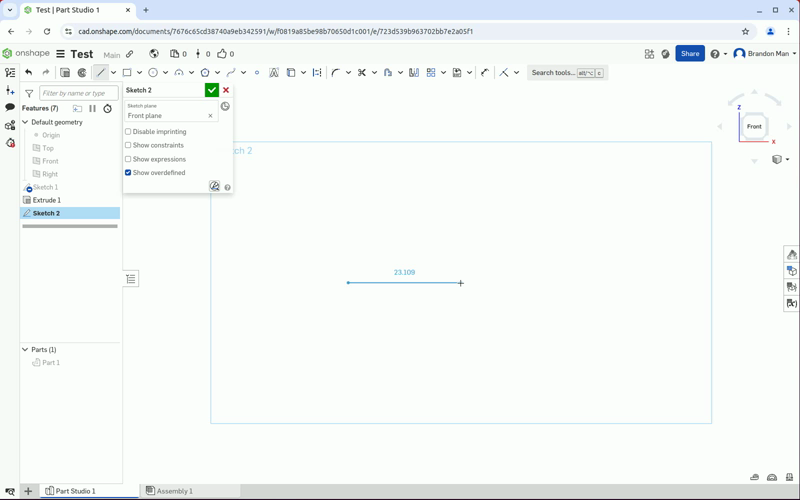
click(460, 282)
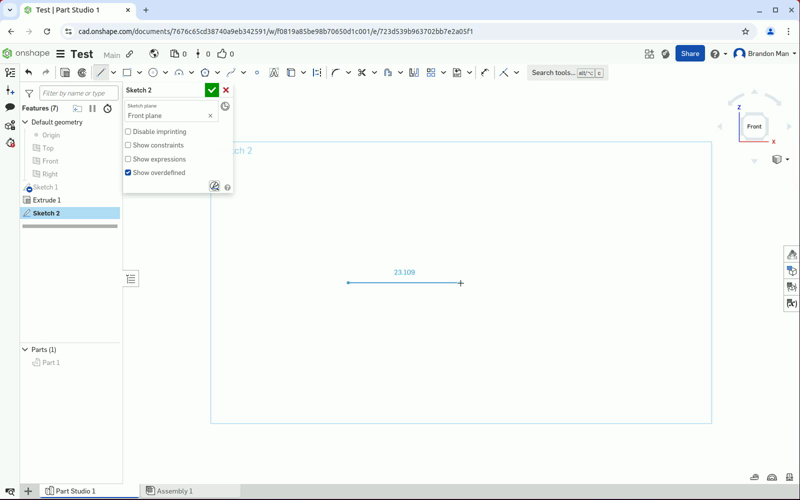
key_up(shift)
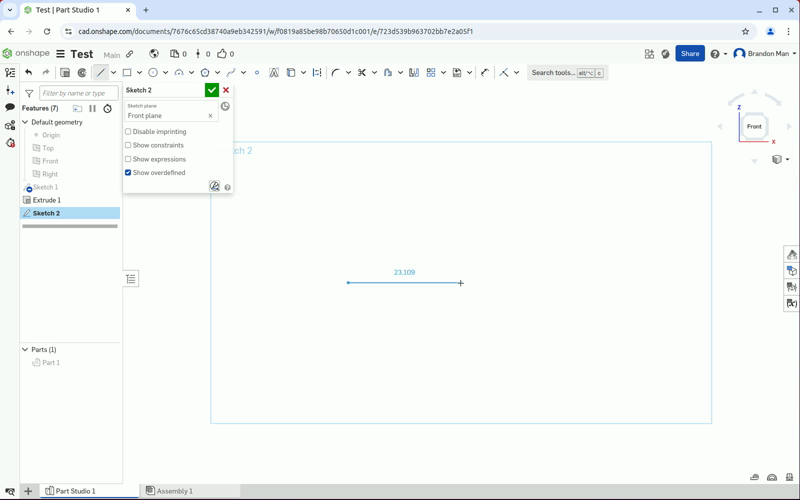
key_down(shift)
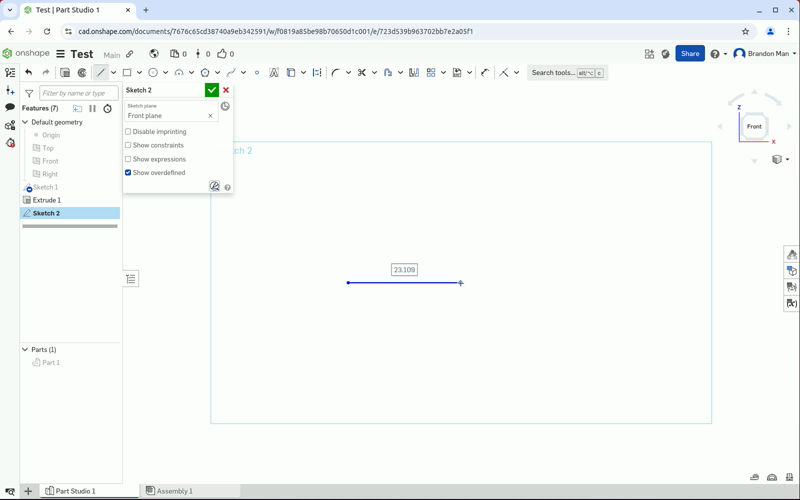
mouse_move(460, 170)
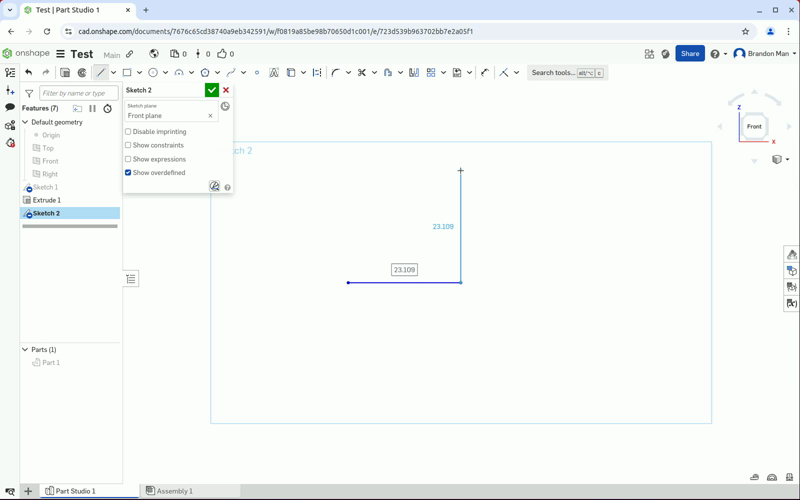
click(460, 170)
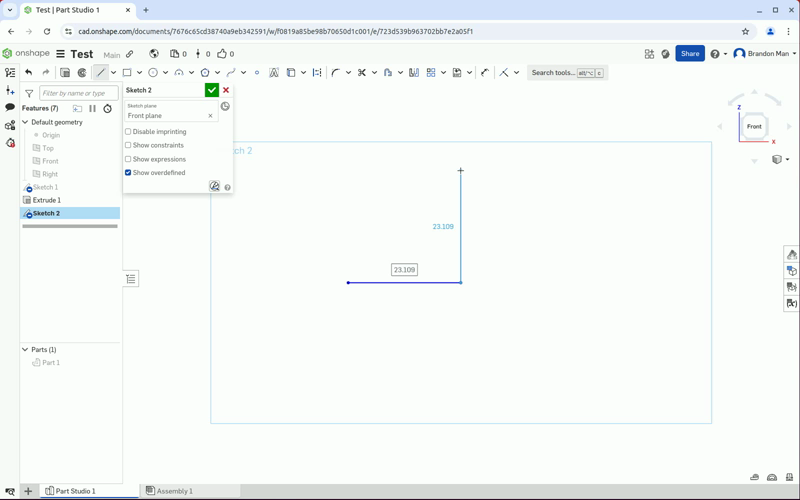
key_up(shift)
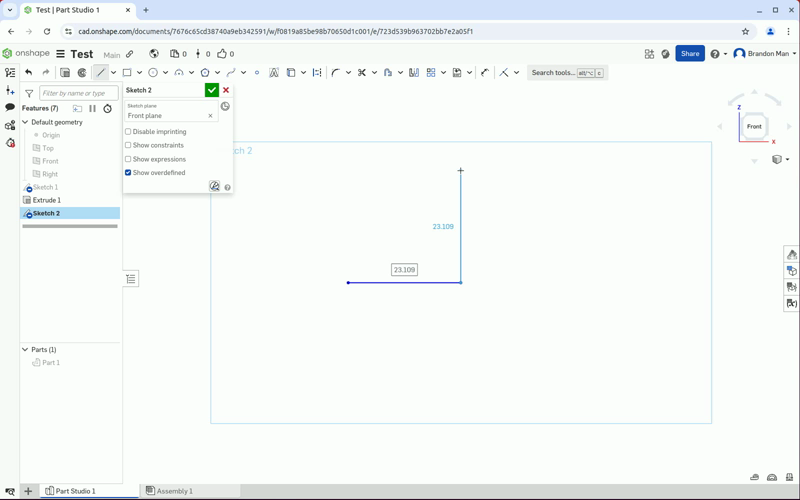
key_down(shift)
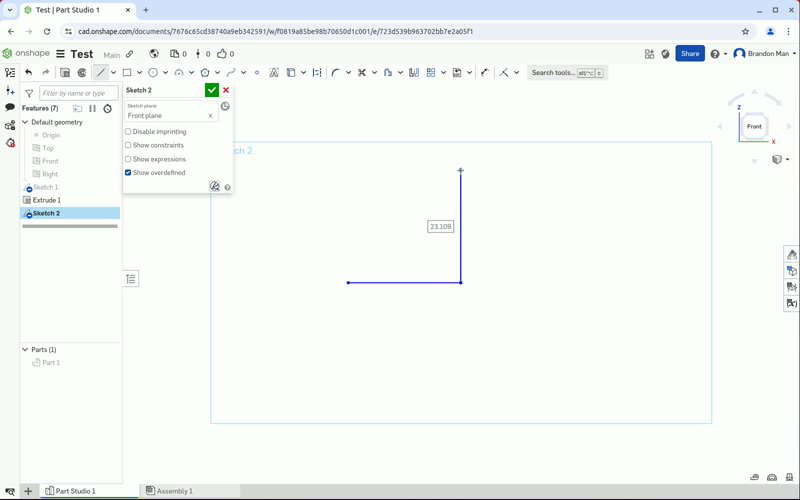
mouse_move(490, 170)
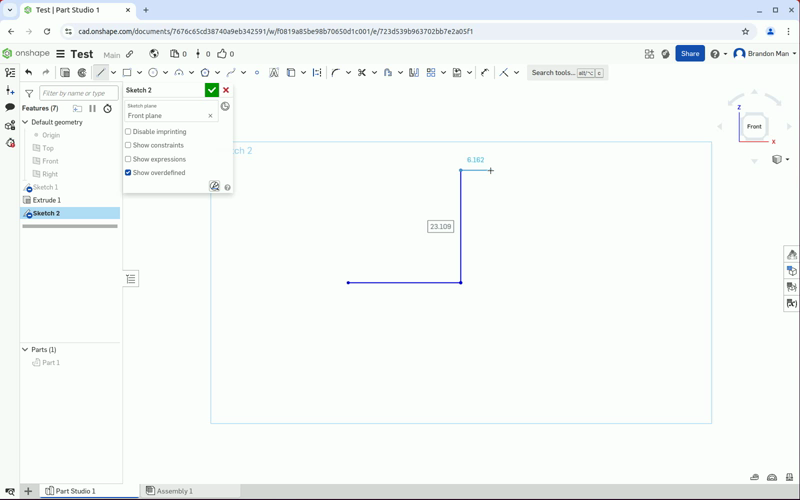
mouse_move(453, 170)
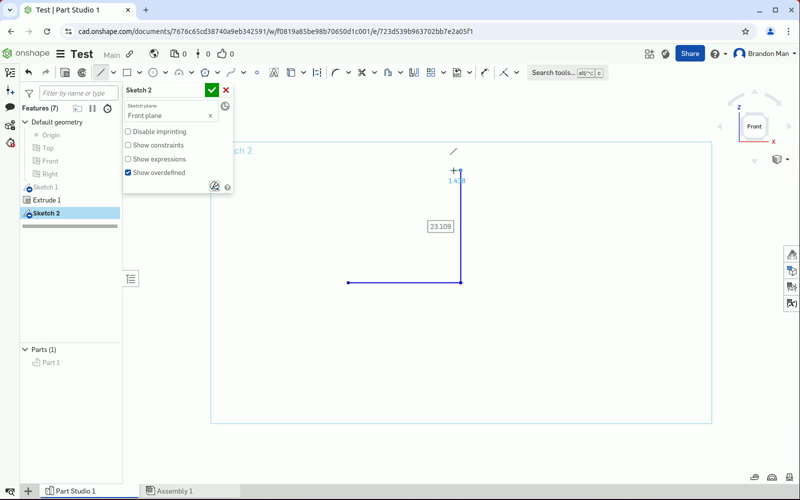
scroll(6)
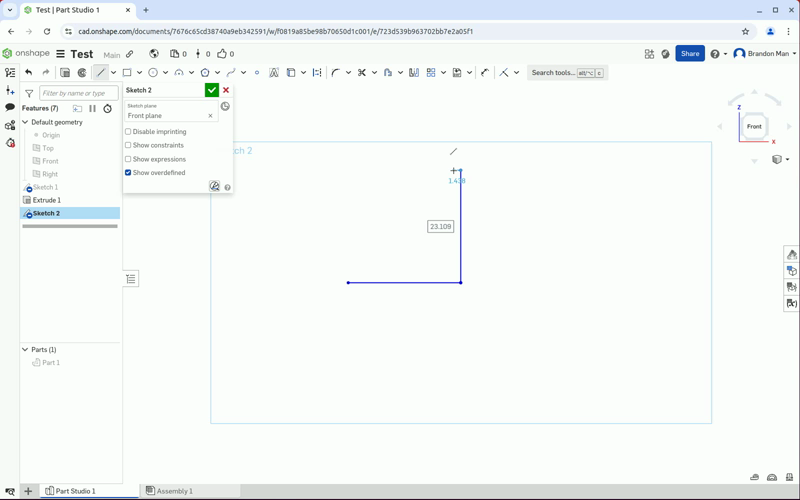
scroll(6)
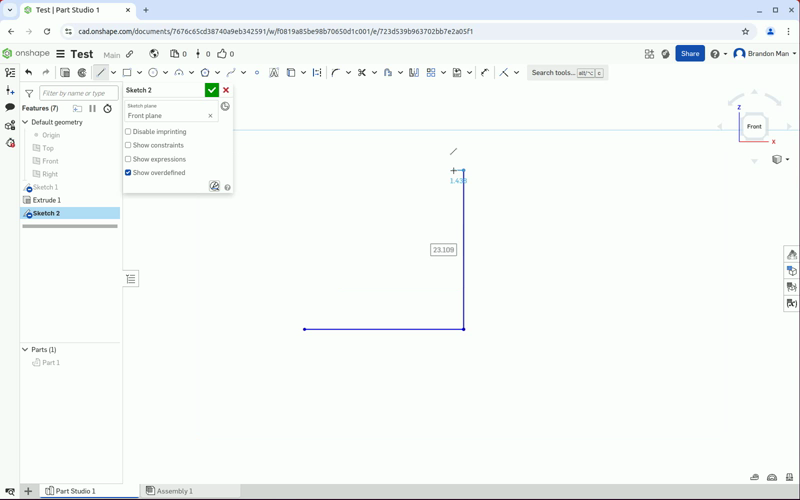
scroll(6)
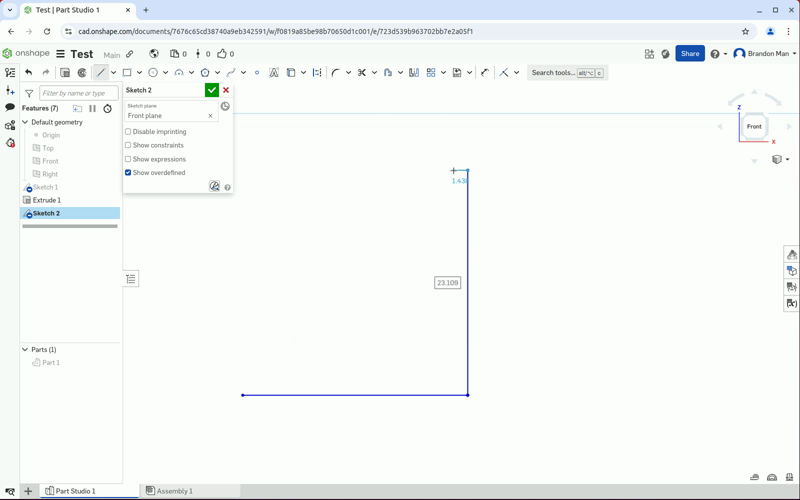
scroll(6)
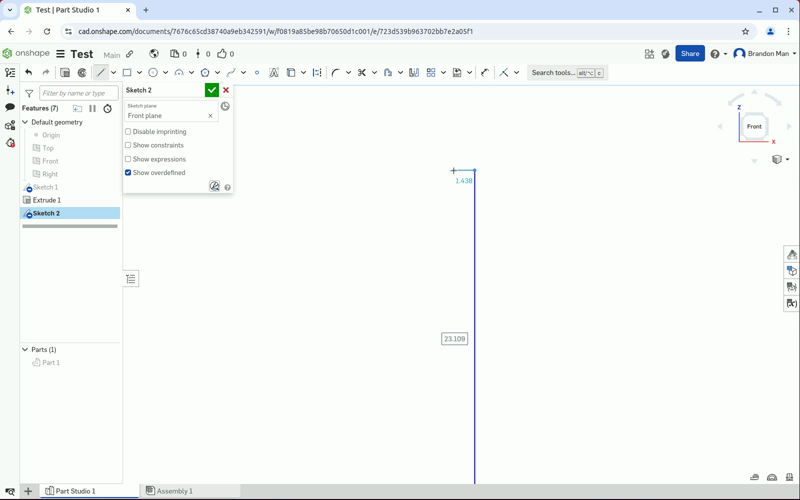
scroll(6)
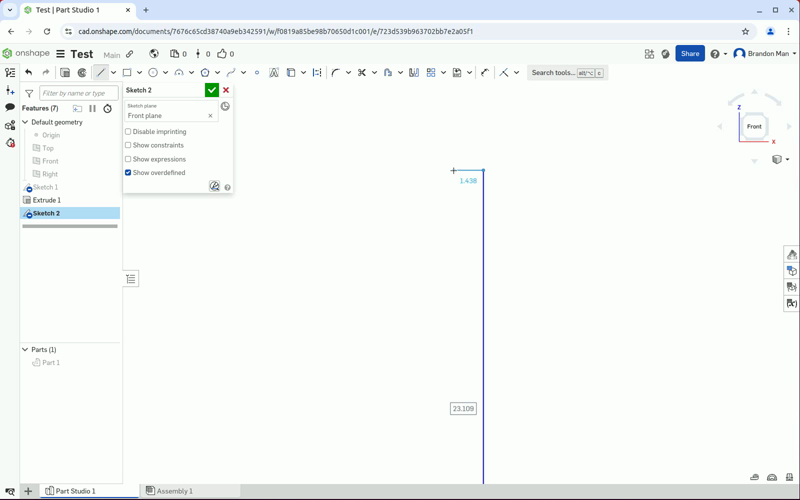
scroll(6)
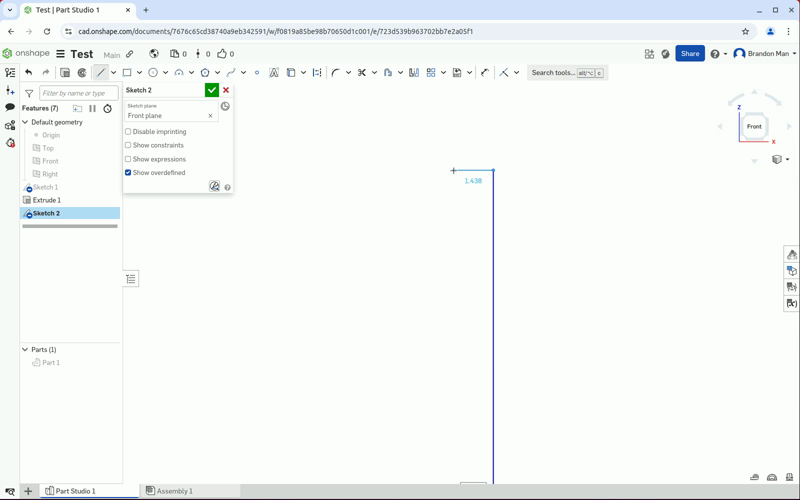
scroll(6)
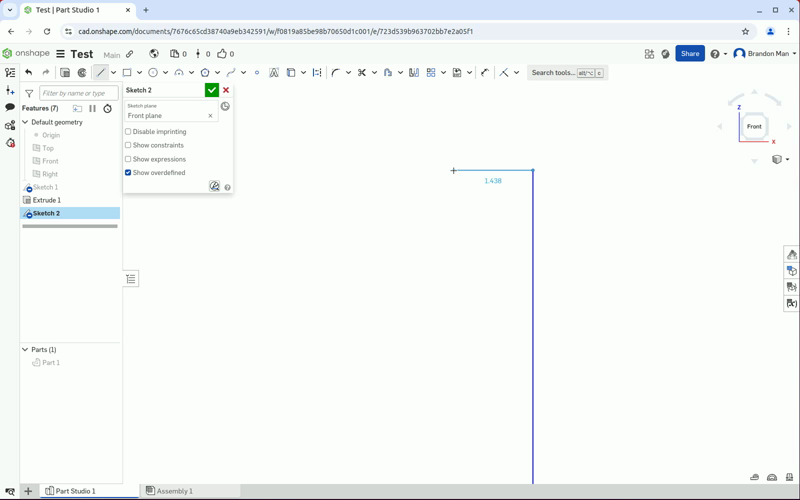
click(453, 170)
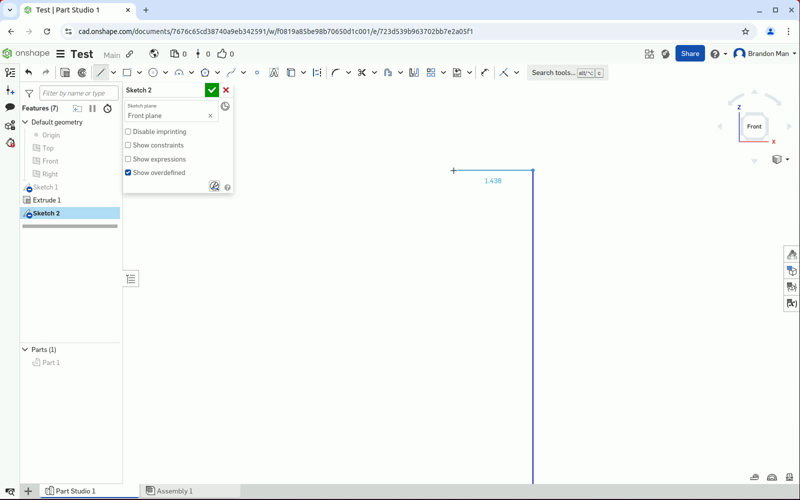
scroll(-6)
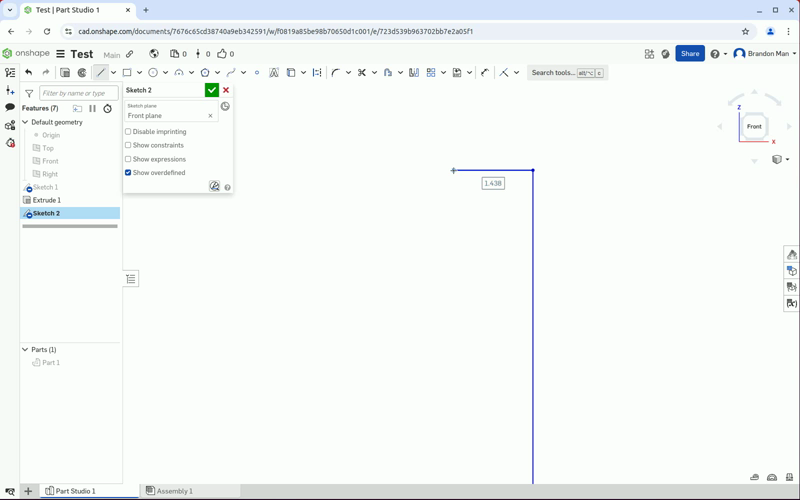
scroll(-6)
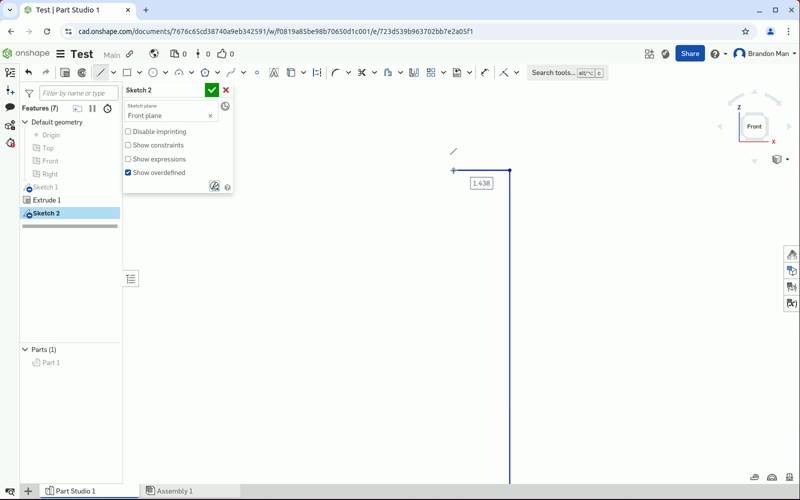
scroll(-6)
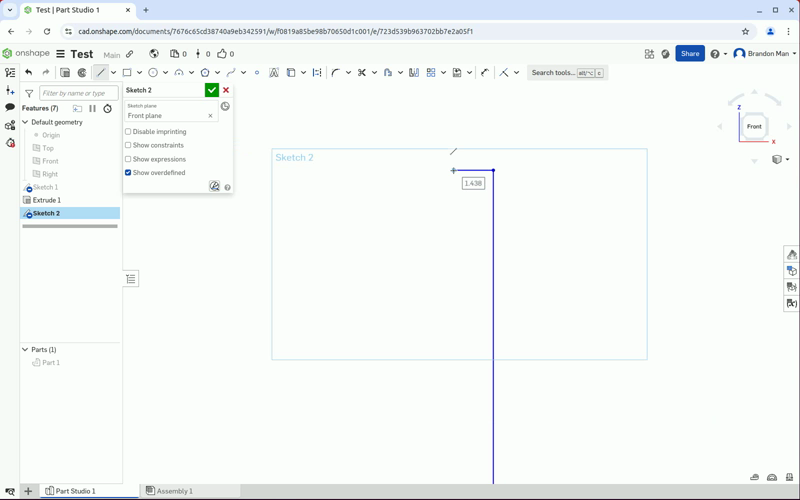
scroll(-6)
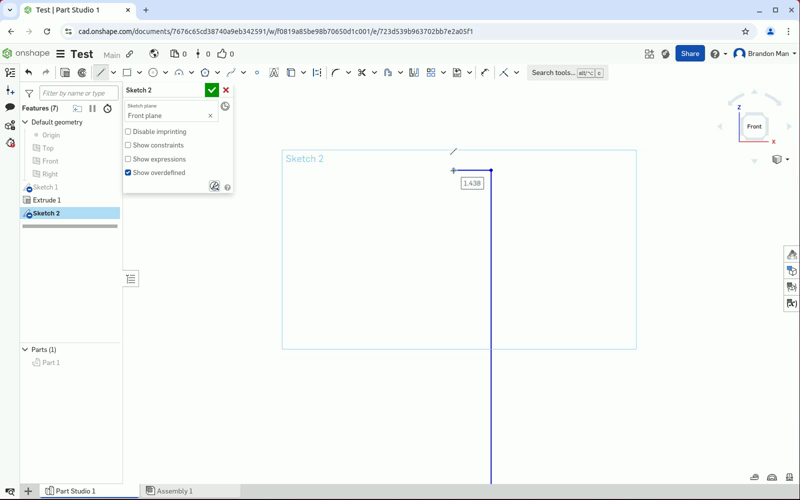
scroll(-6)
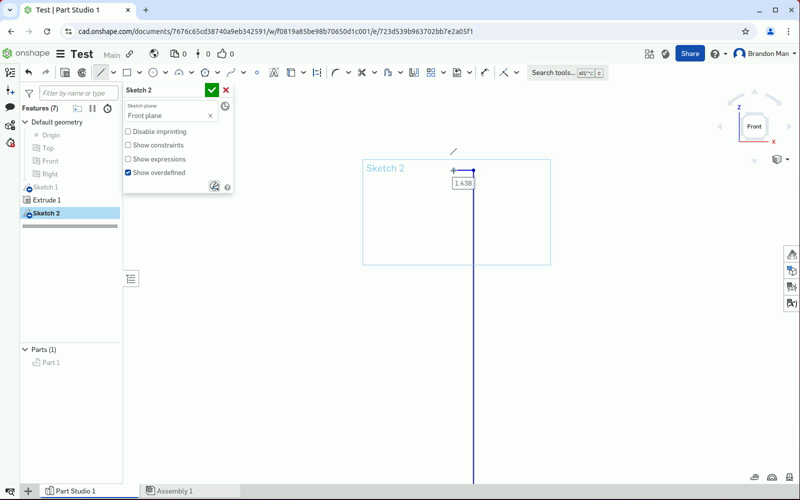
scroll(-6)
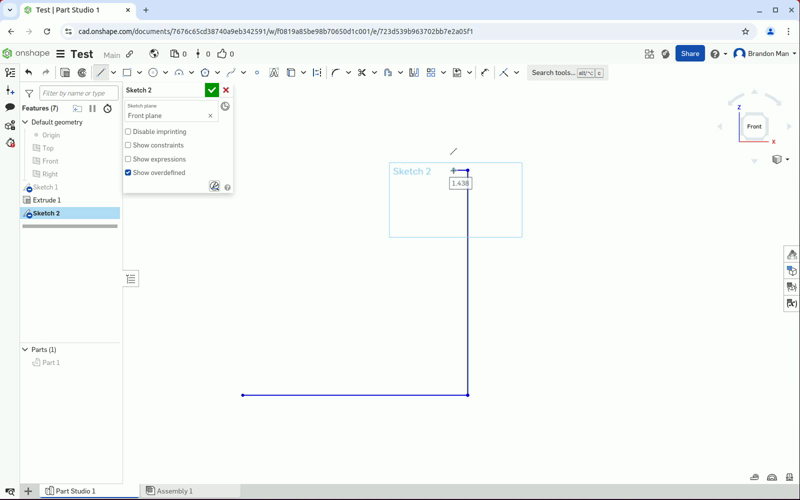
scroll(-6)
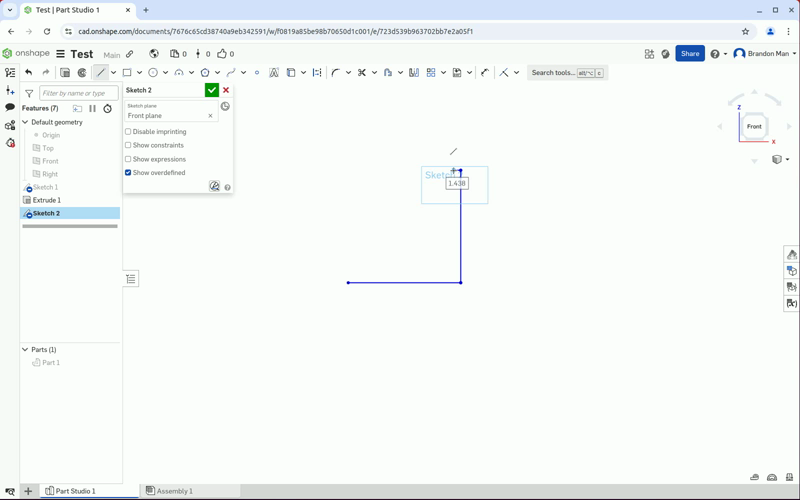
key_up(shift)
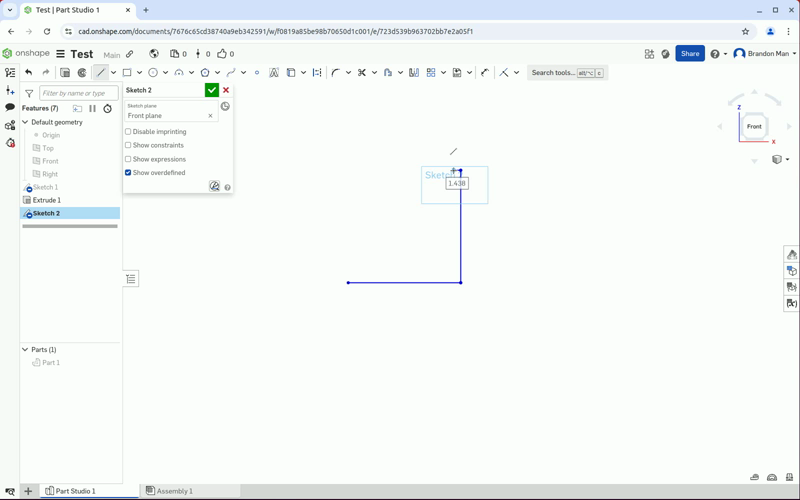
key_down(shift)
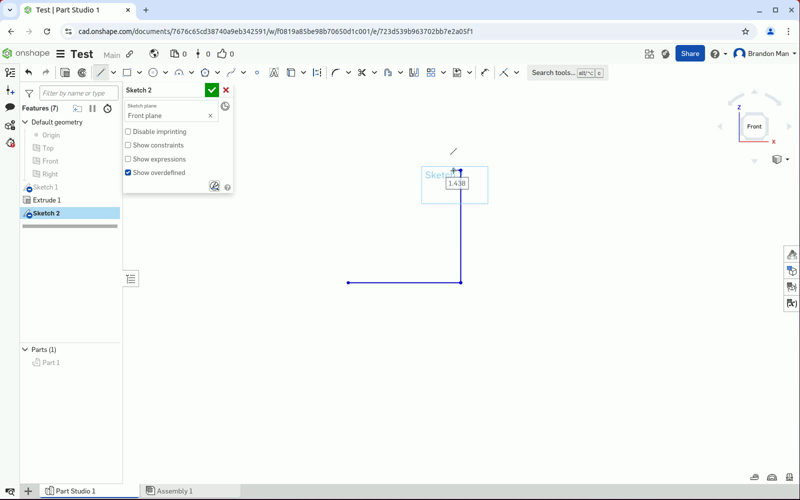
mouse_move(453, 275)
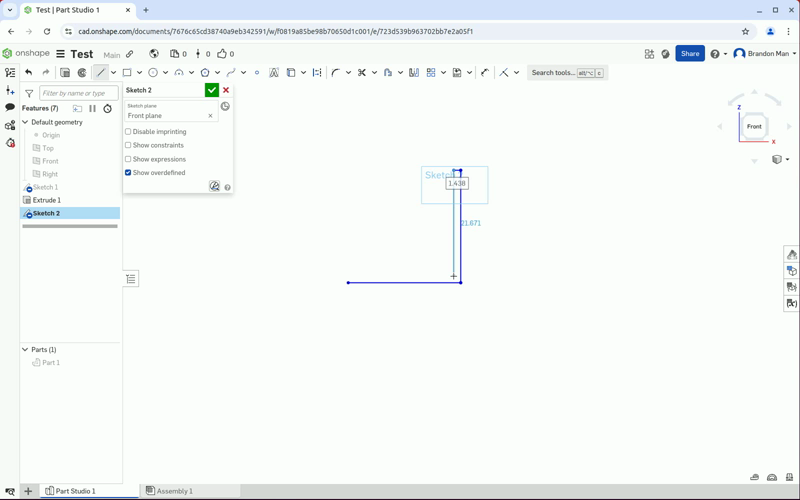
click(453, 275)
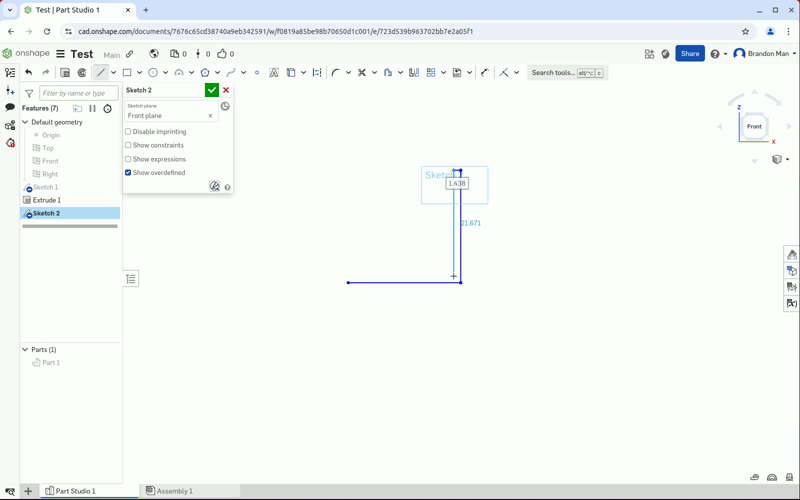
key_up(shift)
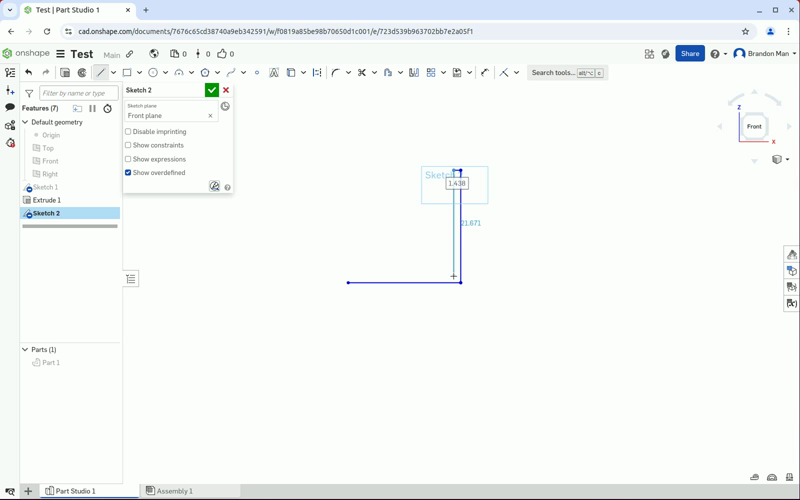
key_down(shift)
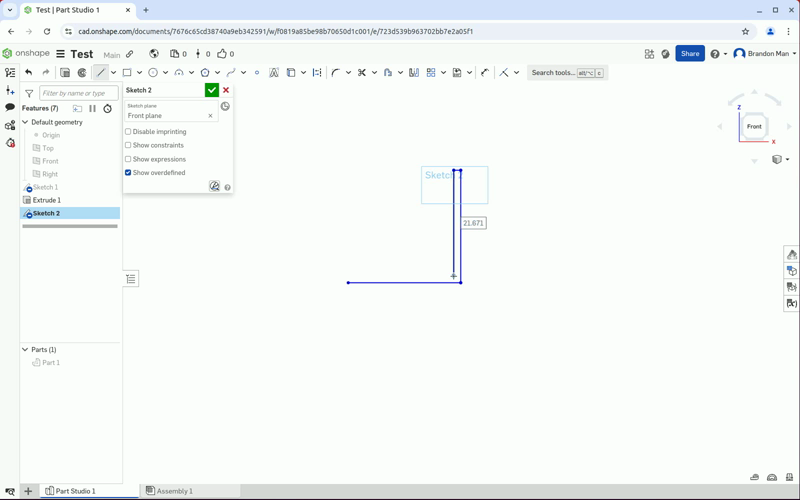
mouse_move(348, 275)
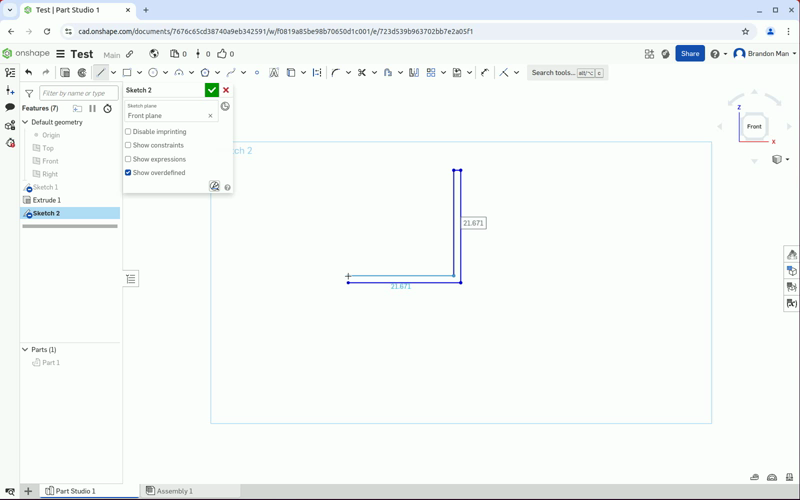
click(348, 275)
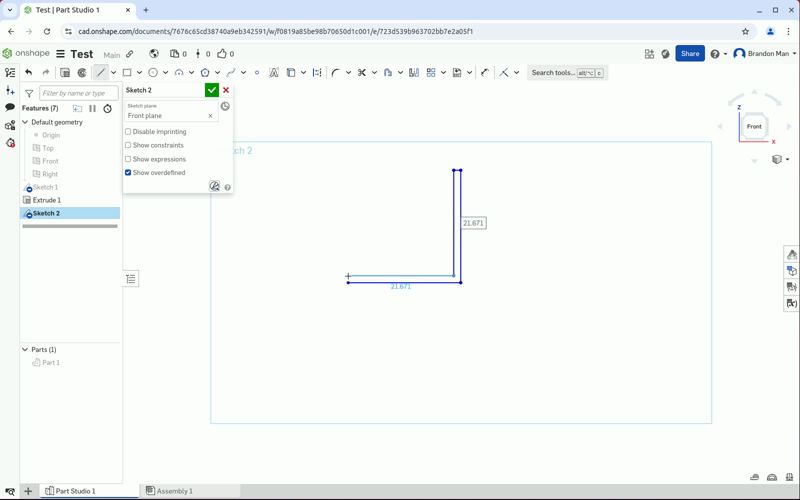
key_up(shift)
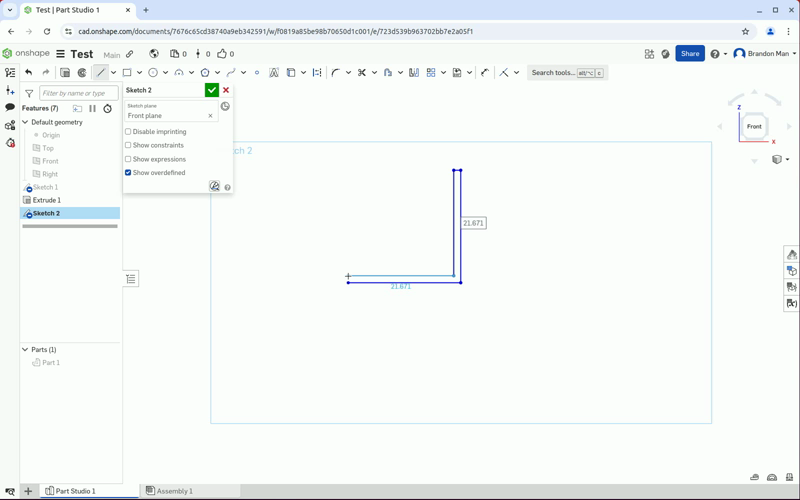
mouse_move(378, 275)
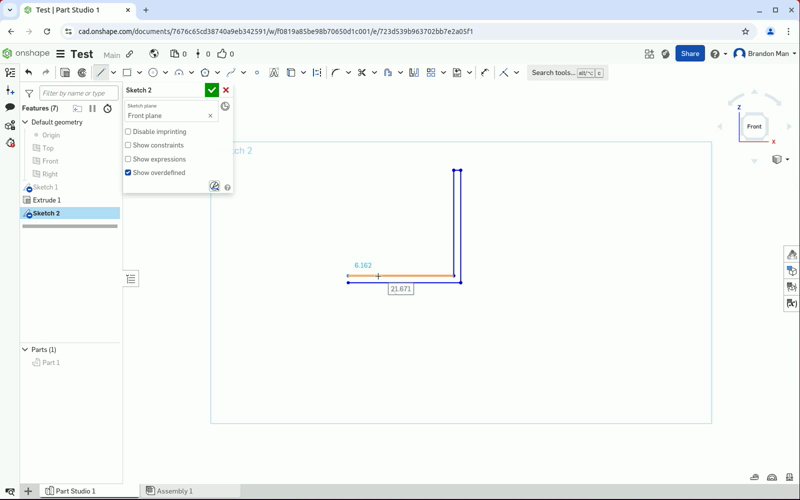
key_down(shift)
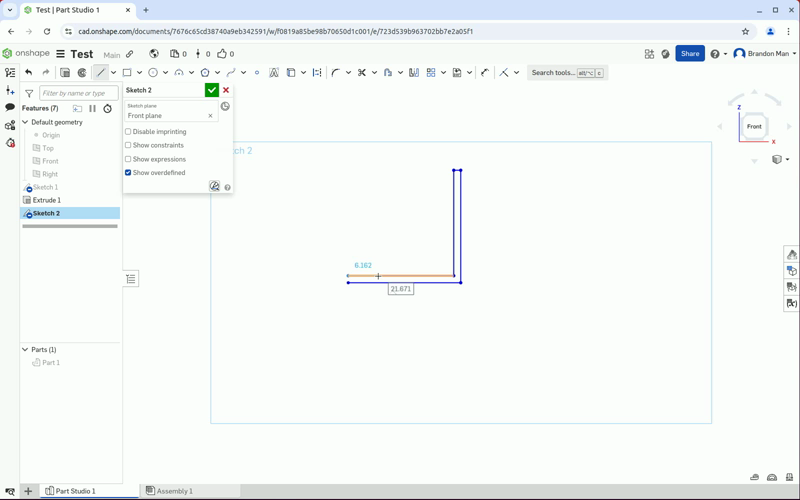
mouse_move(348, 282)
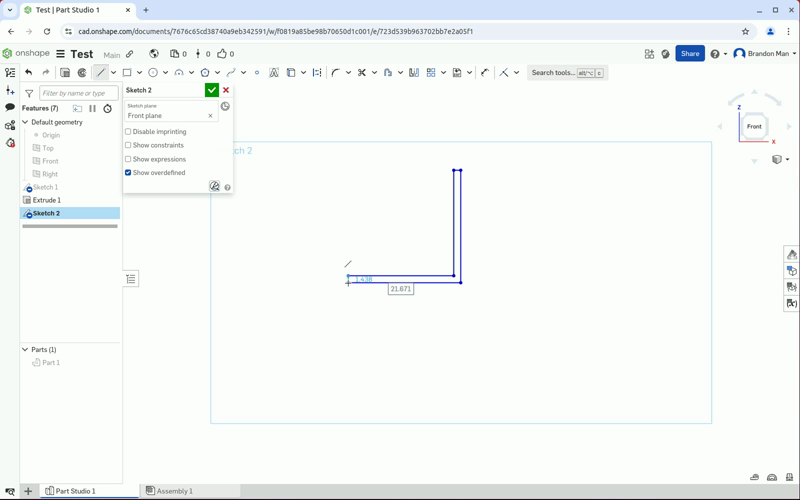
scroll(6)
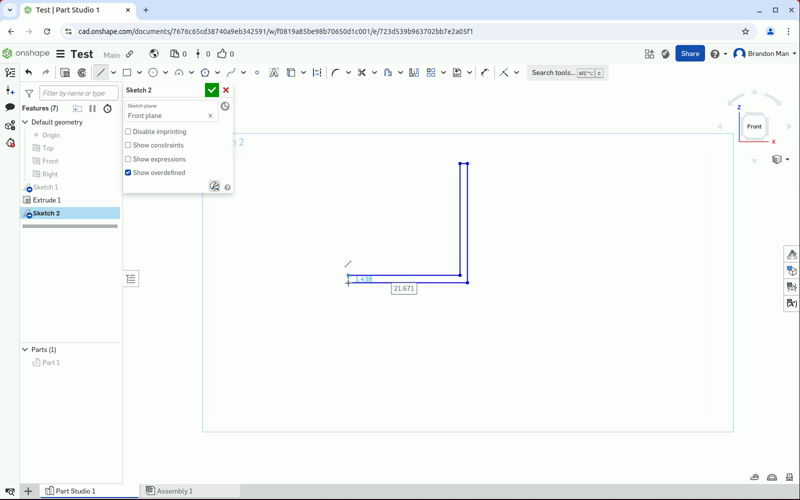
scroll(6)
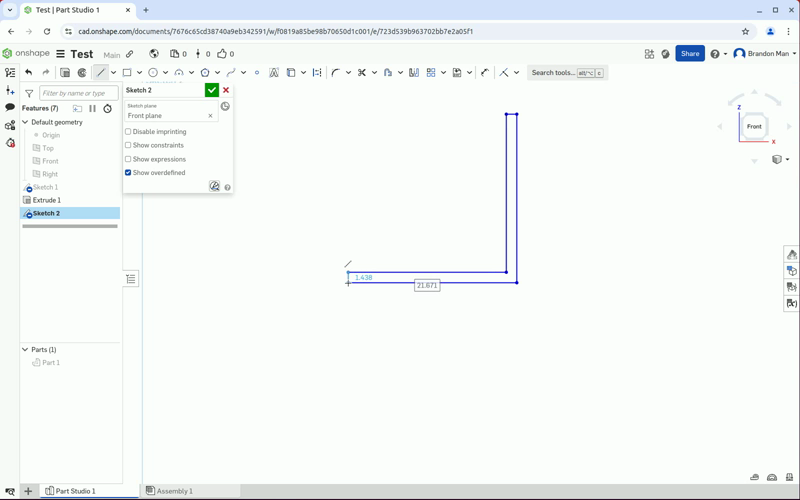
scroll(6)
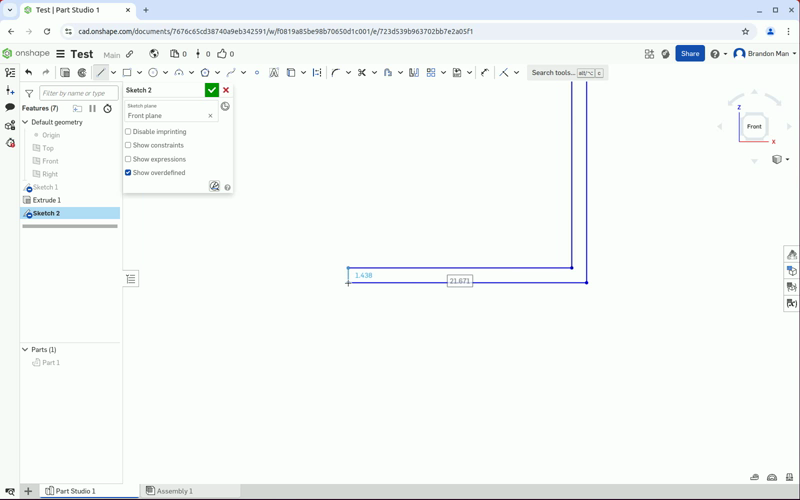
scroll(6)
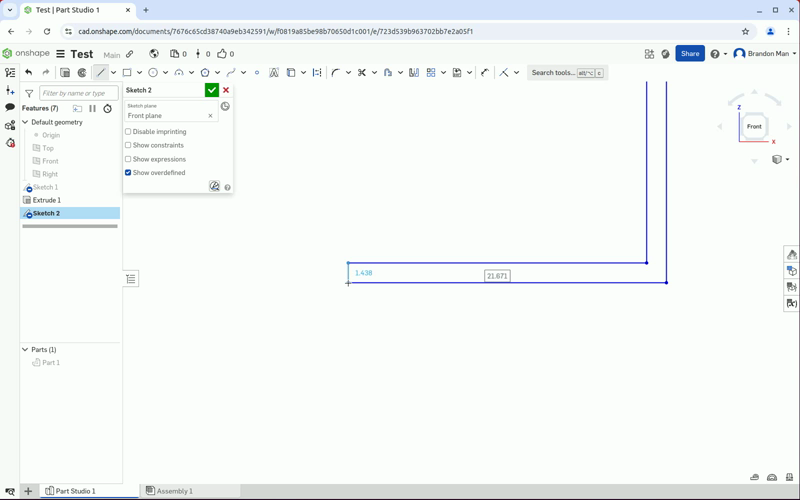
scroll(6)
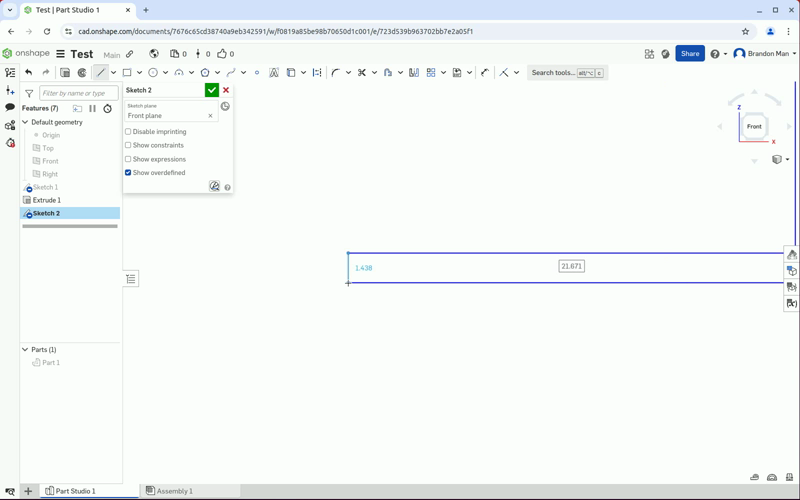
scroll(6)
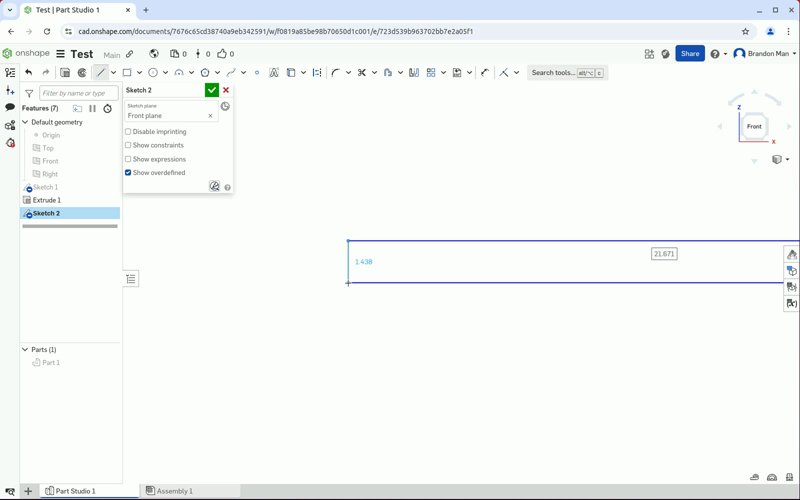
scroll(6)
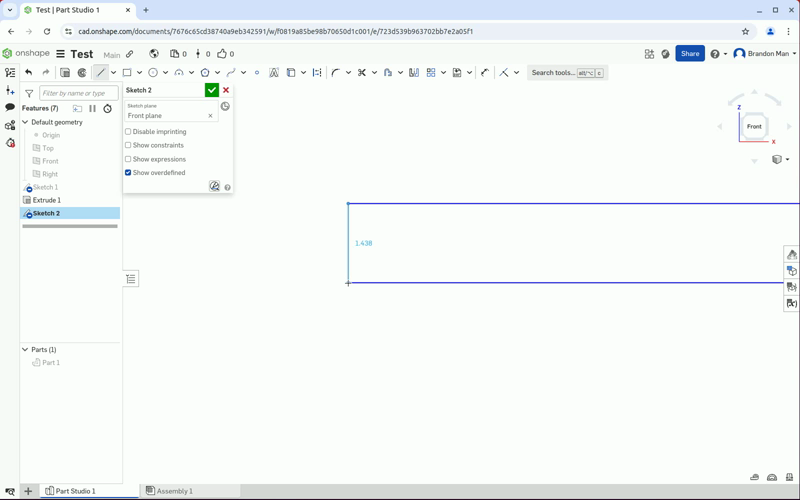
key_up(shift)
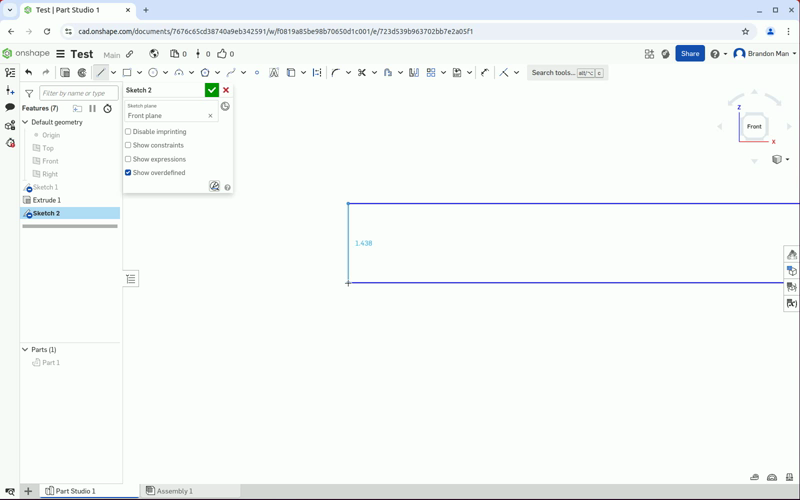
click(348, 282)
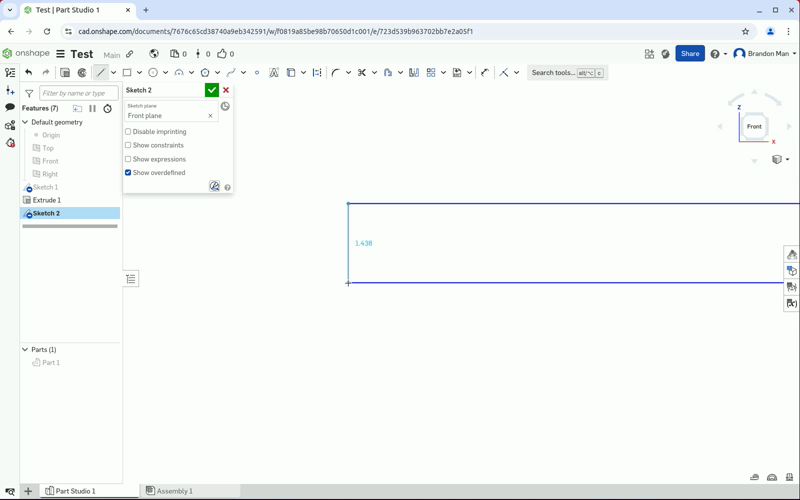
scroll(-6)
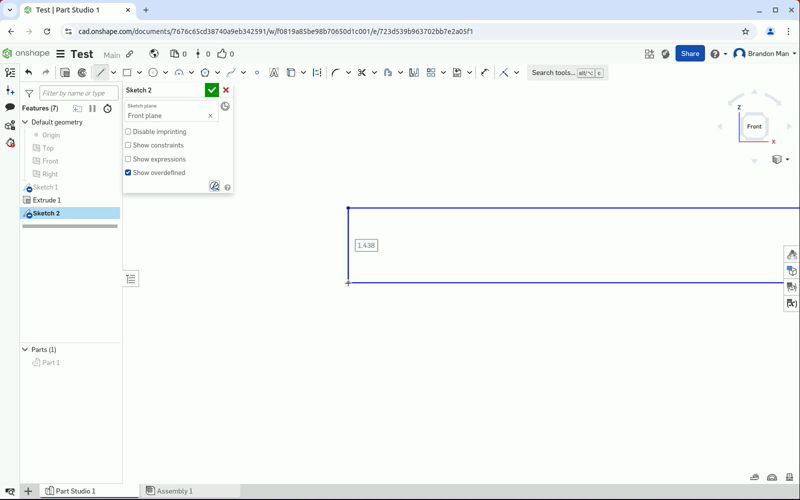
scroll(-6)
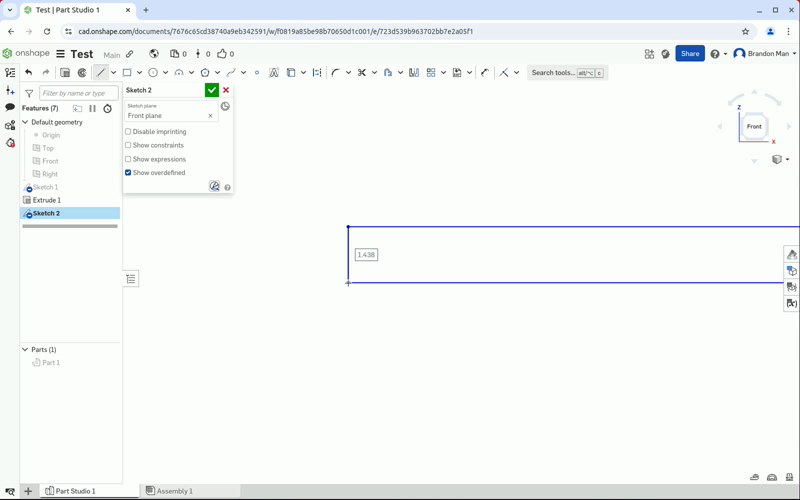
scroll(-6)
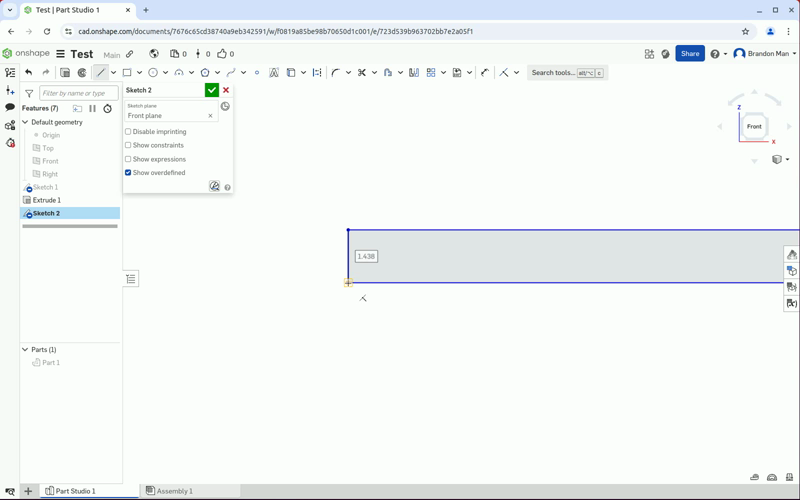
scroll(-6)
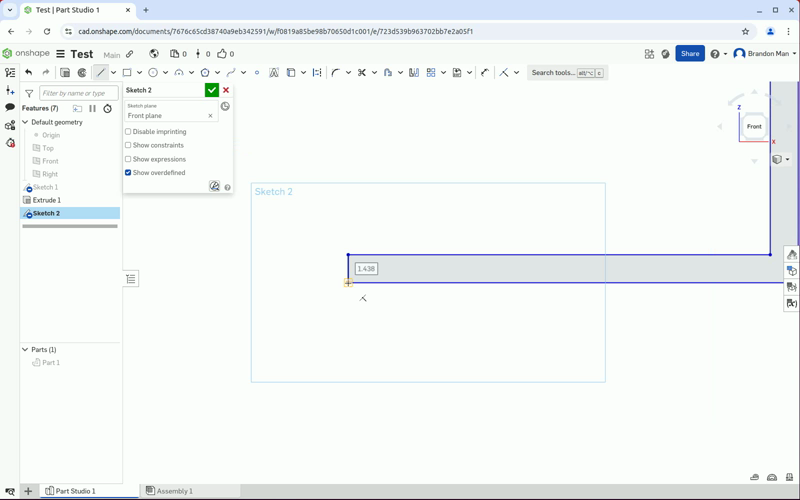
scroll(-6)
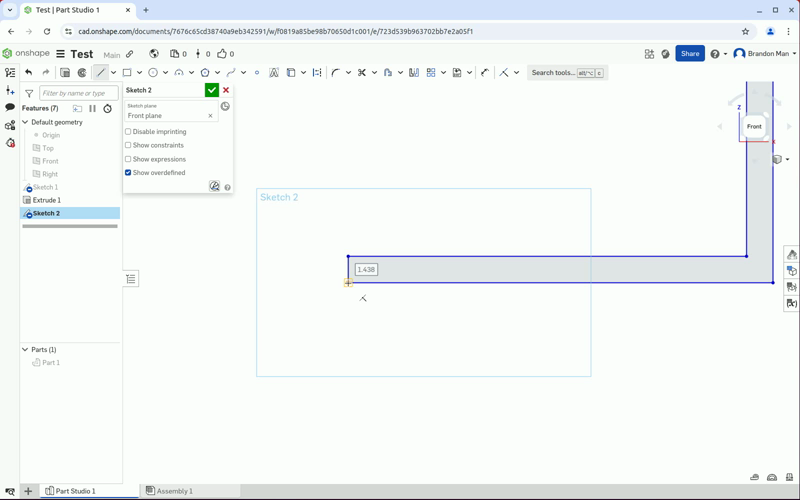
scroll(-6)
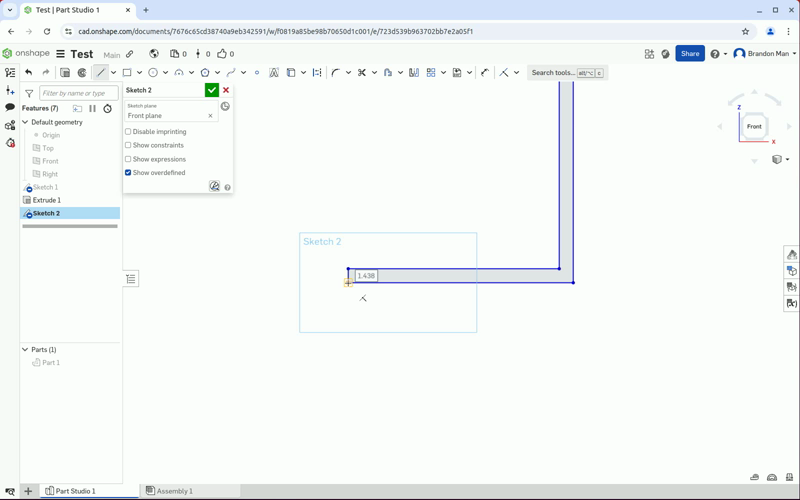
scroll(-6)
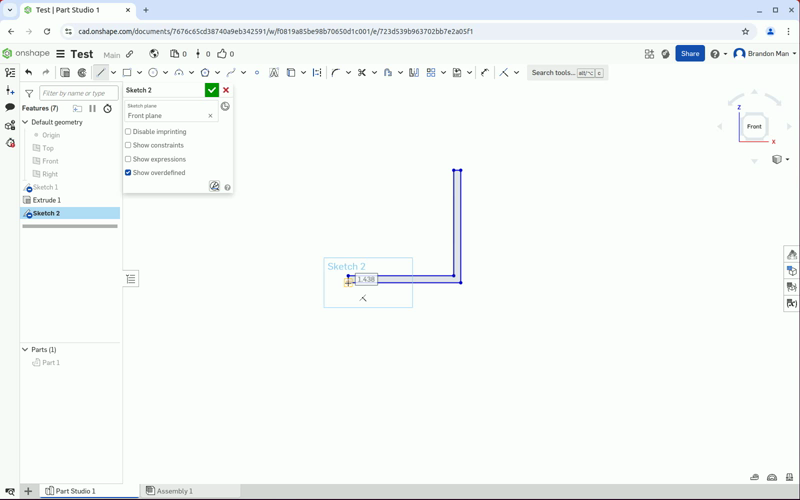
key(esc)
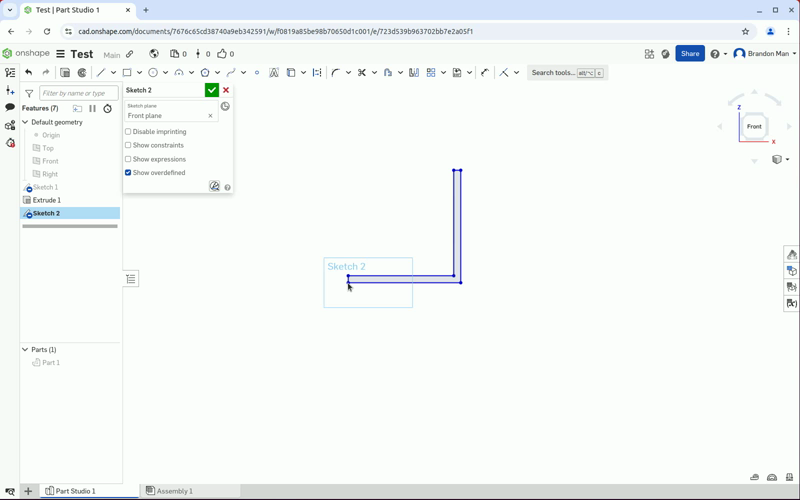
mouse_move(425, 278)
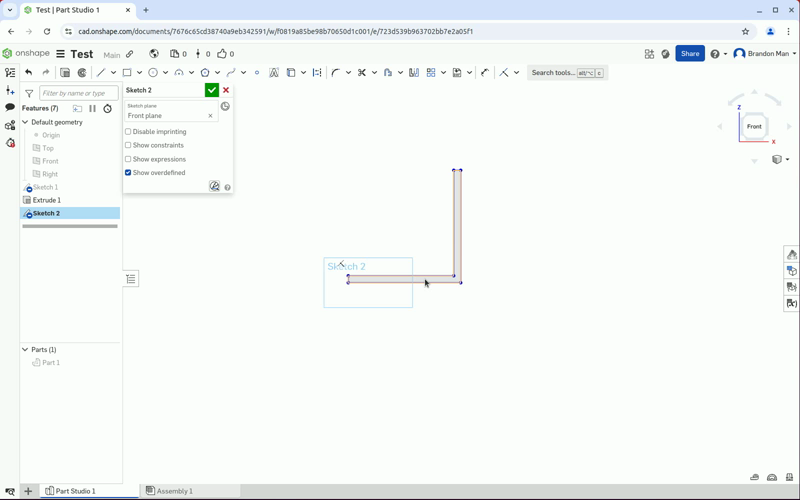
scroll(6)
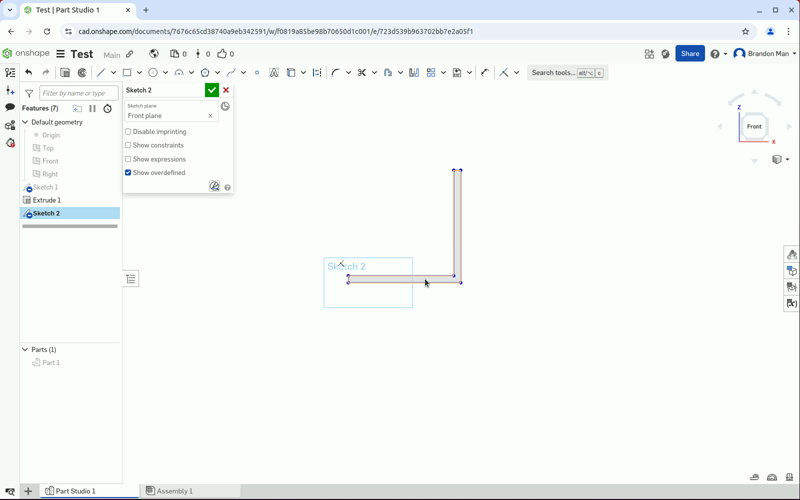
scroll(6)
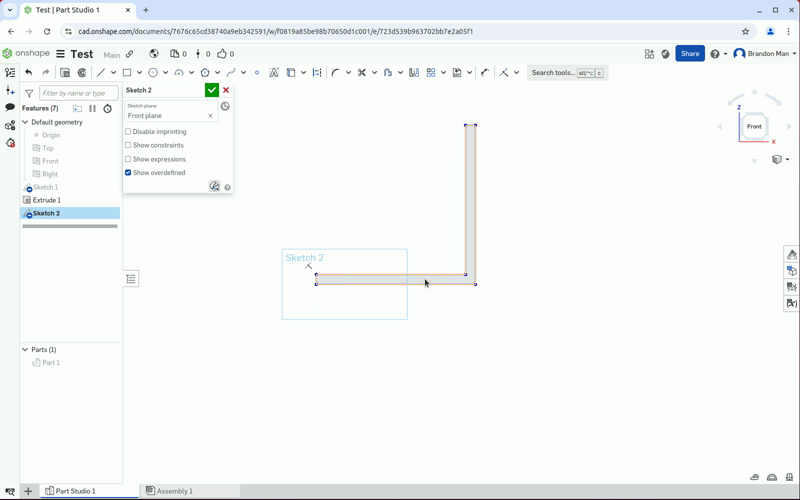
scroll(6)
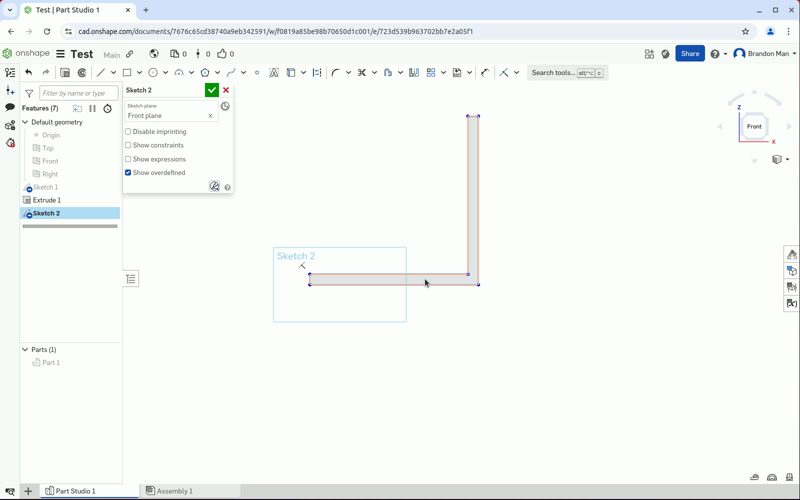
scroll(6)
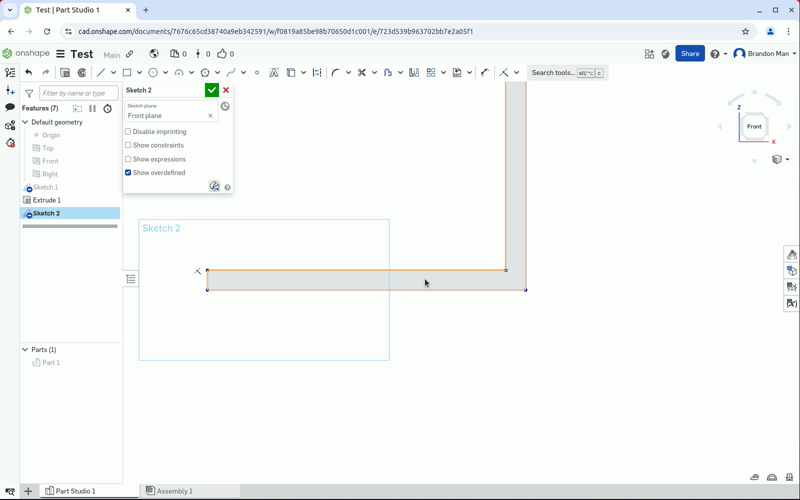
scroll(6)
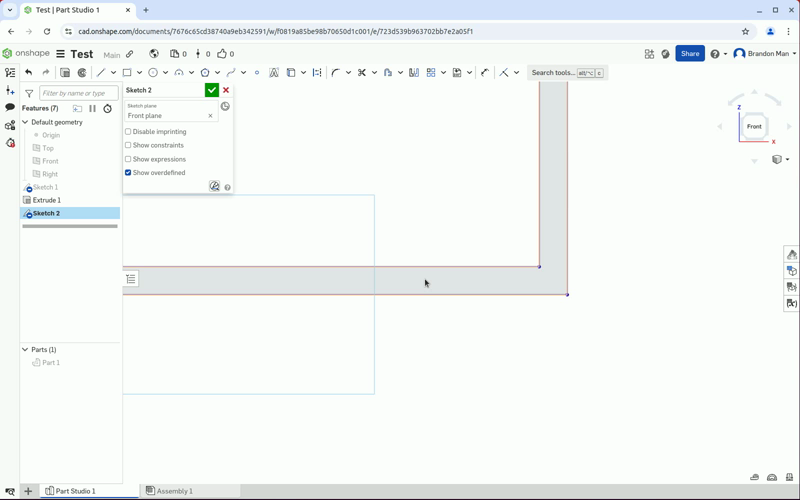
scroll(6)
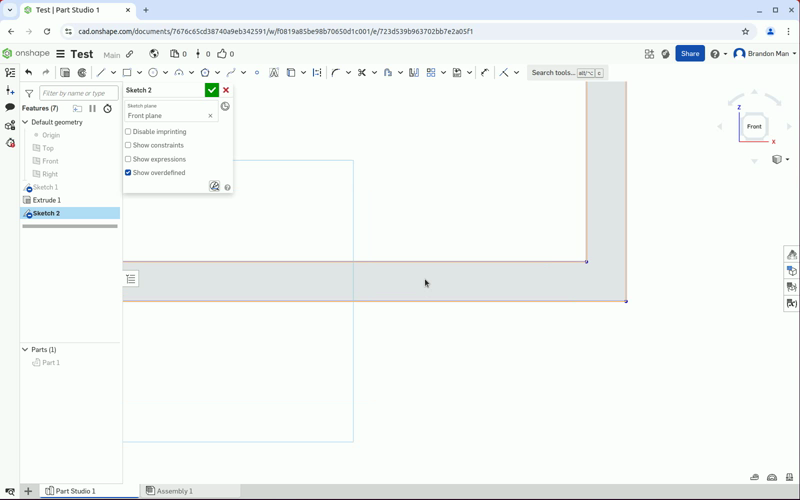
scroll(6)
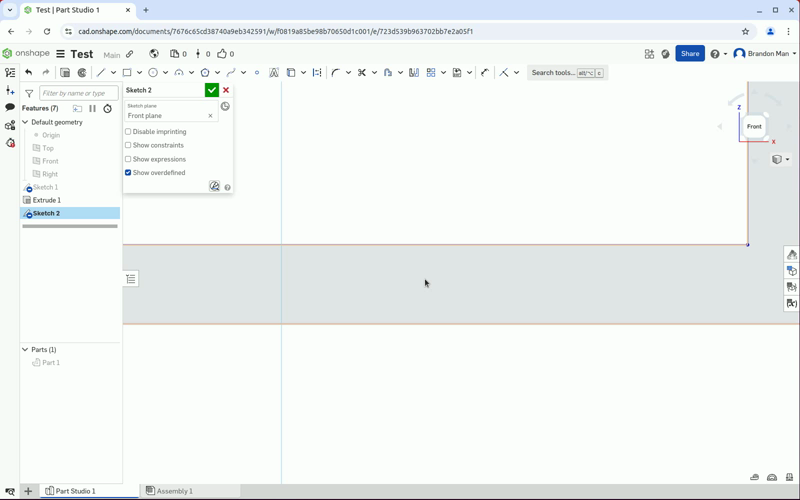
click(425, 278)
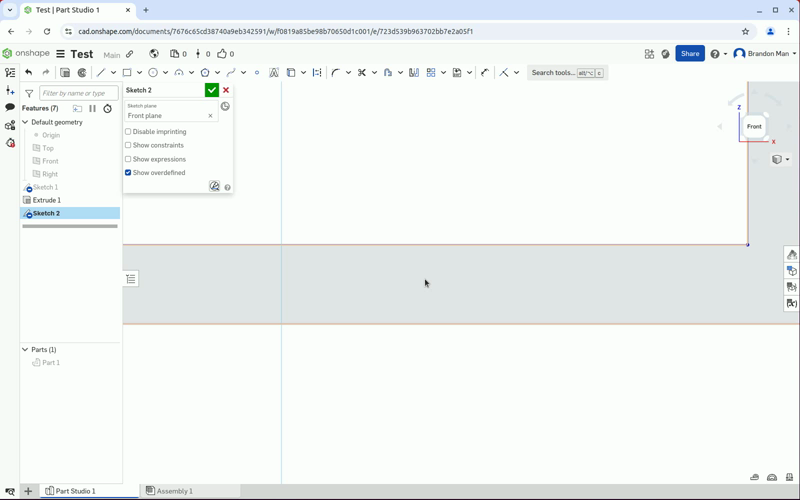
scroll(-6)
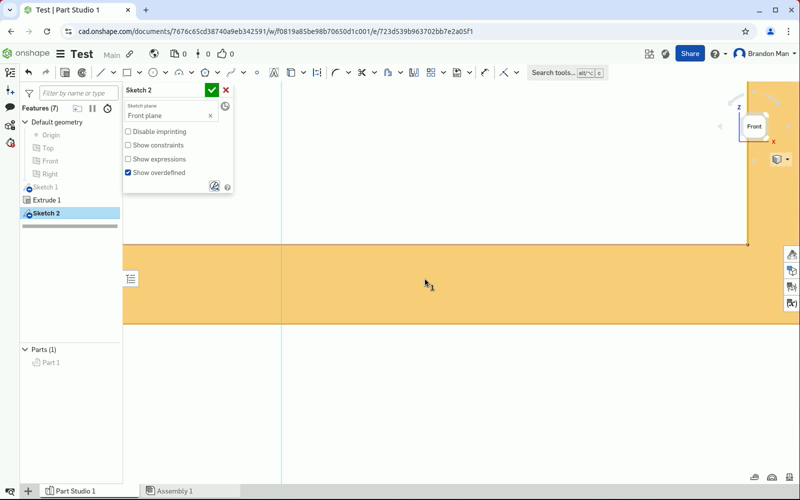
scroll(-6)
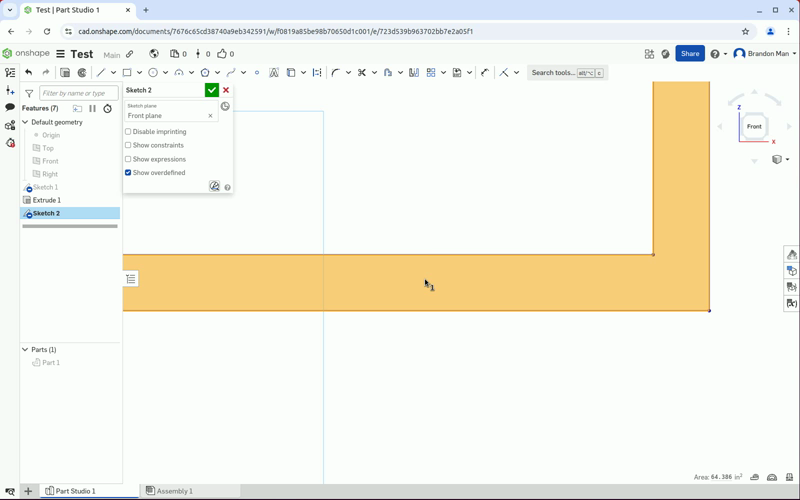
scroll(-6)
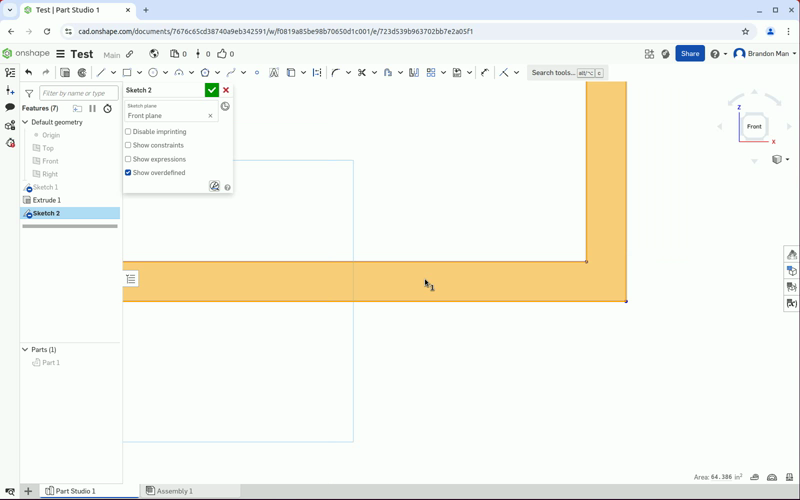
scroll(-6)
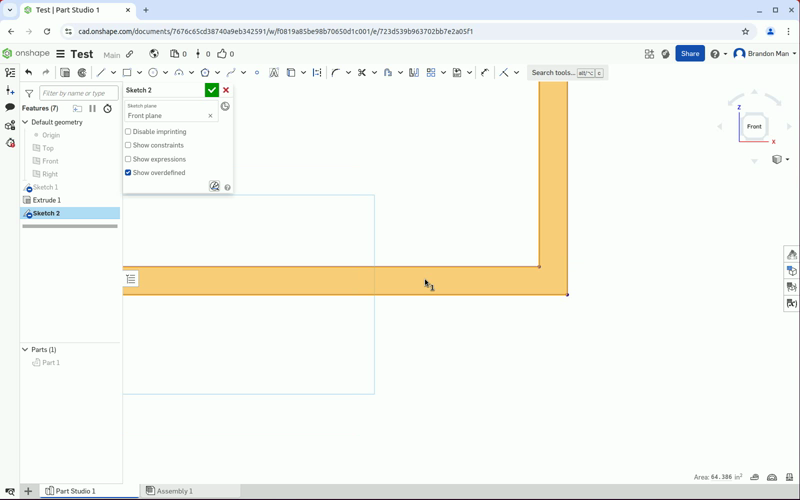
scroll(-6)
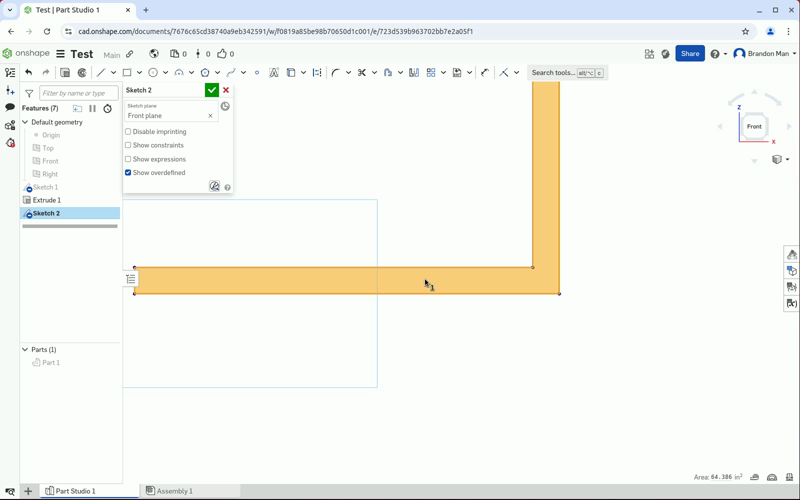
scroll(-6)
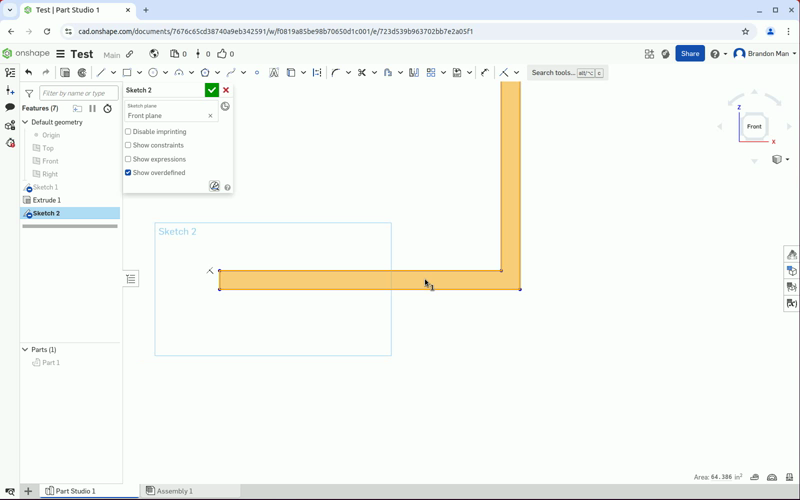
scroll(-6)
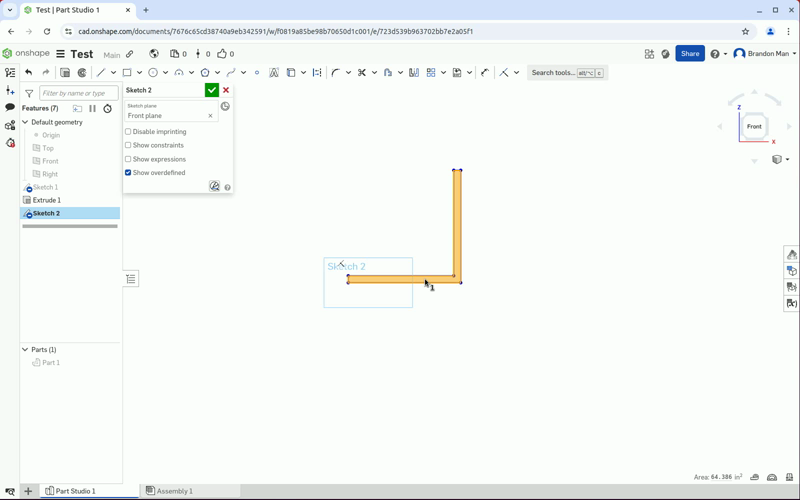
mouse_move(73, 352)
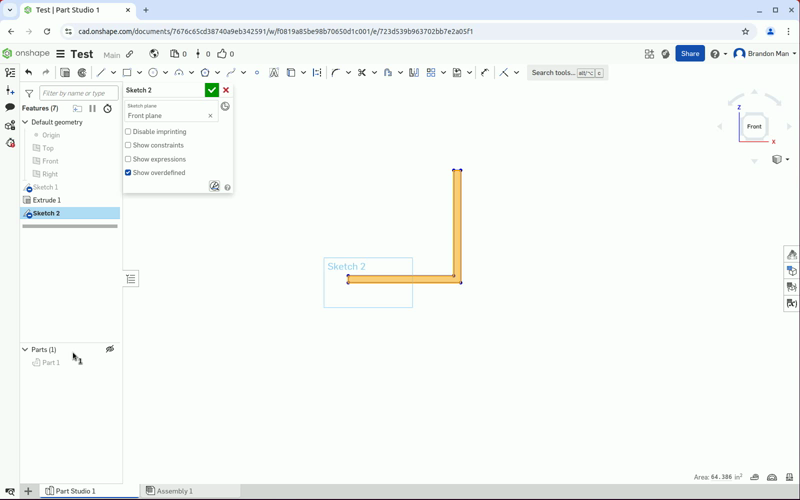
key(shift+y)
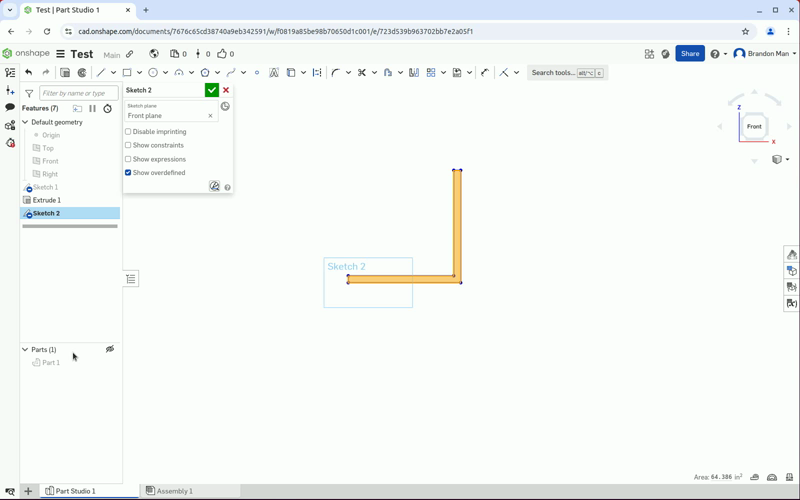
key(shift+e)
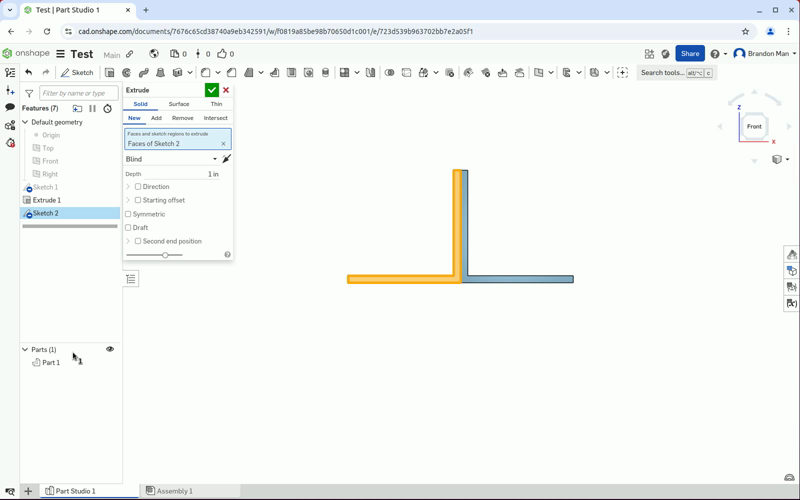
mouse_move(143, 106)
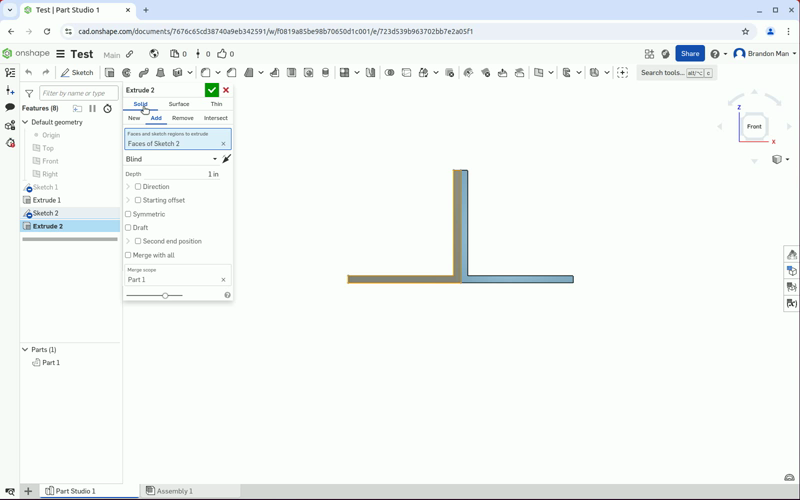
click(143, 106)
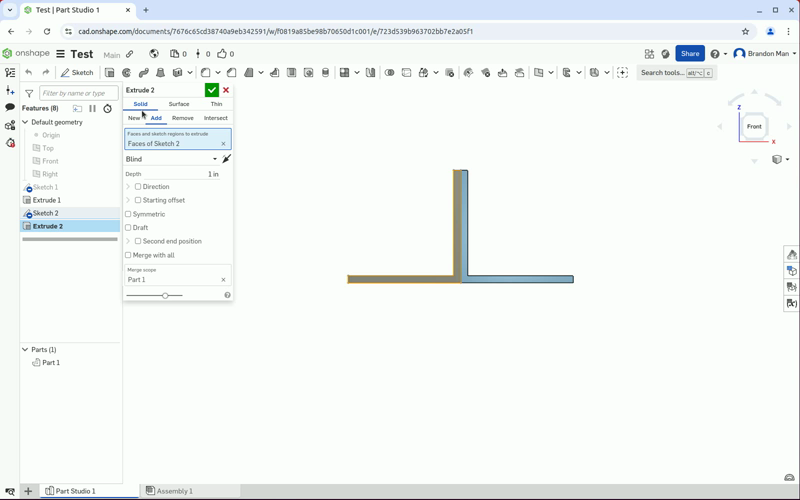
mouse_move(137, 120)
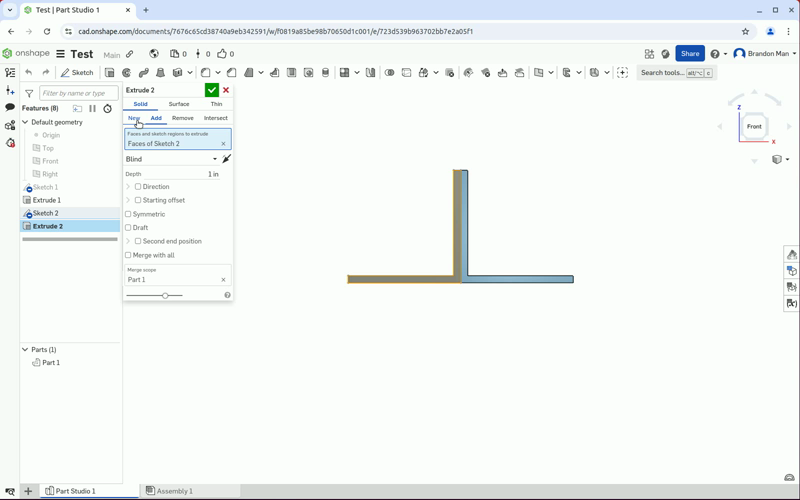
click(137, 120)
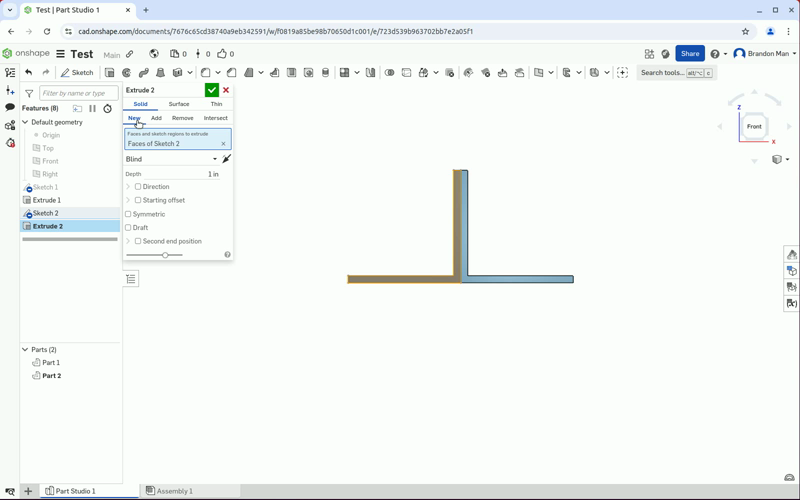
key(tab, 4)
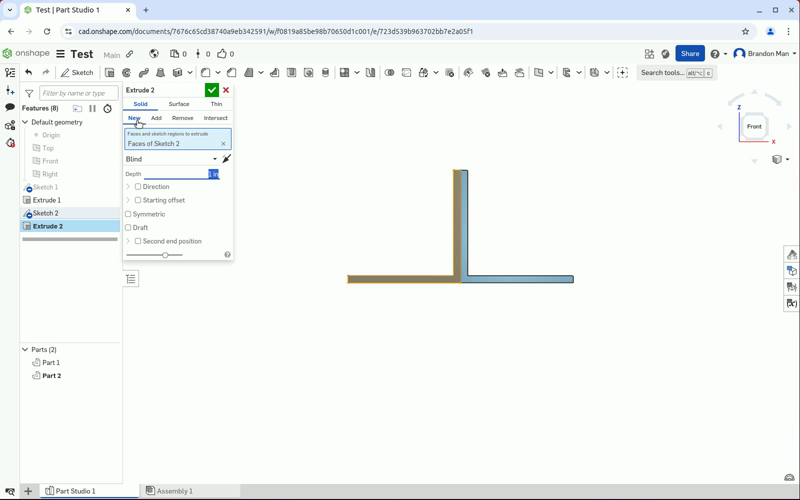
text(43.328)
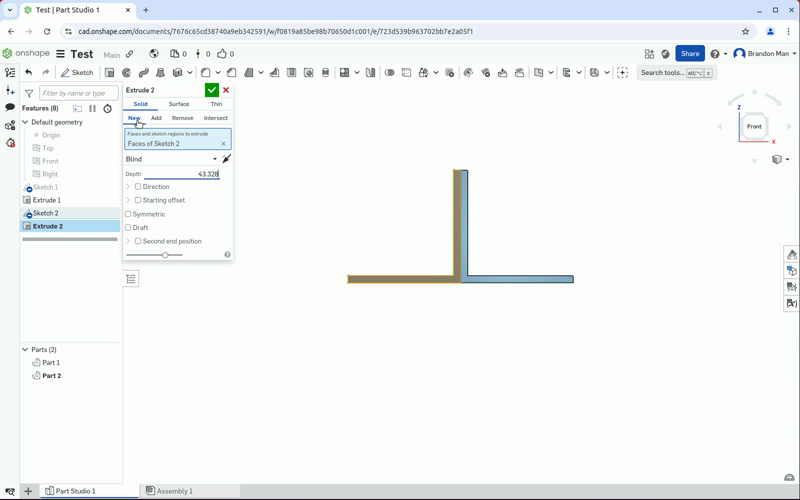
key(tab, 3)
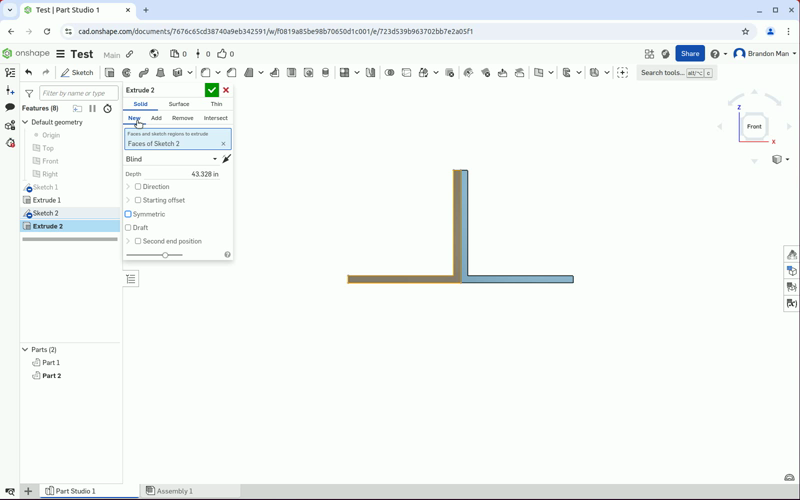
key(space)
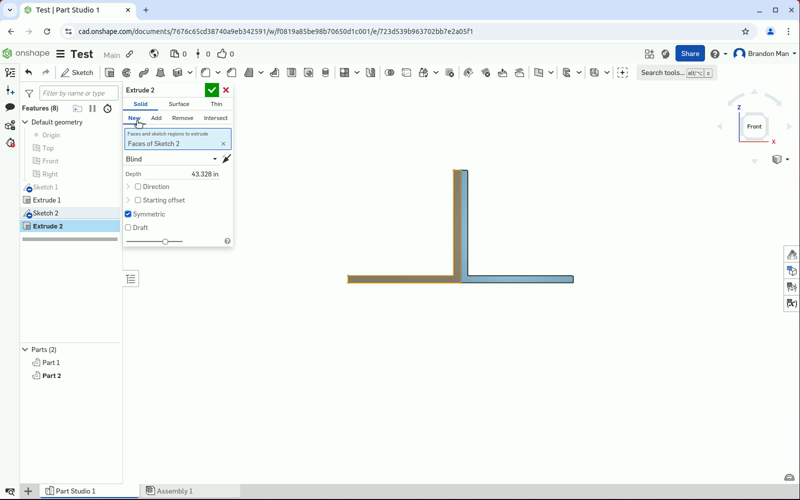
key(enter)
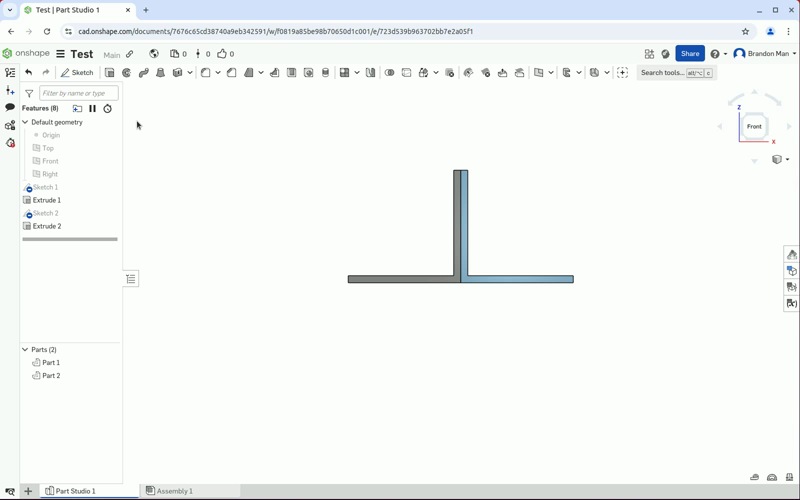
key(shift+h)
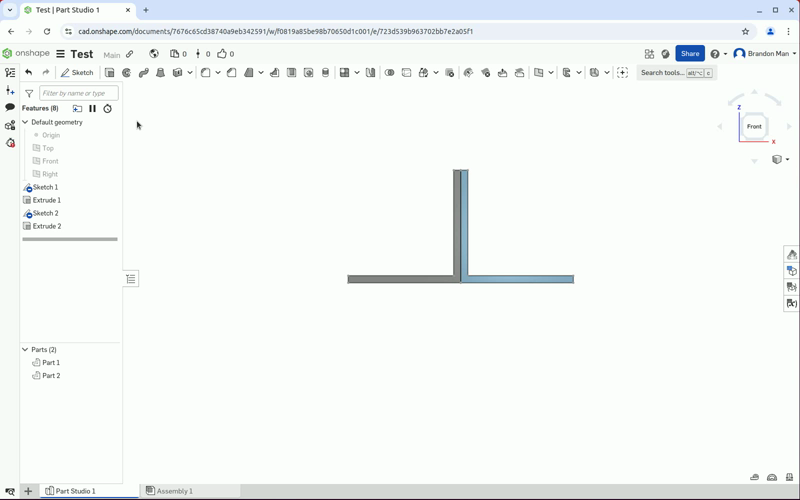
key(shift+h)
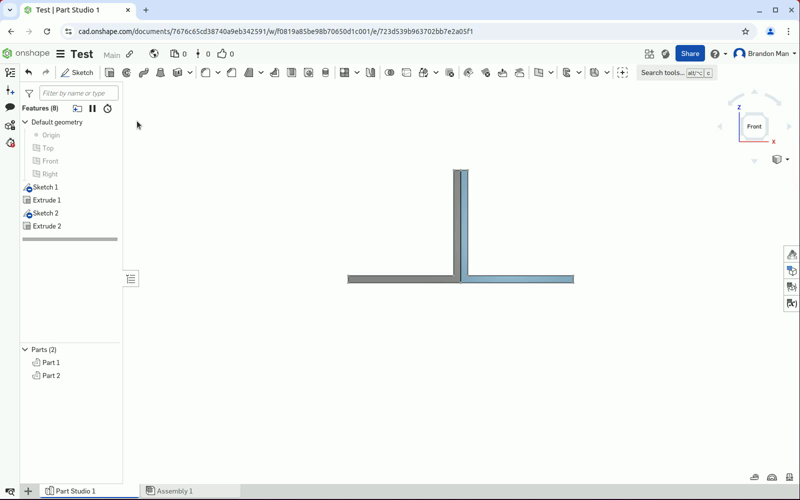
key(shift+7)
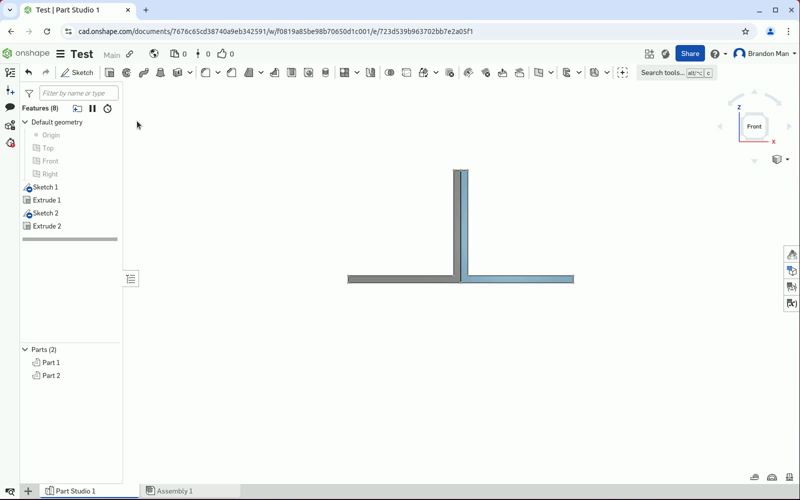
key(left, 2)
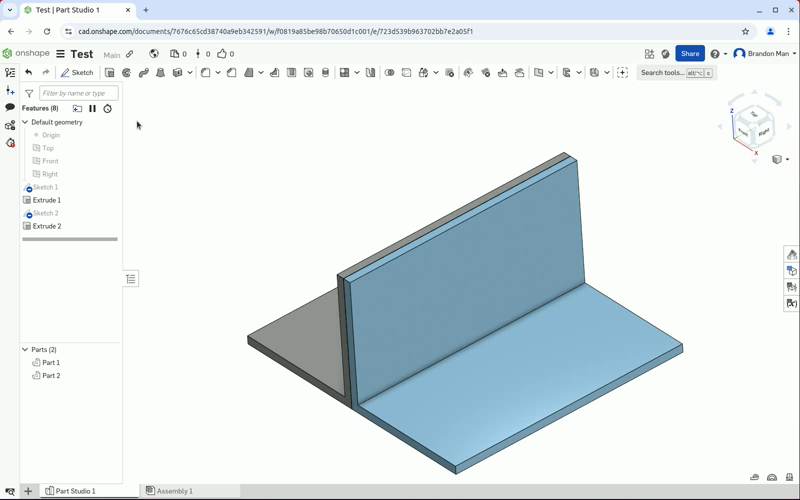
key(down, 2)
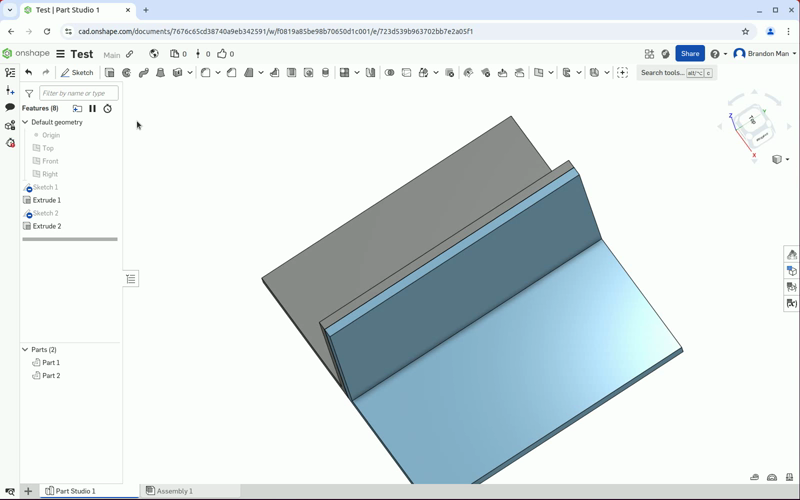
key(up, 2)
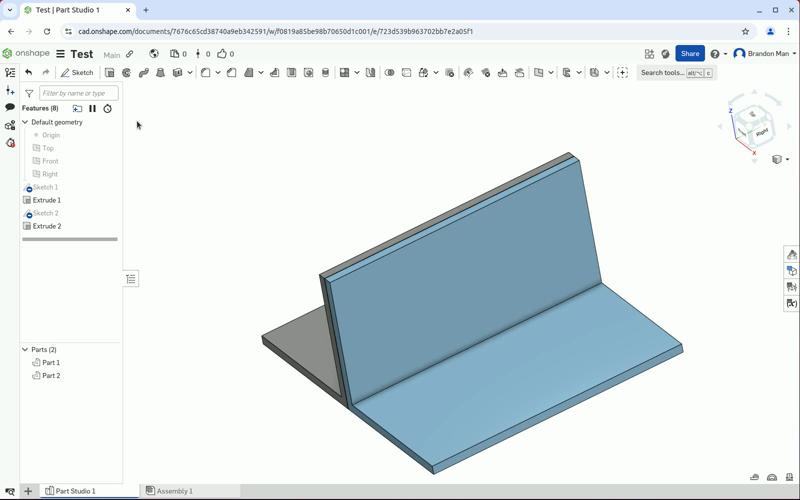
key(right, 2)
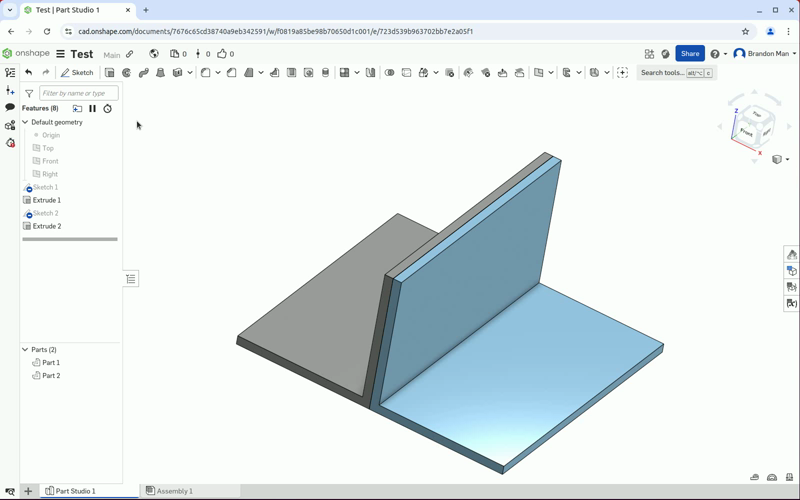
mouse_move(73, 189)
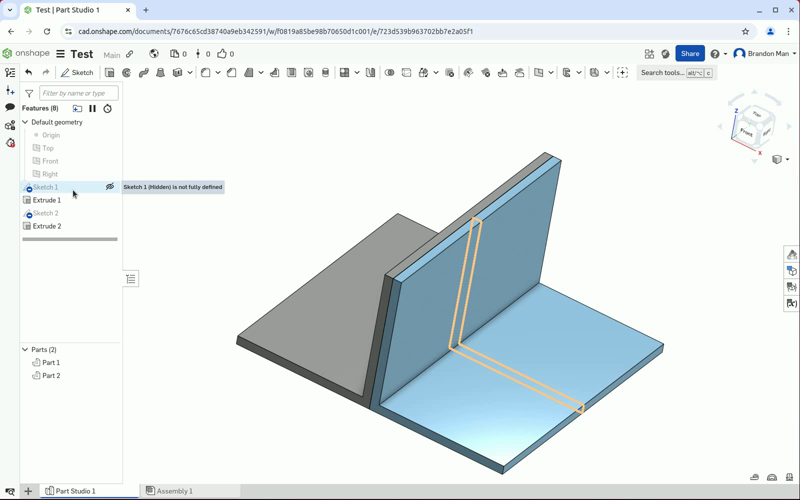
click(73, 189)